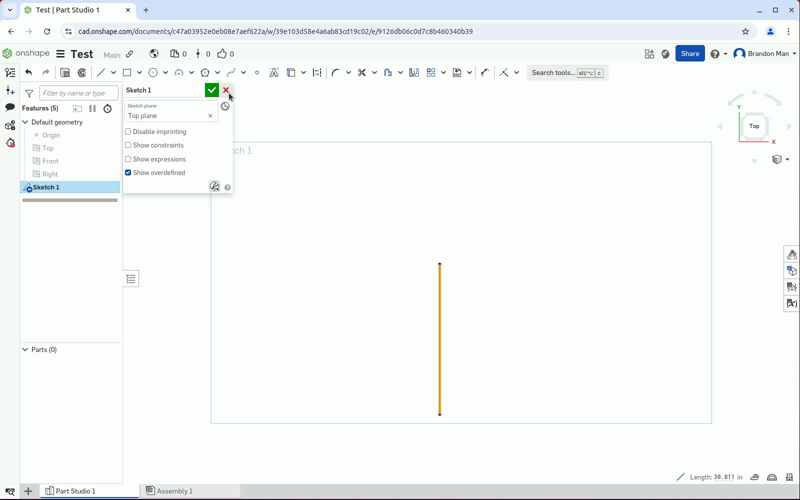
key(shift+h)
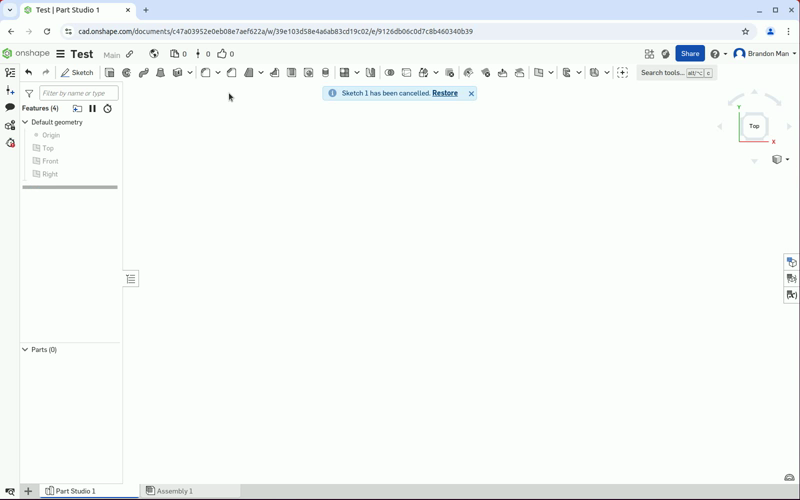
mouse_move(73, 352)
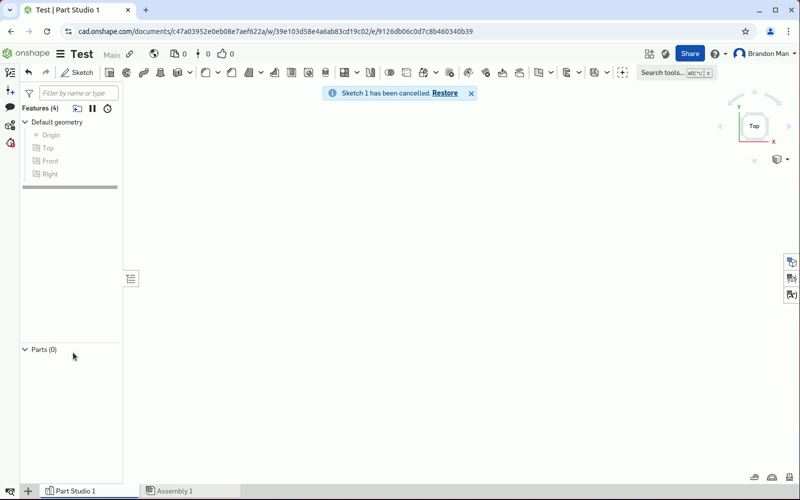
key(y)
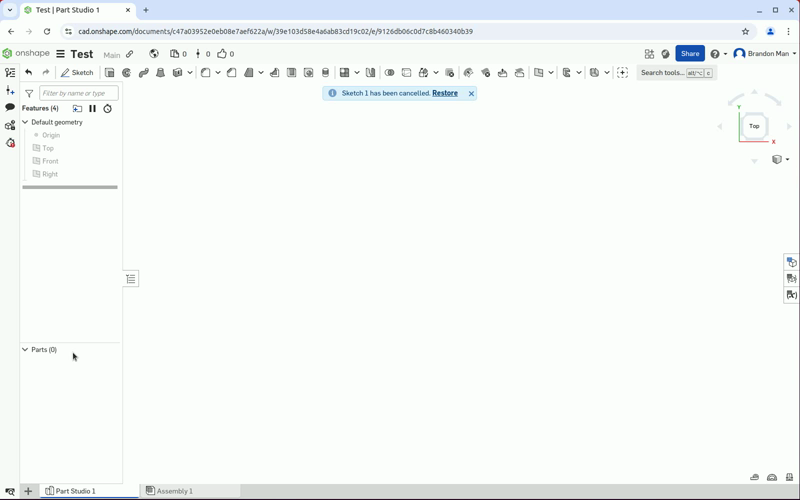
key(shift+p)
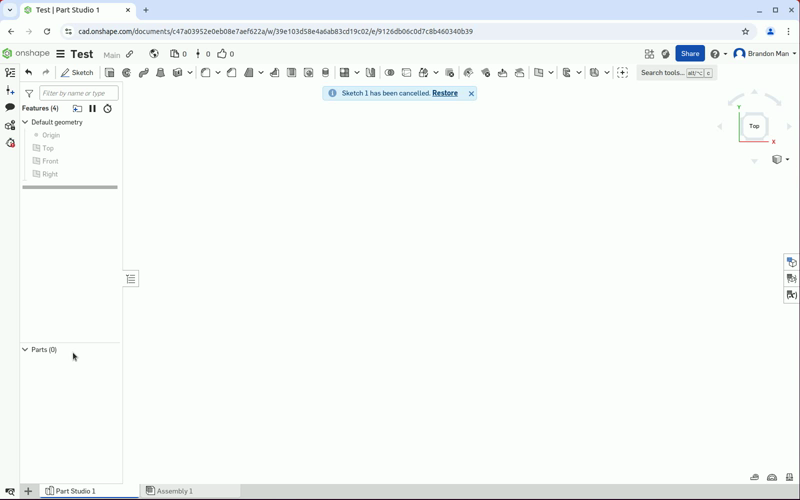
key(space)
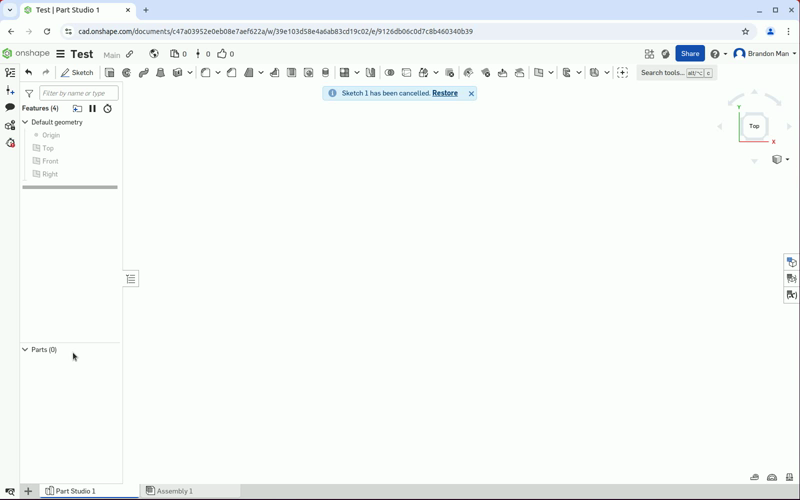
key_down(shift)
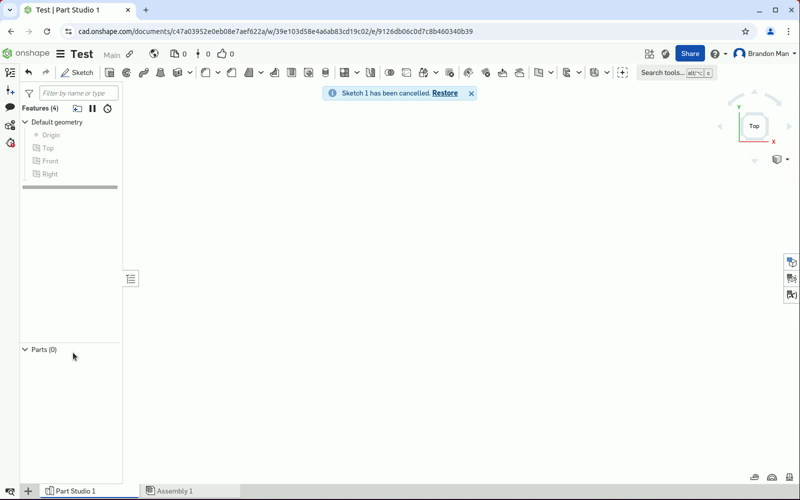
key(up)
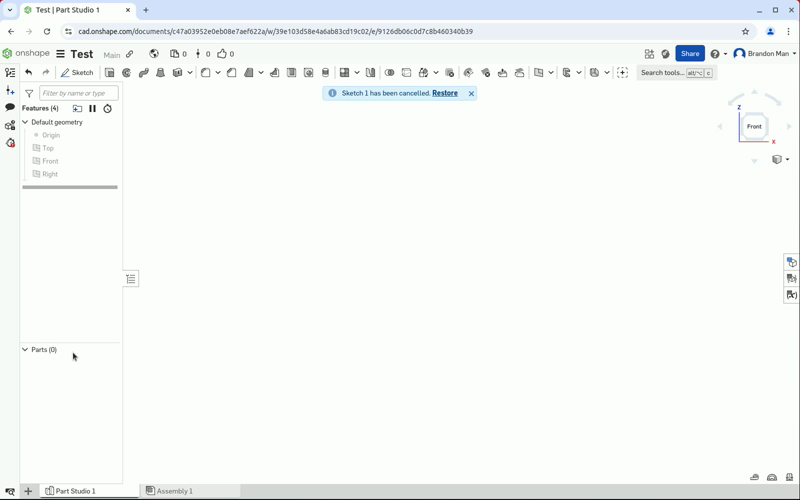
key_up(shift)
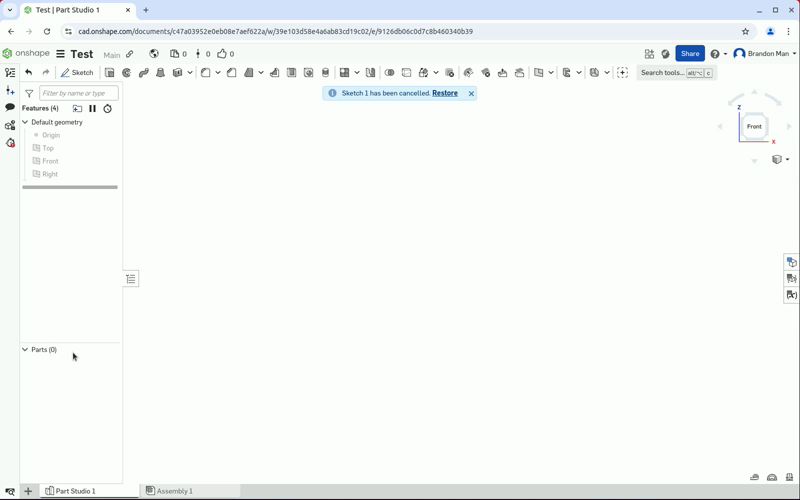
mouse_move(73, 352)
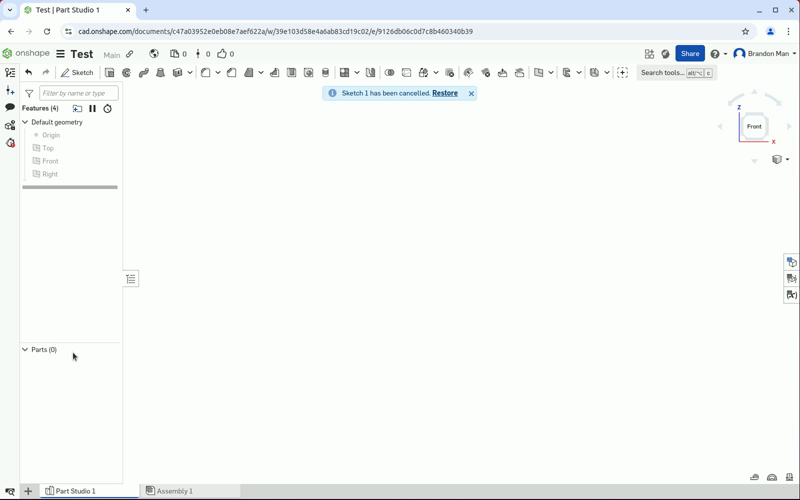
key(shift+y)
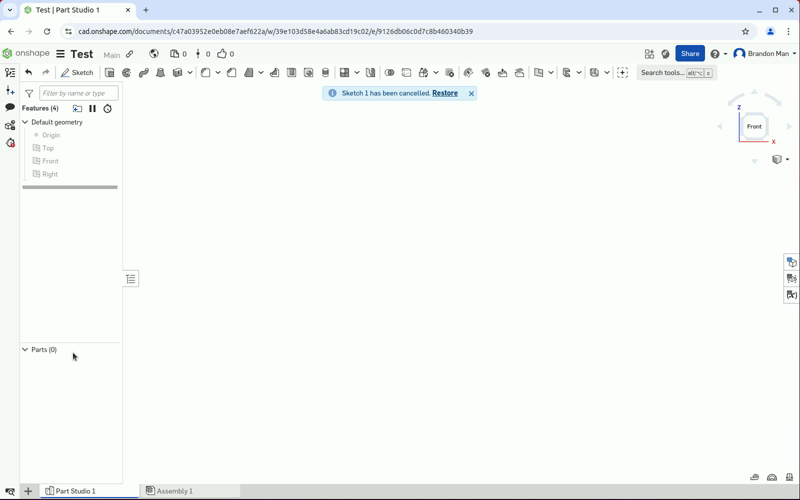
key(shift+s)
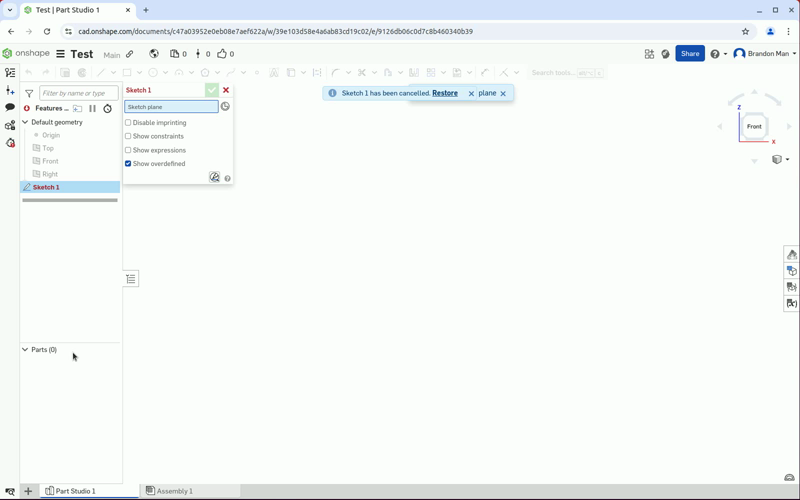
mouse_move(73, 163)
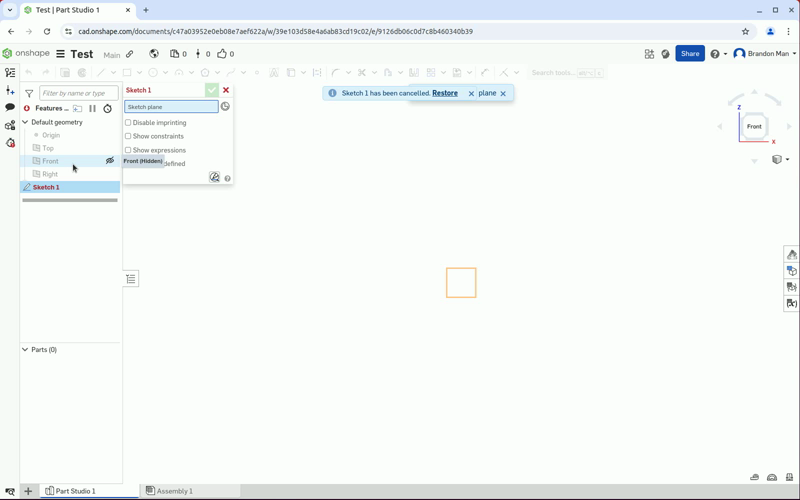
click(73, 163)
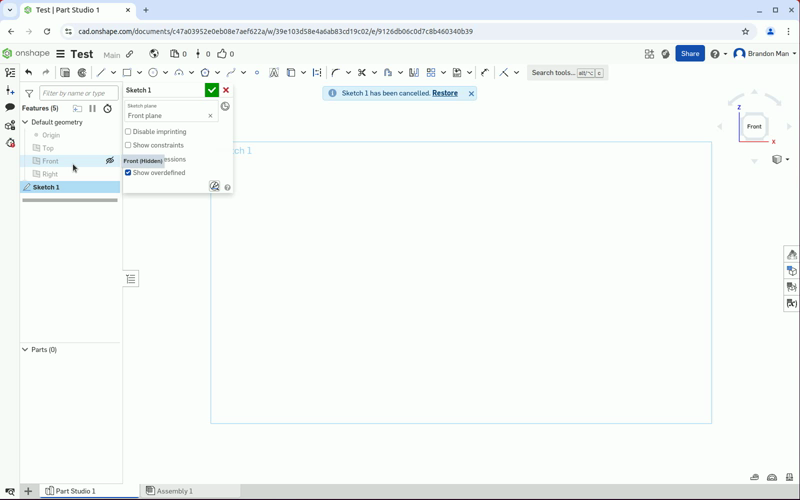
mouse_move(73, 352)
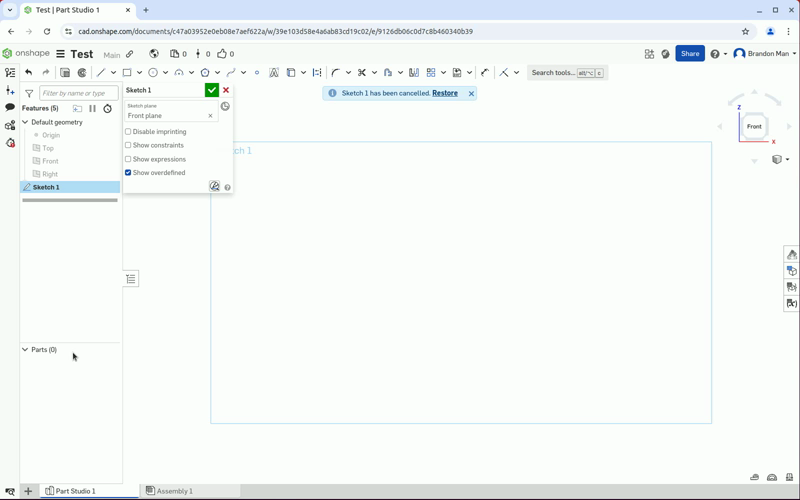
key(y)
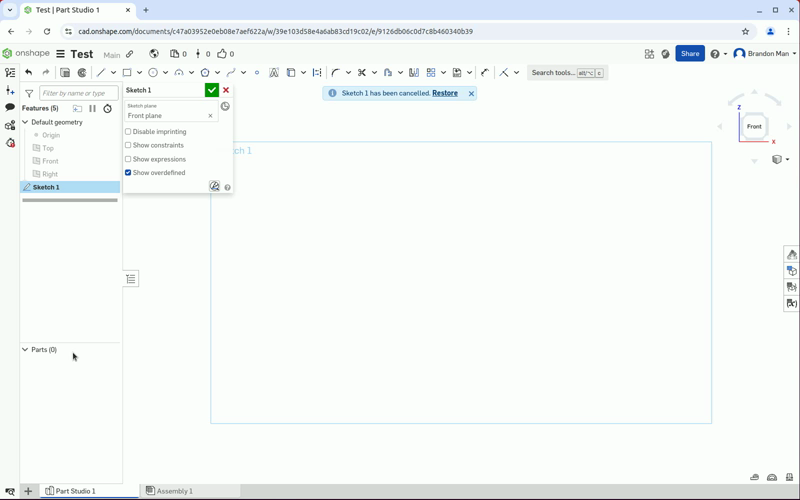
key(l)
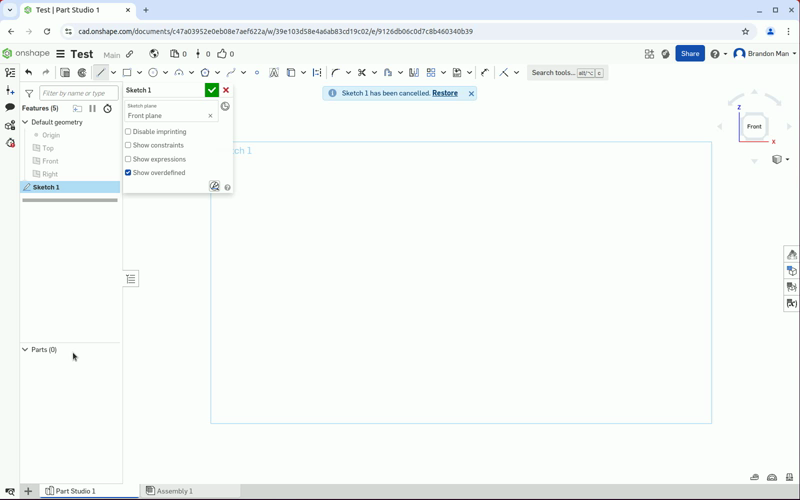
key_down(shift)
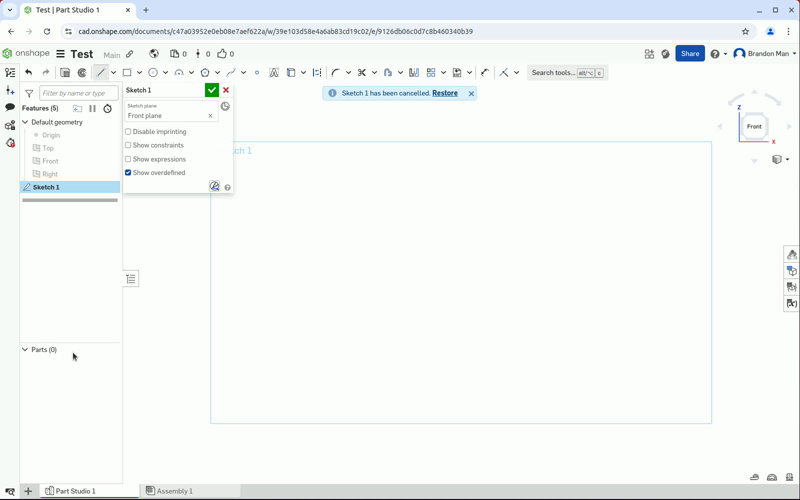
mouse_move(348, 339)
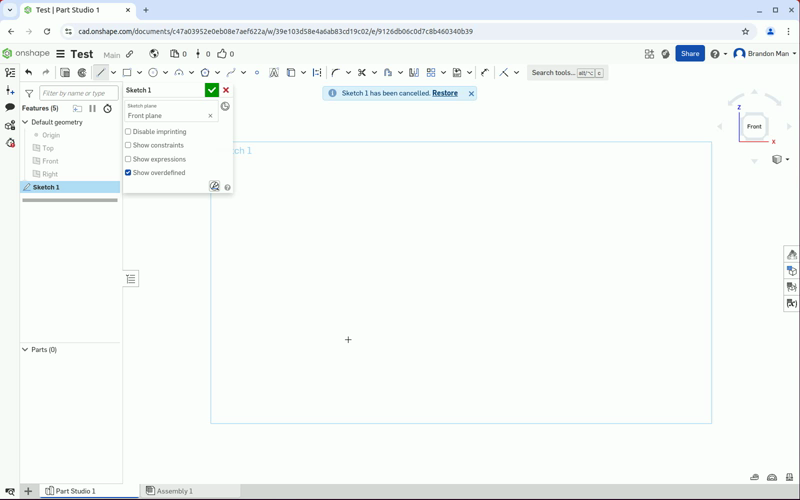
click(348, 339)
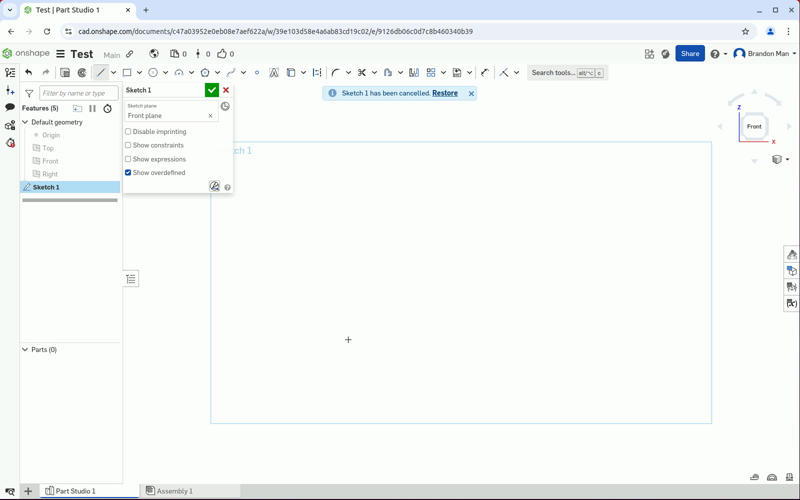
key_up(shift)
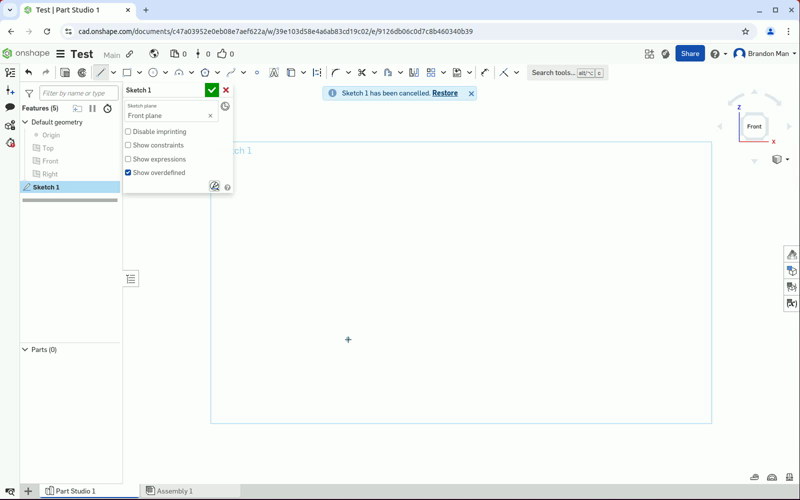
key_down(shift)
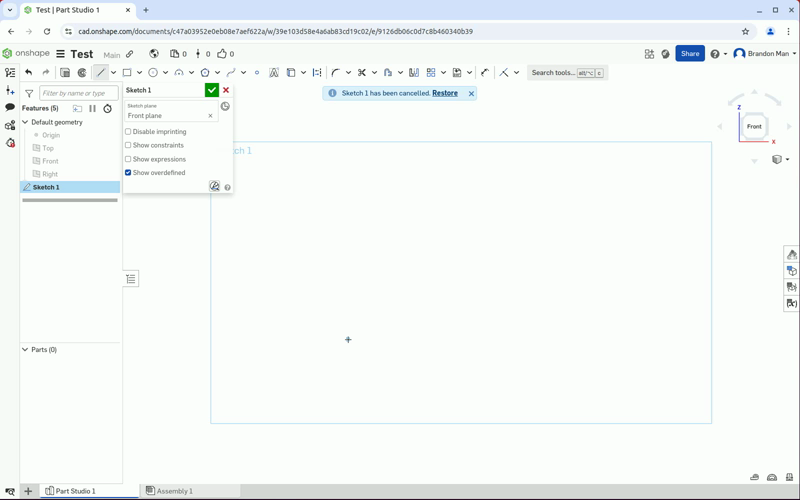
mouse_move(572, 339)
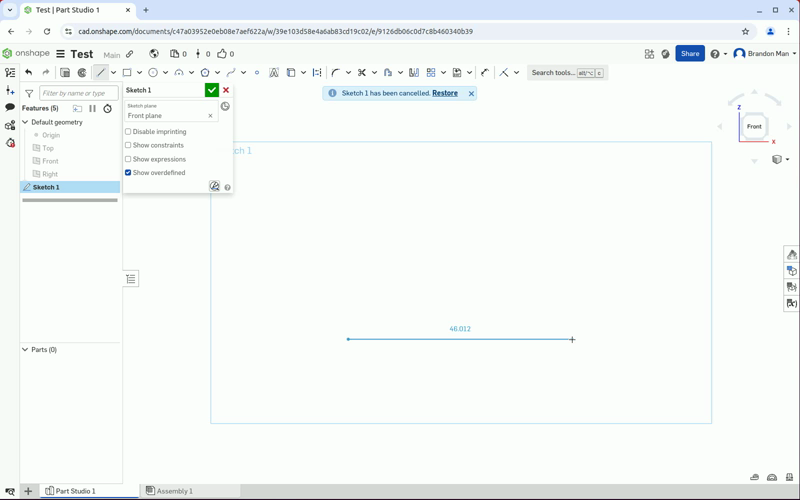
click(572, 339)
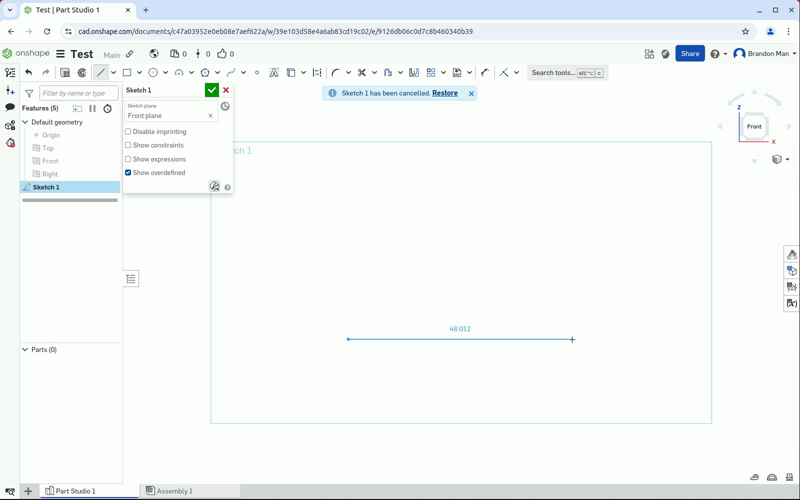
key_up(shift)
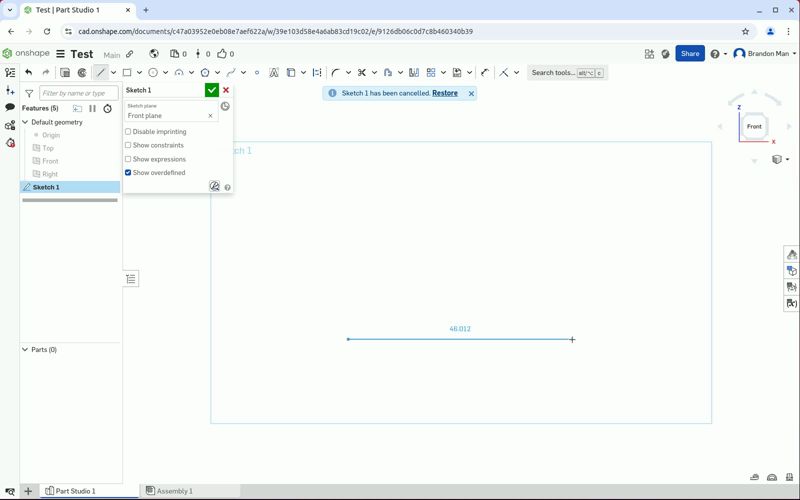
key_down(shift)
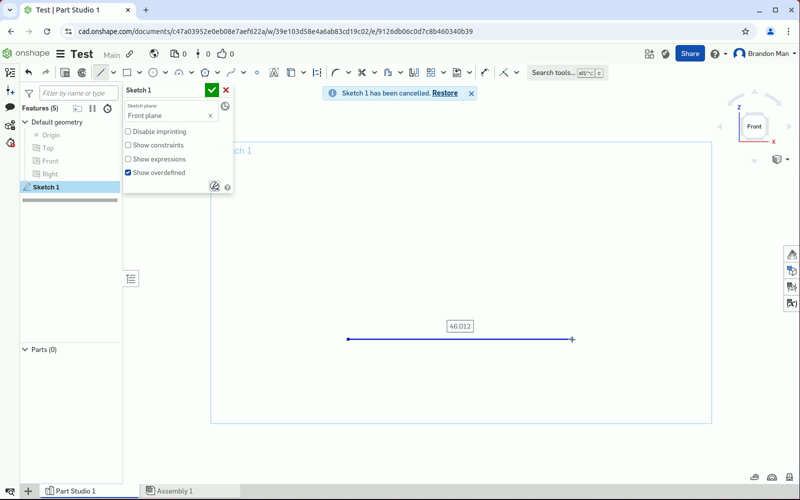
mouse_move(572, 226)
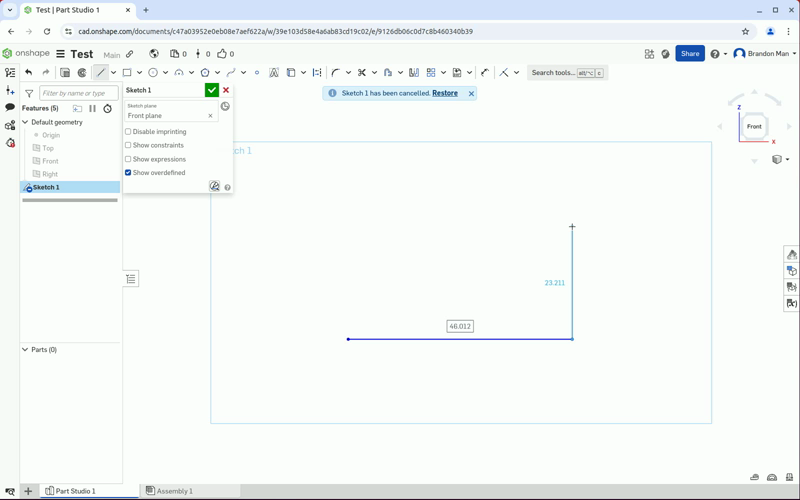
click(572, 226)
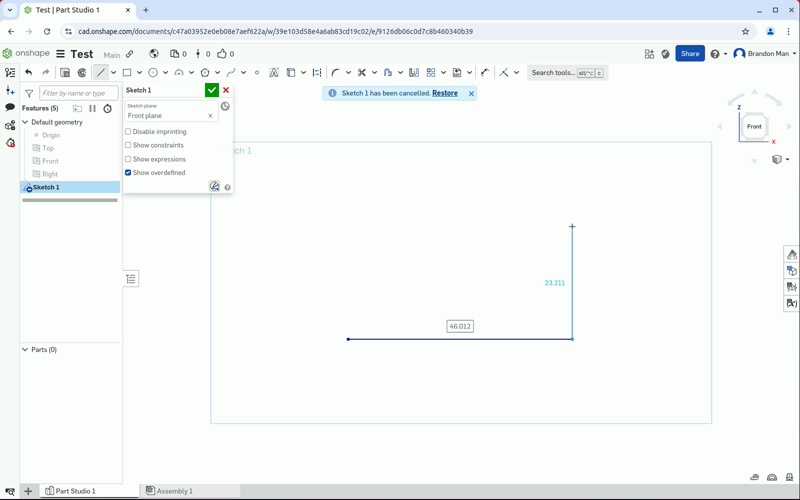
key_up(shift)
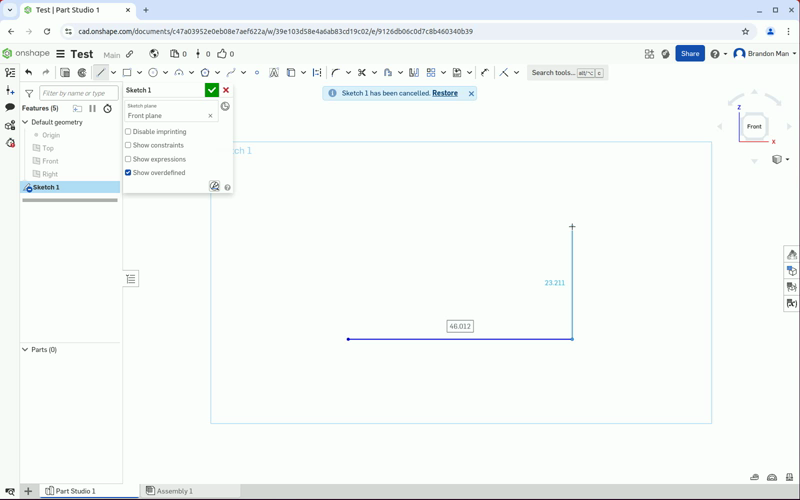
key_down(shift)
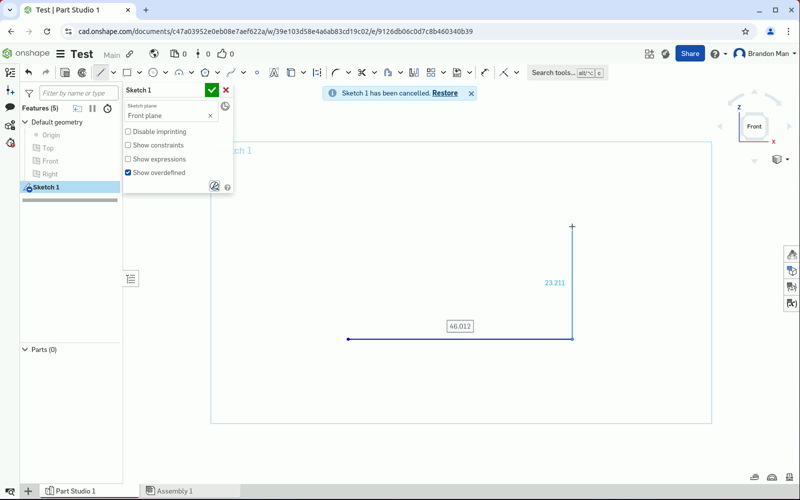
mouse_move(348, 226)
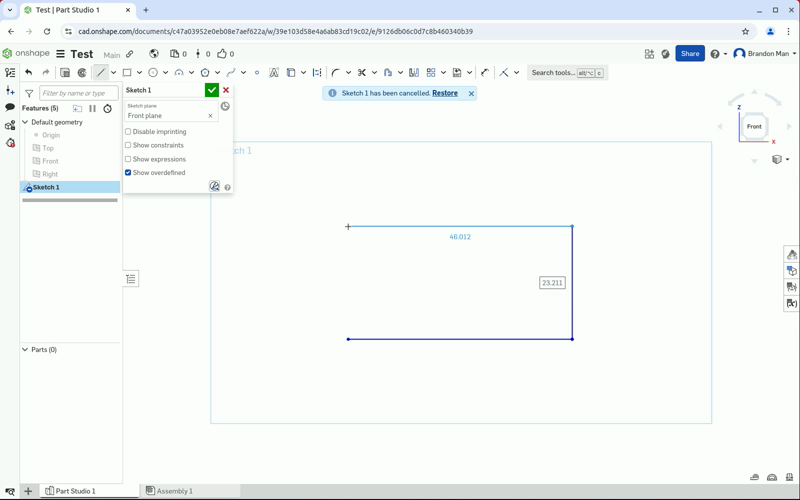
click(348, 226)
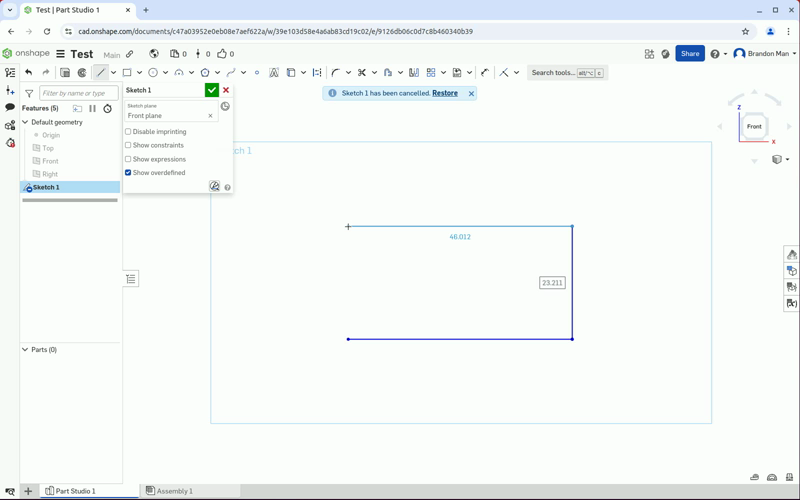
key_up(shift)
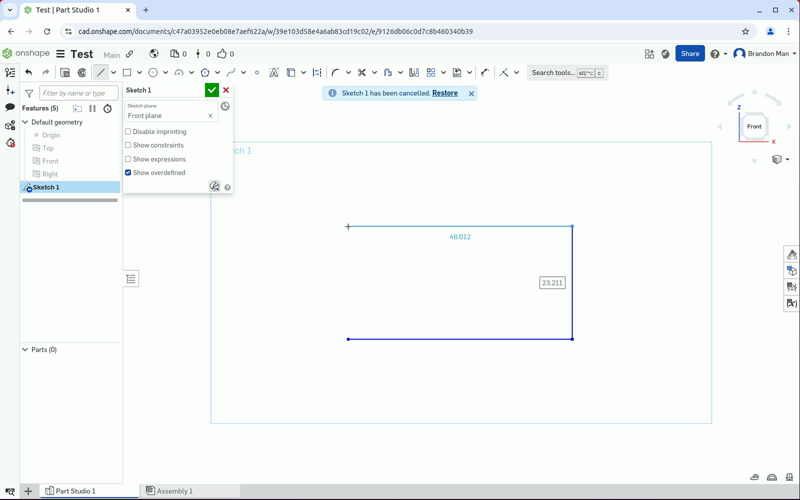
key_down(shift)
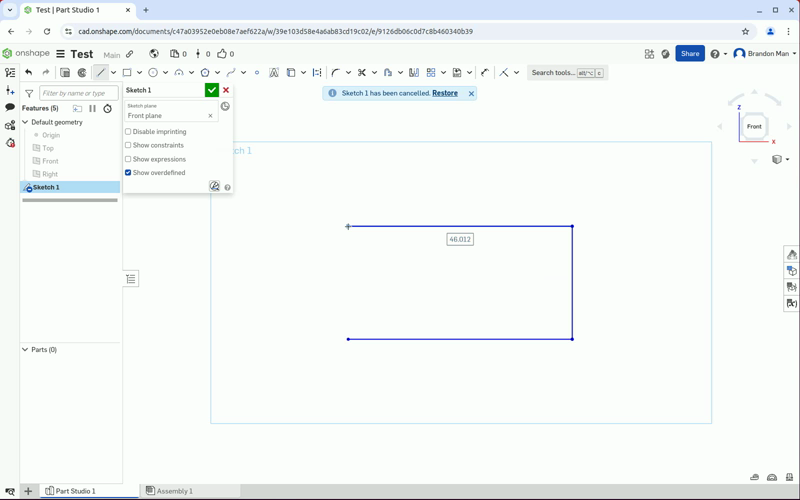
mouse_move(348, 339)
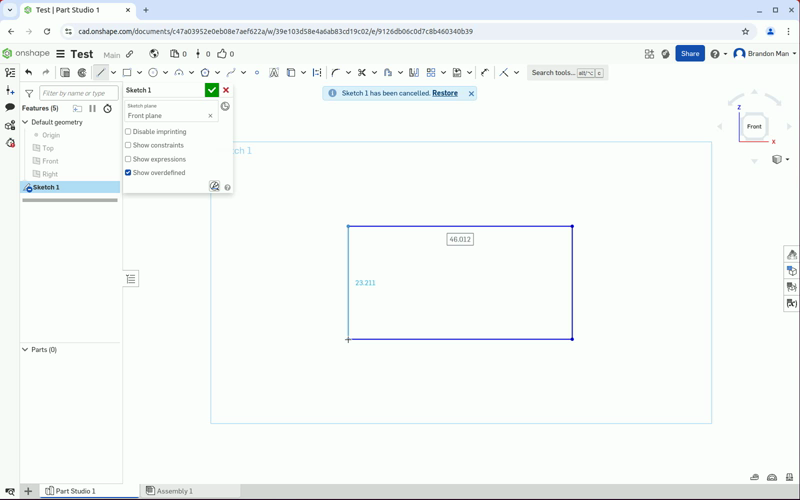
key_up(shift)
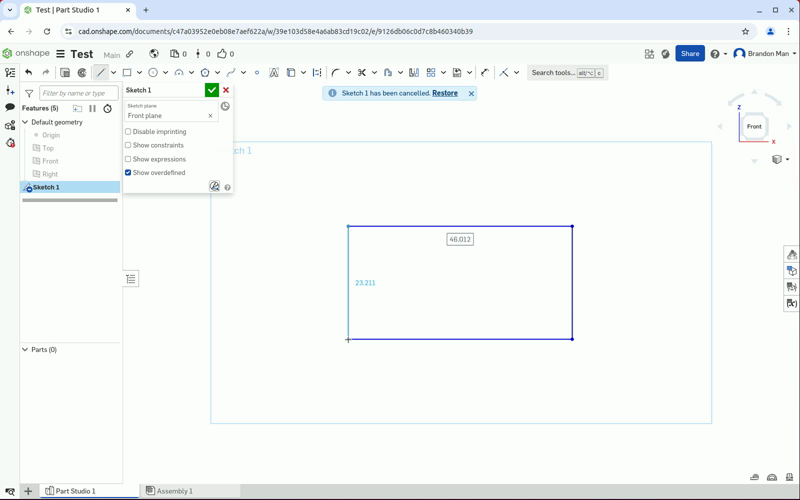
click(348, 339)
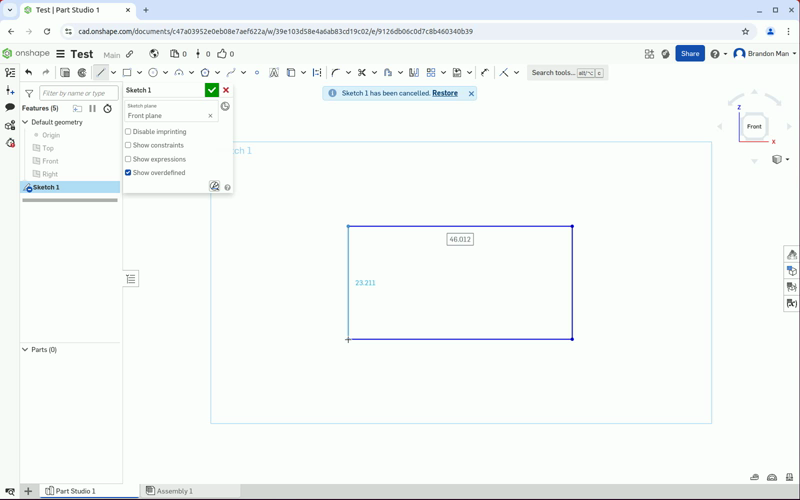
key(esc)
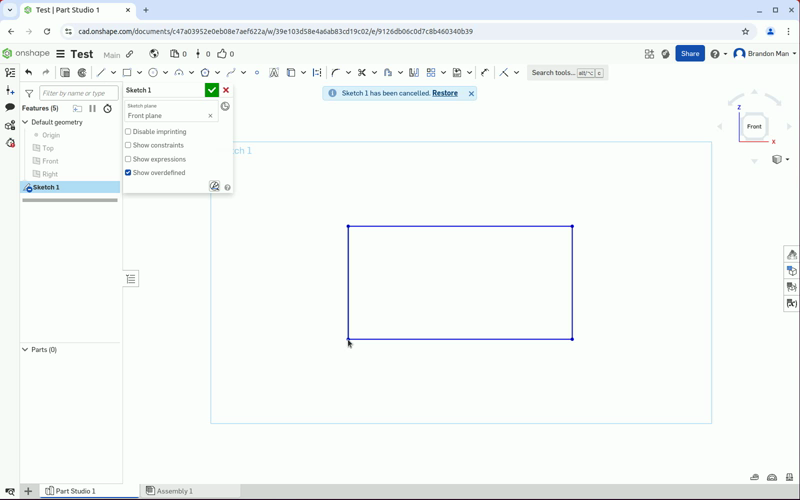
mouse_move(374, 308)
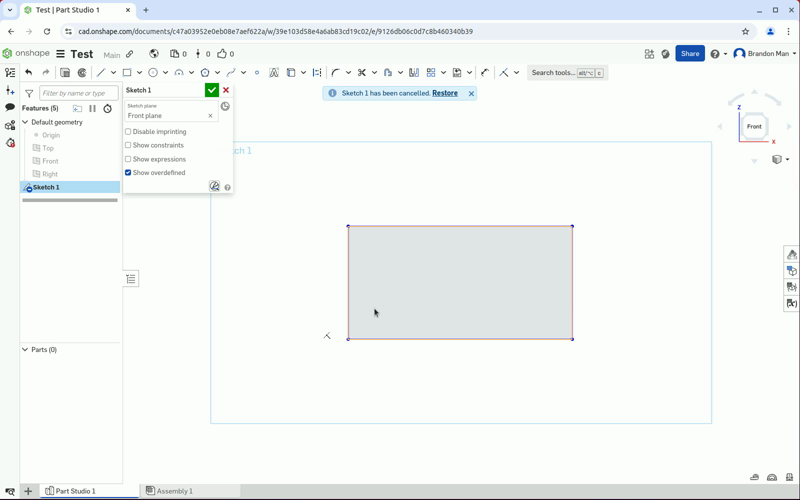
click(374, 308)
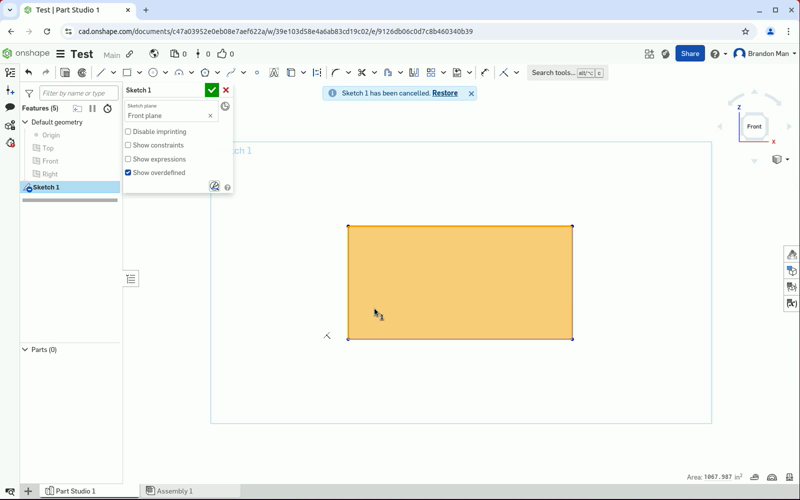
mouse_move(73, 352)
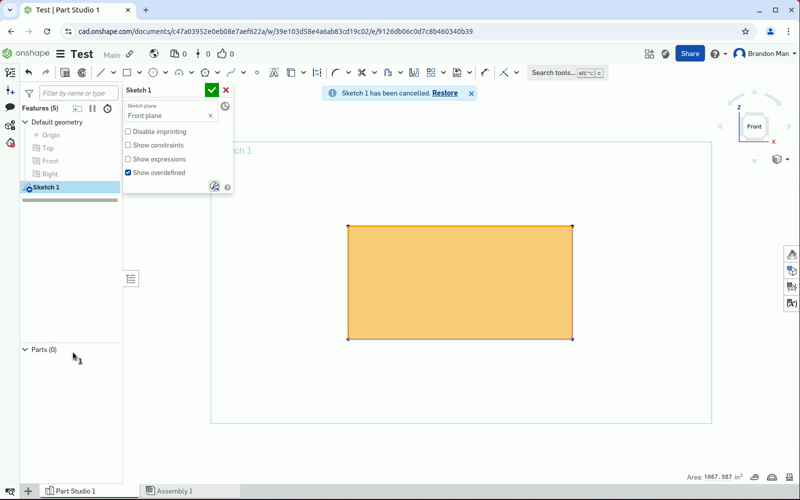
key(shift+y)
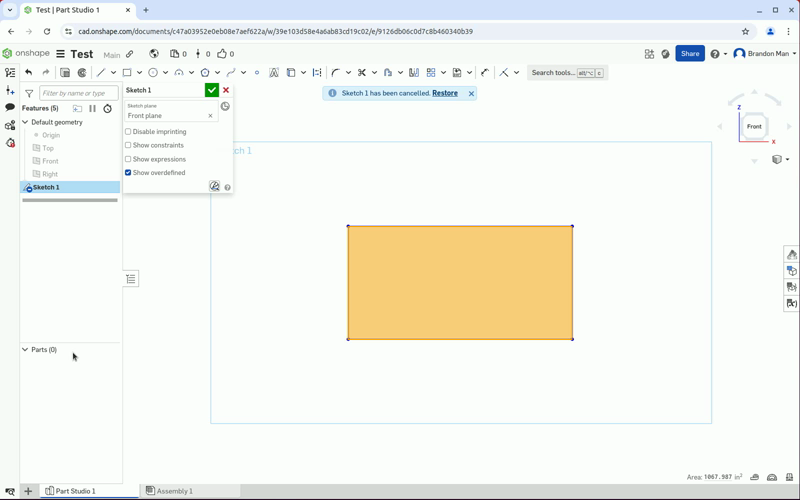
key(shift+e)
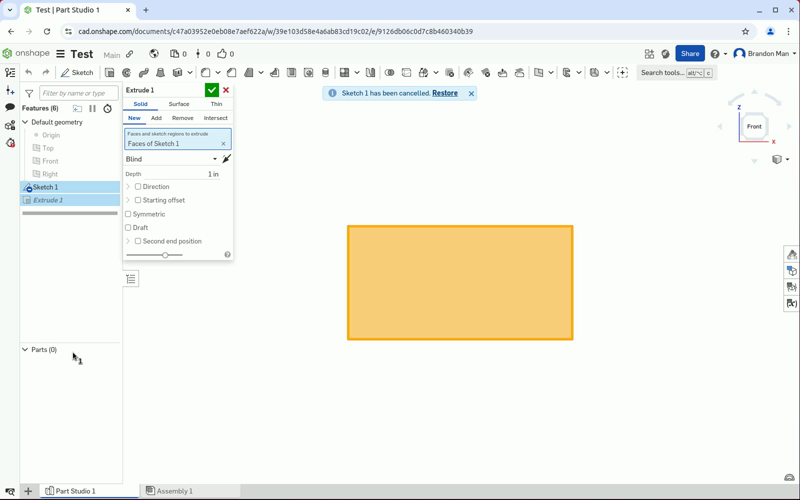
mouse_move(143, 106)
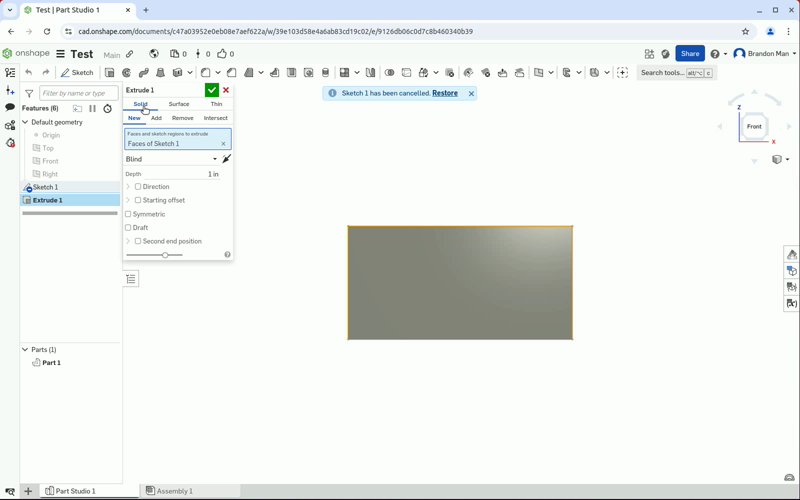
click(143, 106)
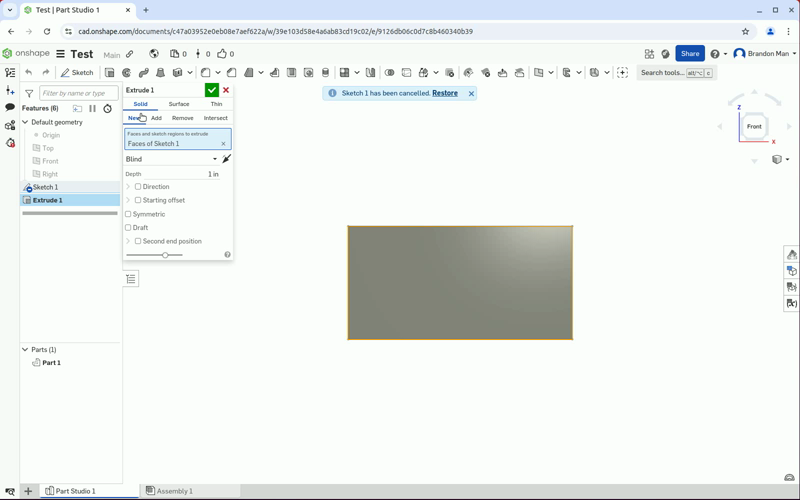
mouse_move(137, 120)
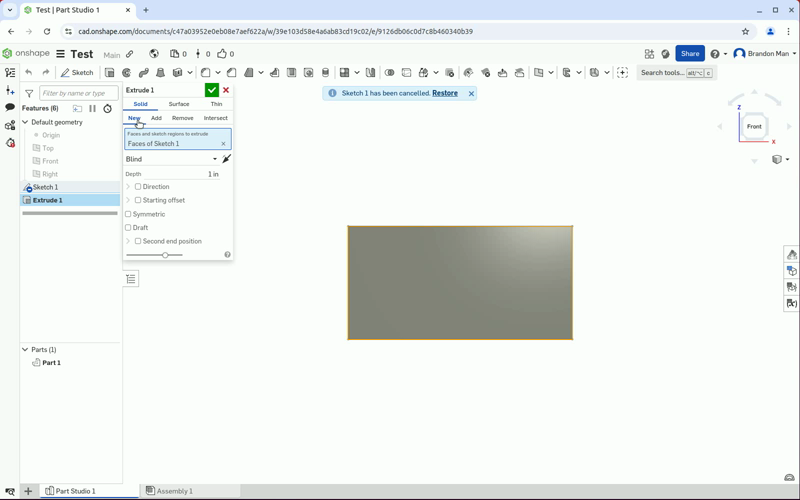
click(137, 120)
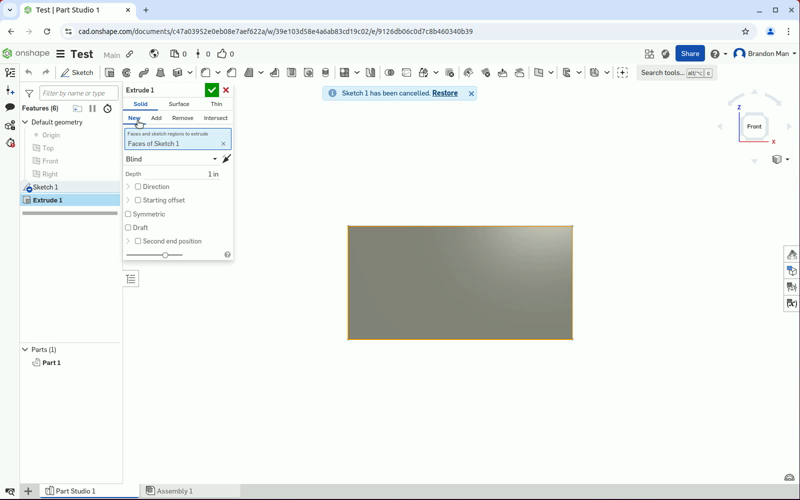
key(tab, 4)
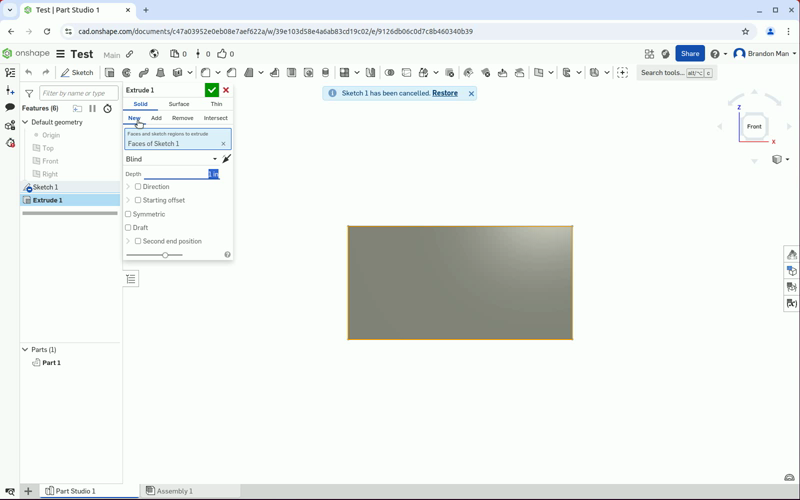
text(11.554)
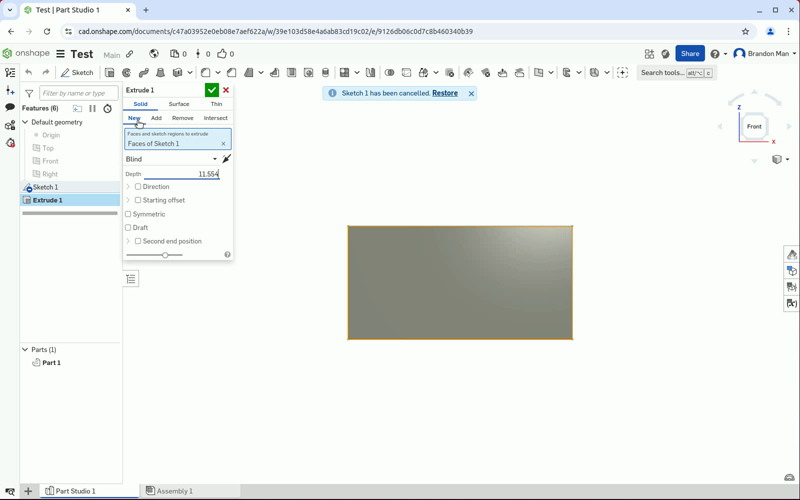
key(enter)
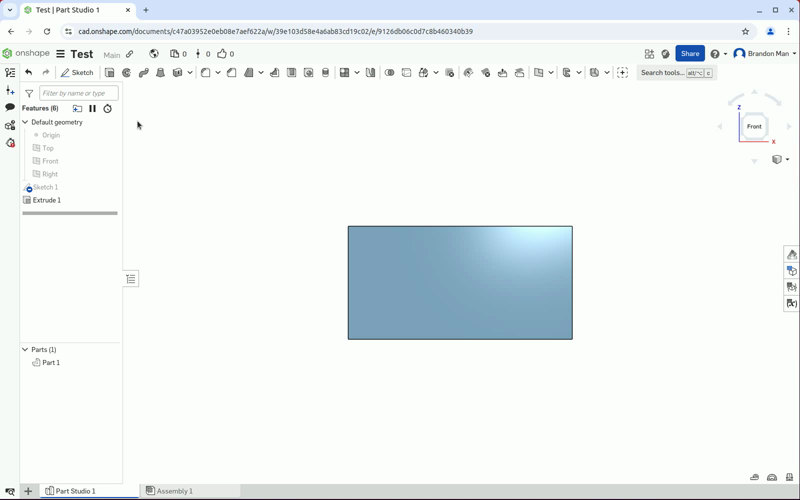
key(shift+h)
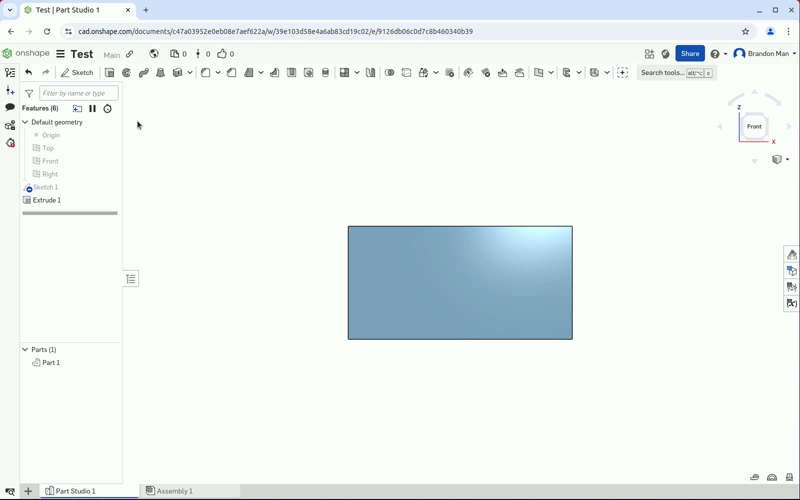
key(shift+h)
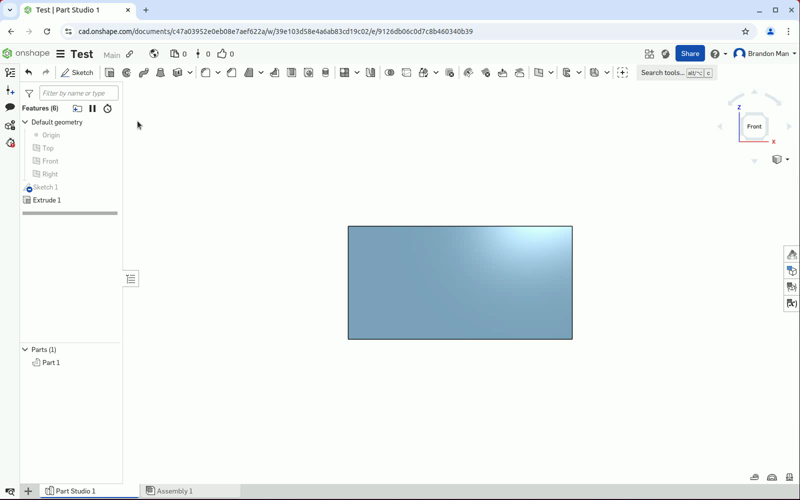
mouse_move(73, 189)
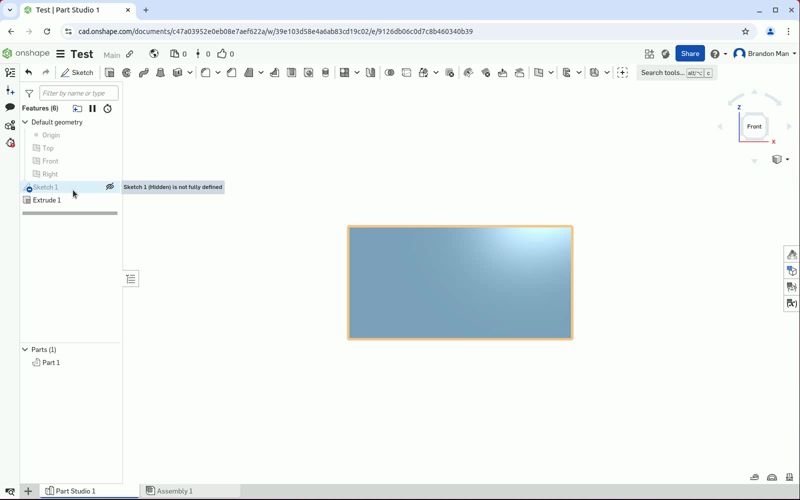
click(73, 189)
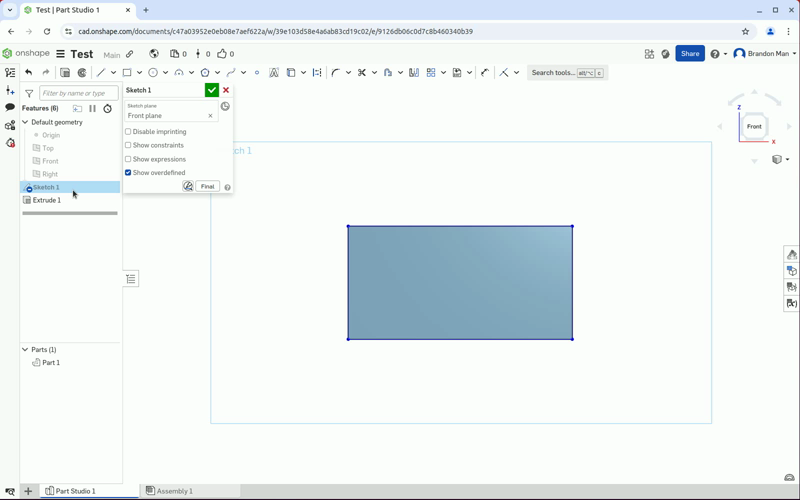
mouse_move(229, 92)
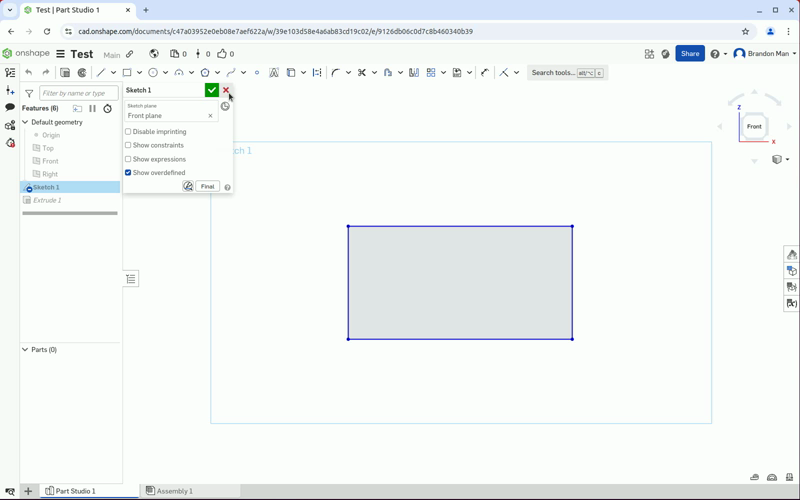
click(229, 92)
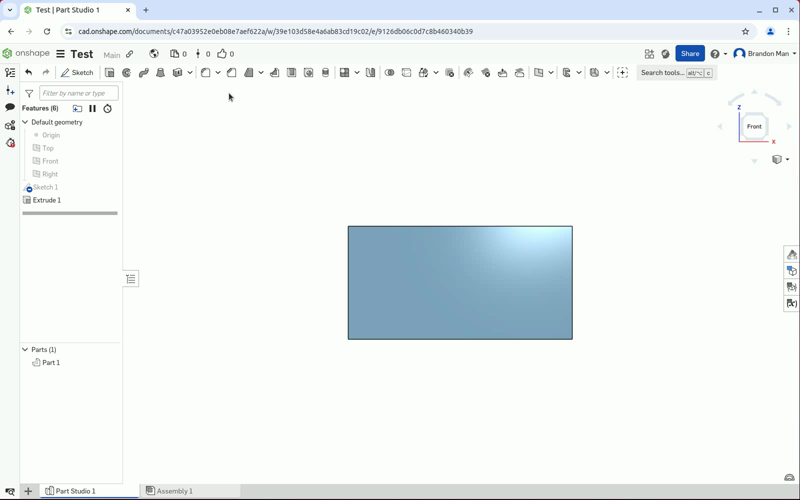
mouse_move(541, 75)
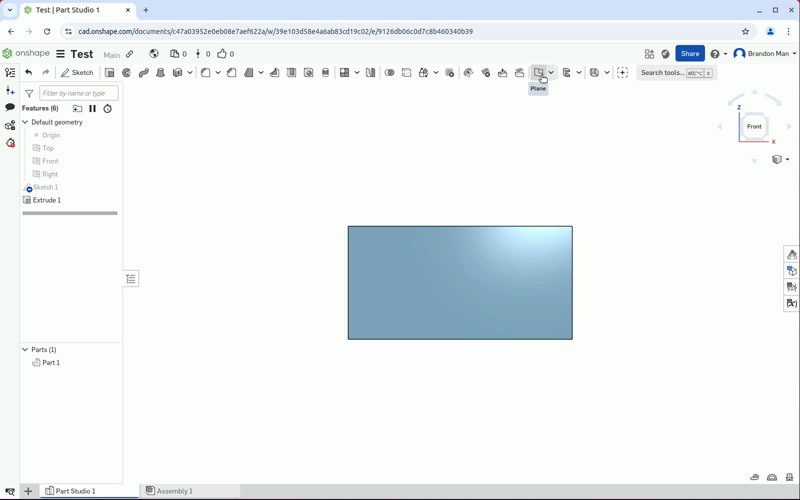
click(541, 75)
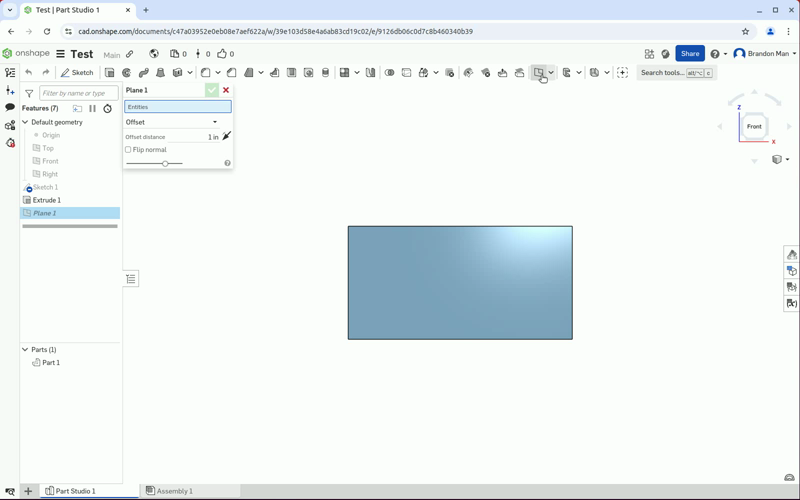
mouse_move(73, 163)
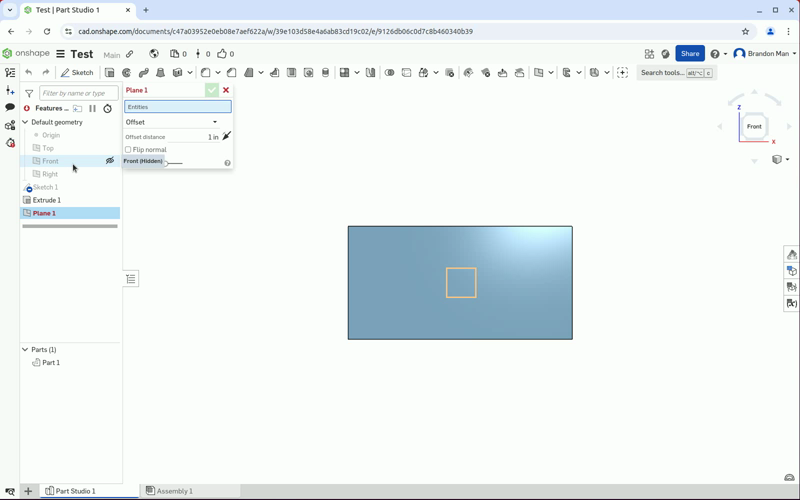
click(73, 163)
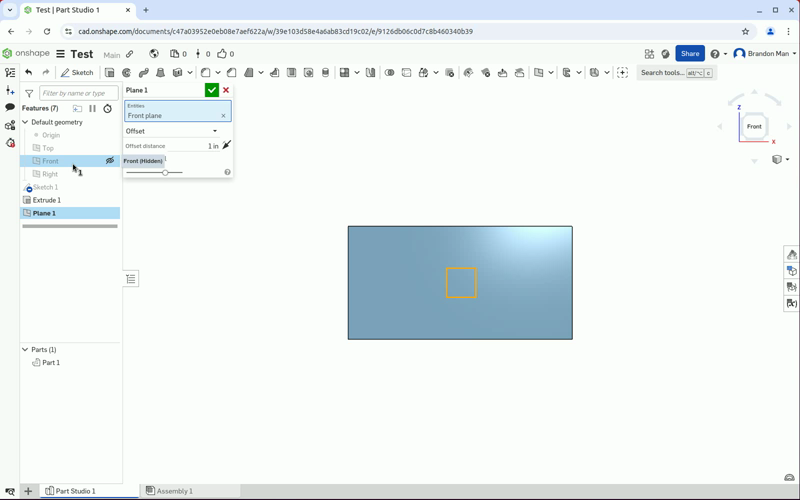
key(tab, 2)
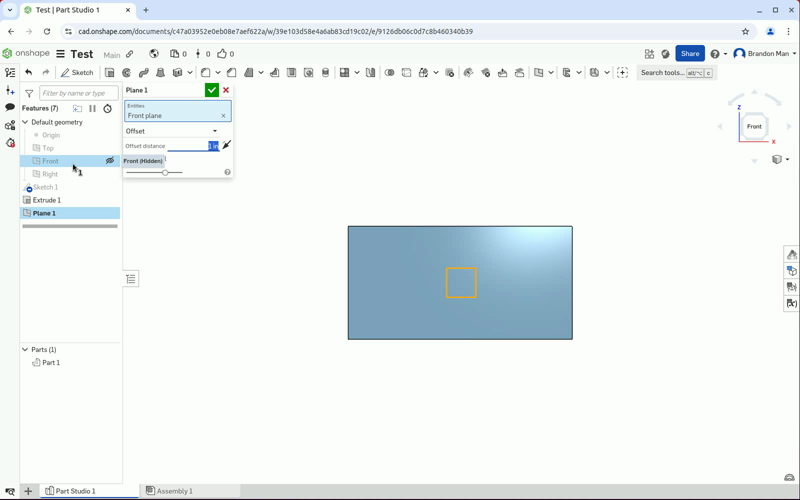
text(11.554)
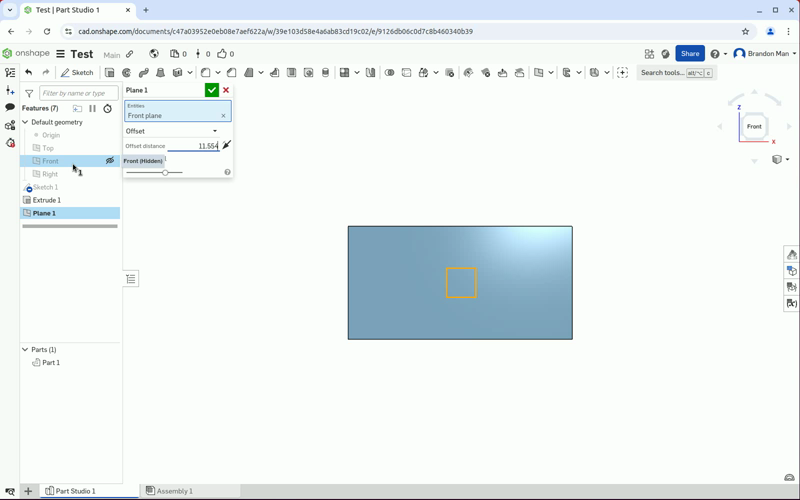
key(enter, 2)
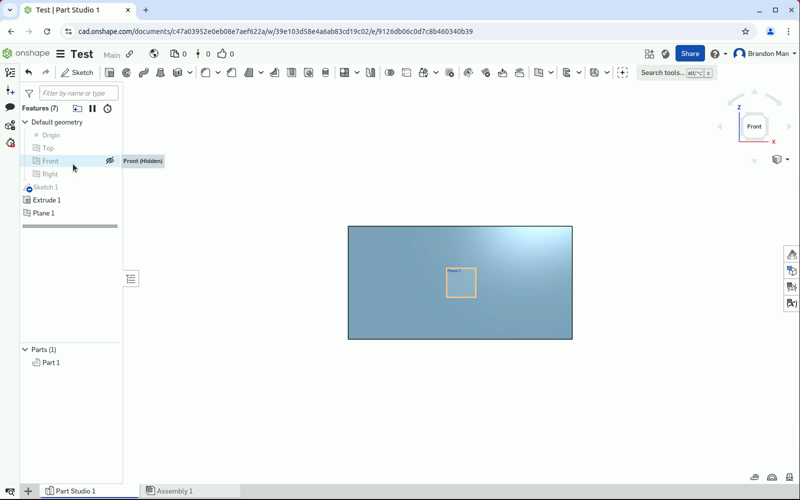
key(shift+s)
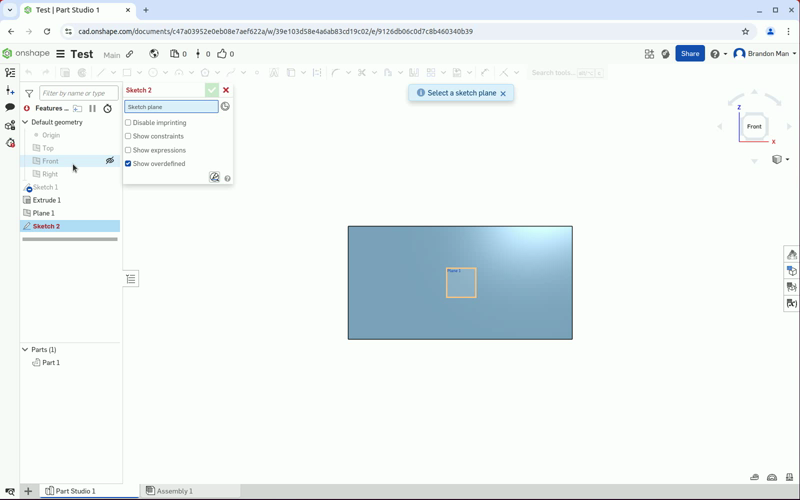
mouse_move(73, 215)
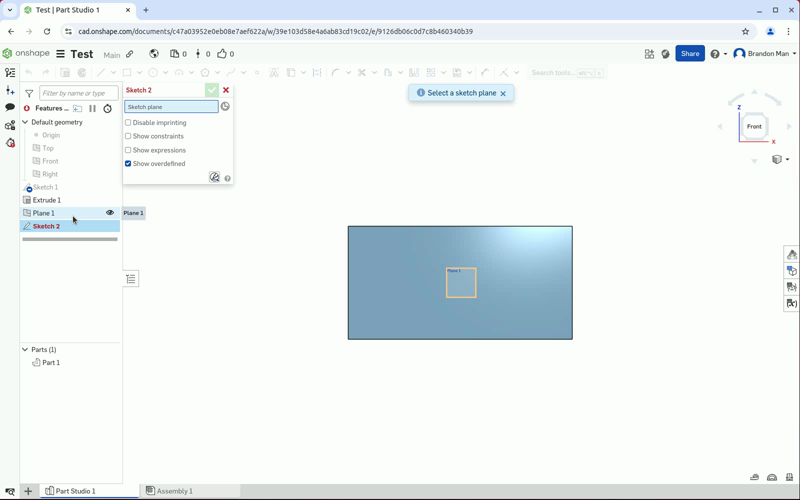
click(73, 215)
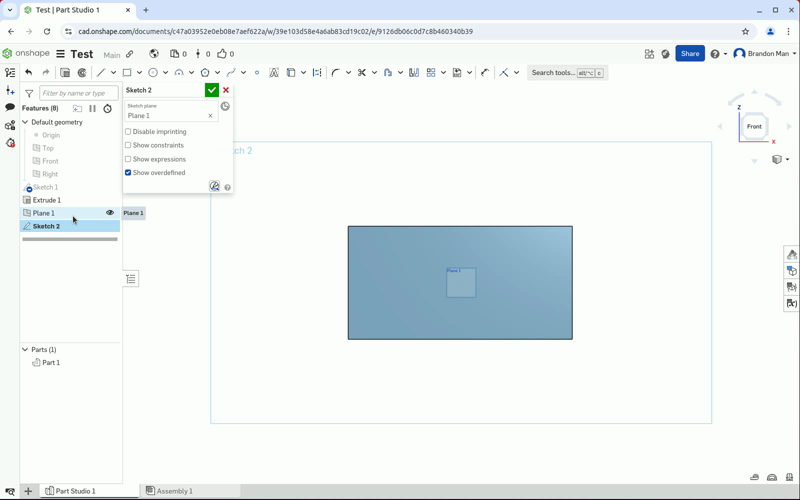
mouse_move(73, 352)
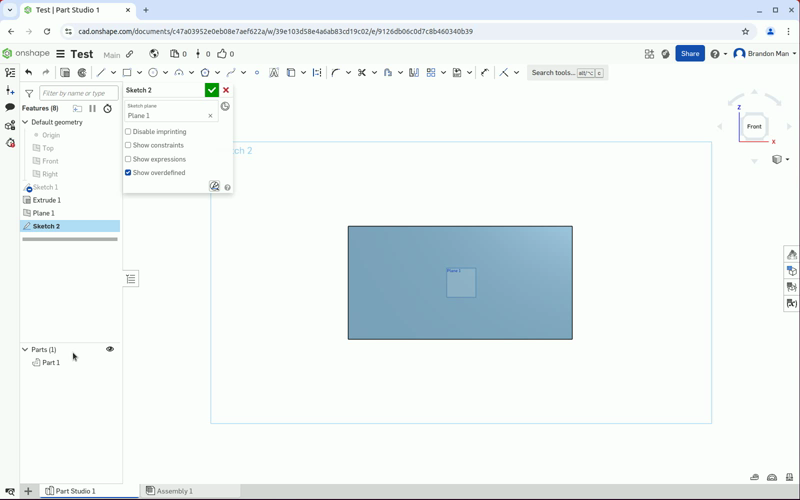
key(y)
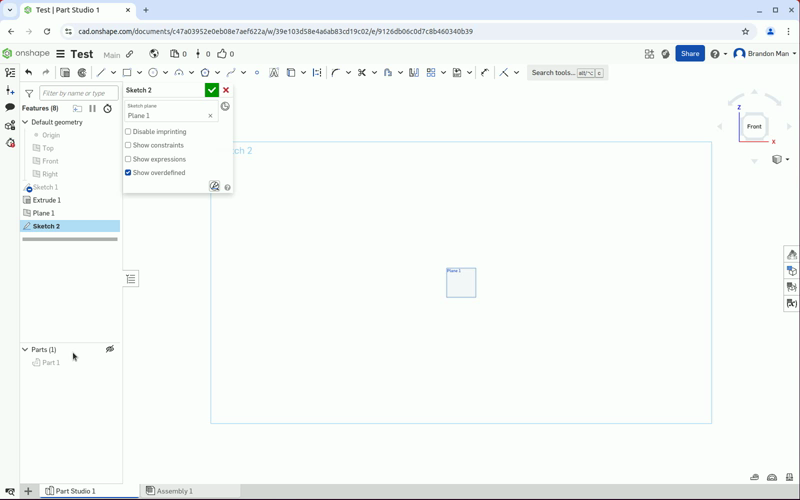
key(l)
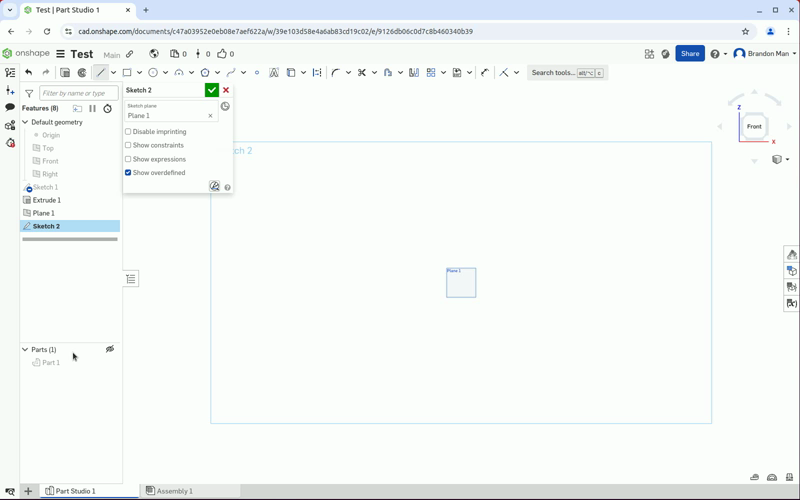
key_down(shift)
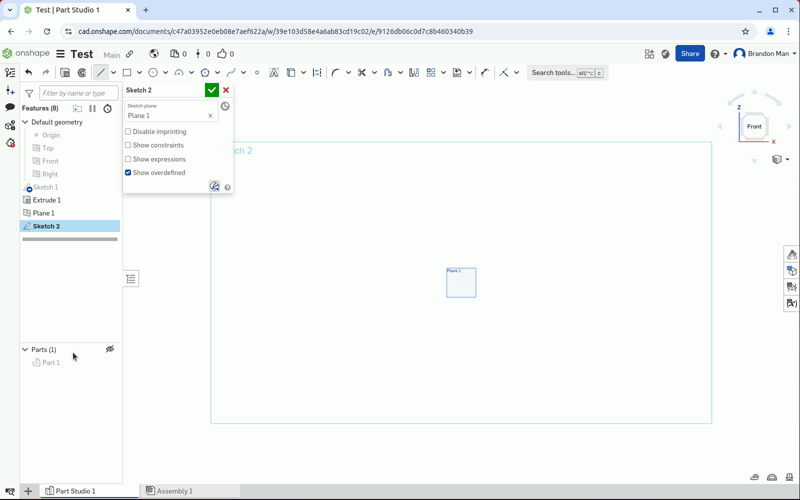
mouse_move(404, 254)
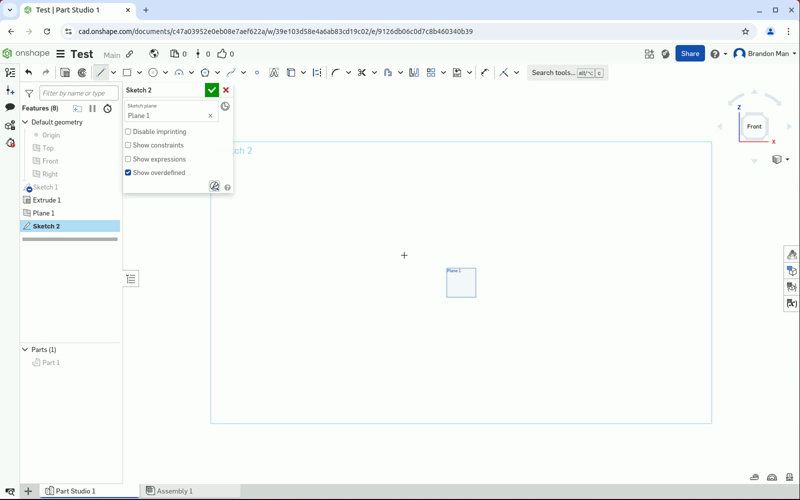
click(404, 254)
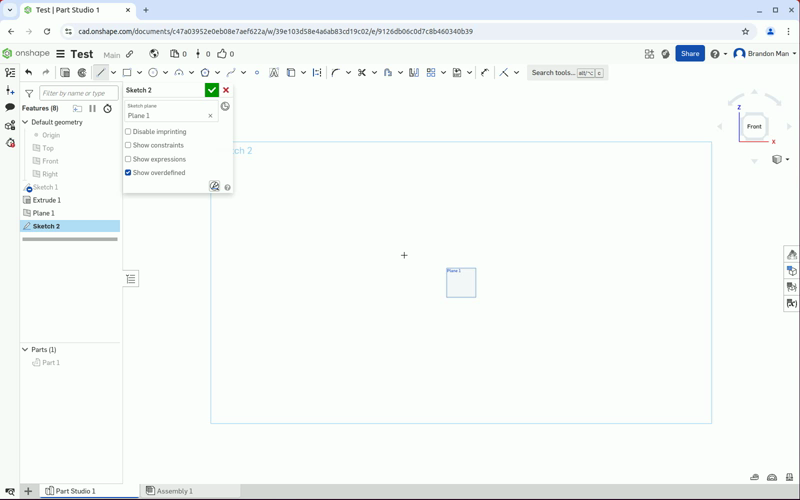
key_up(shift)
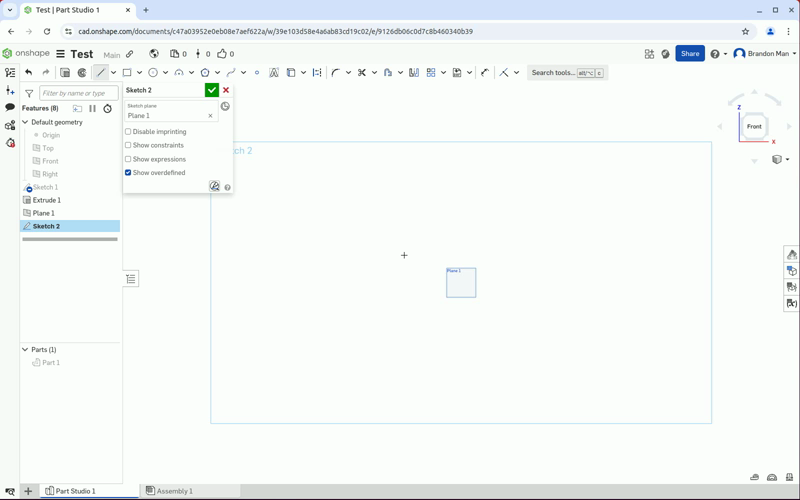
key_down(shift)
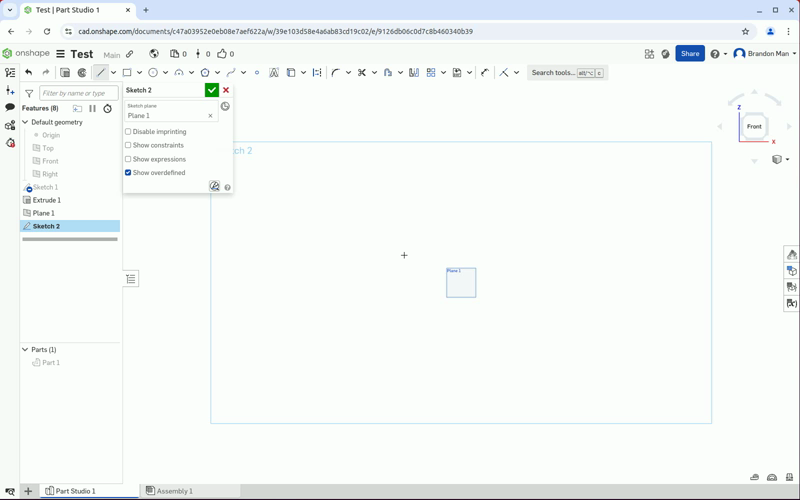
mouse_move(516, 254)
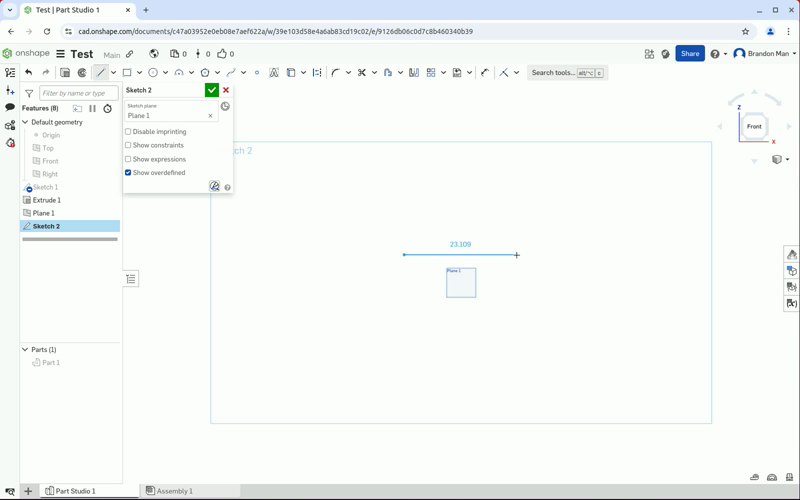
click(516, 254)
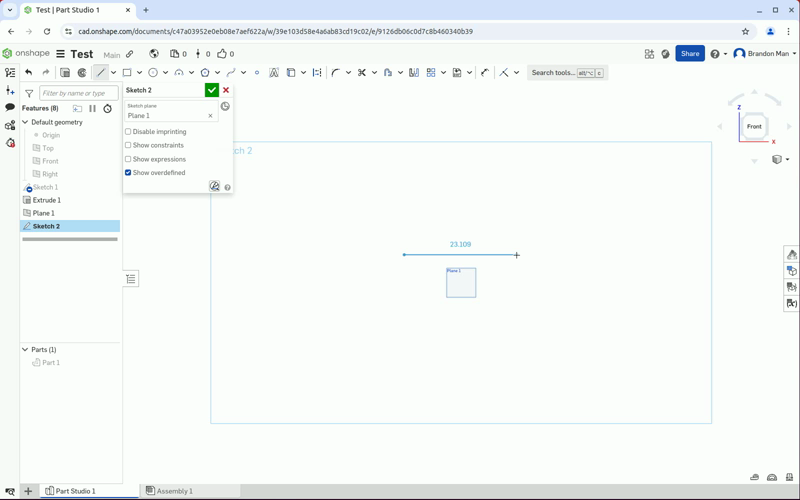
key_up(shift)
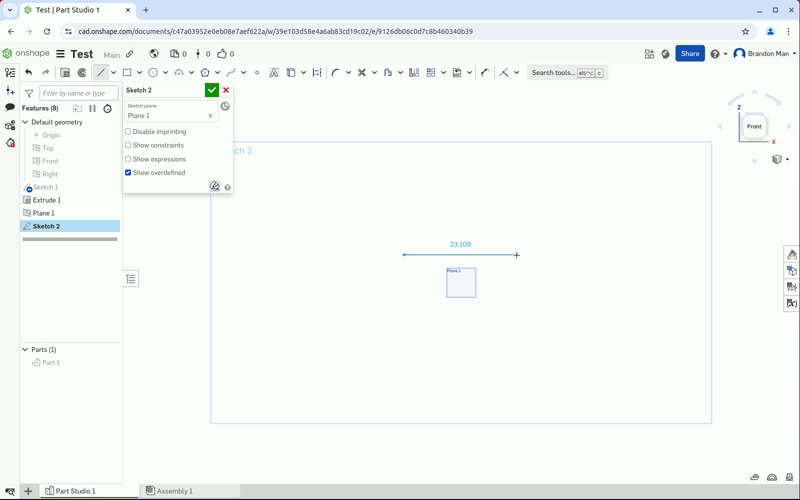
key_down(shift)
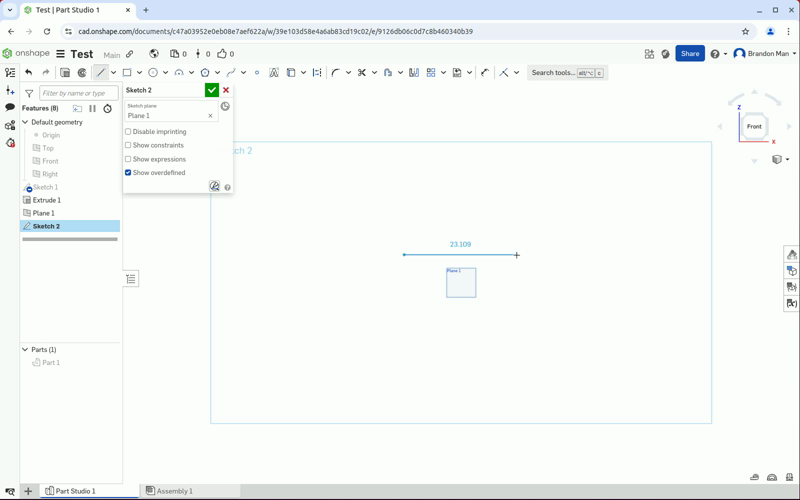
mouse_move(546, 254)
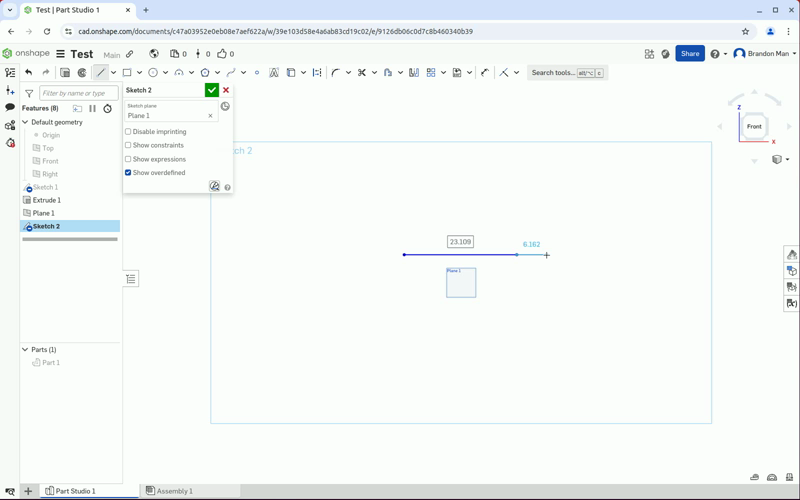
mouse_move(516, 226)
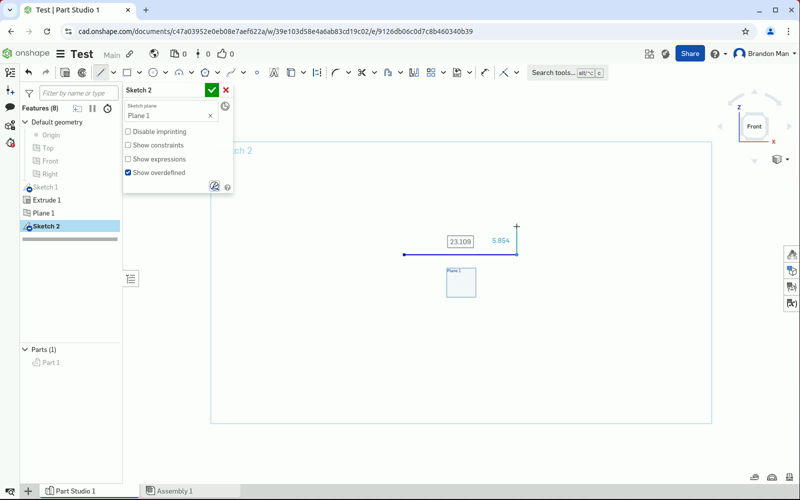
click(516, 226)
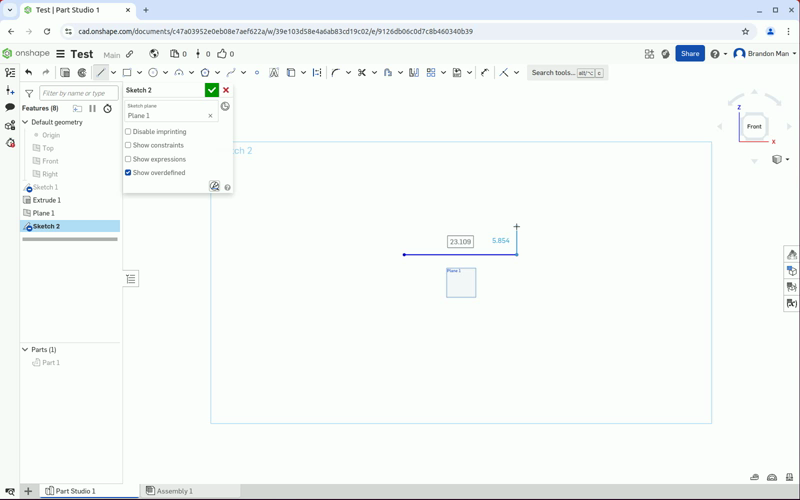
key_up(shift)
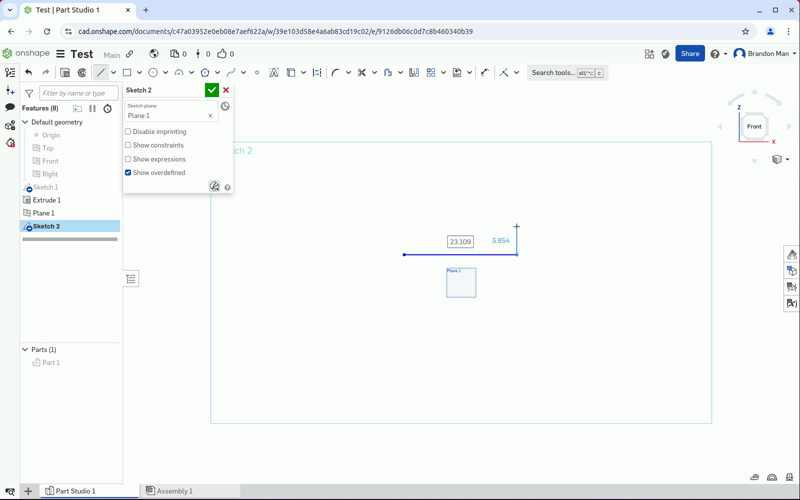
key_down(shift)
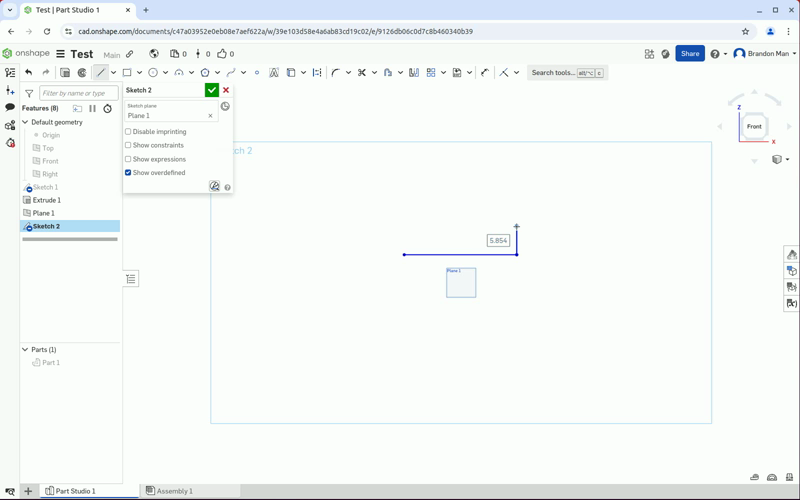
mouse_move(404, 226)
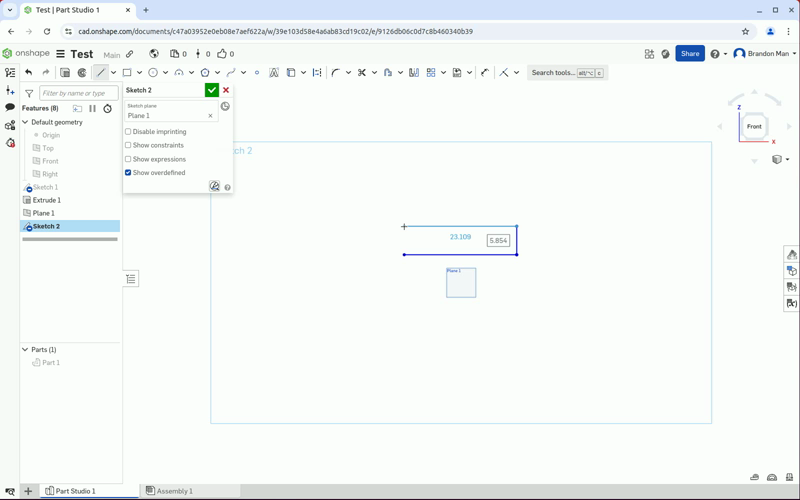
click(404, 226)
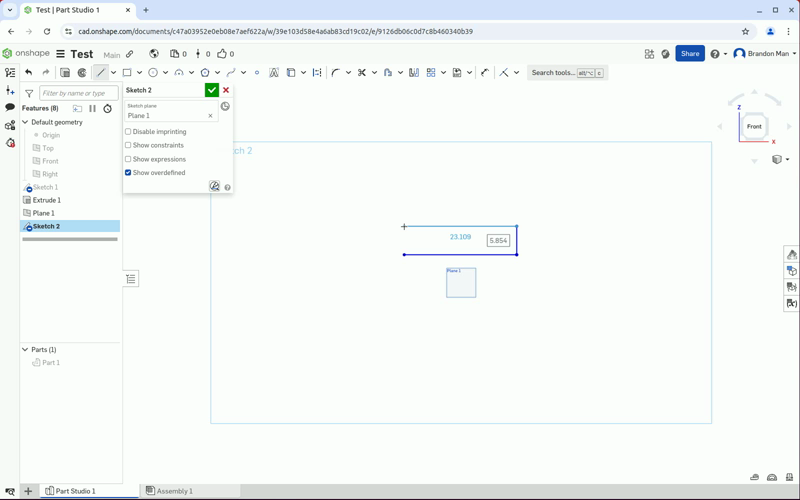
key_up(shift)
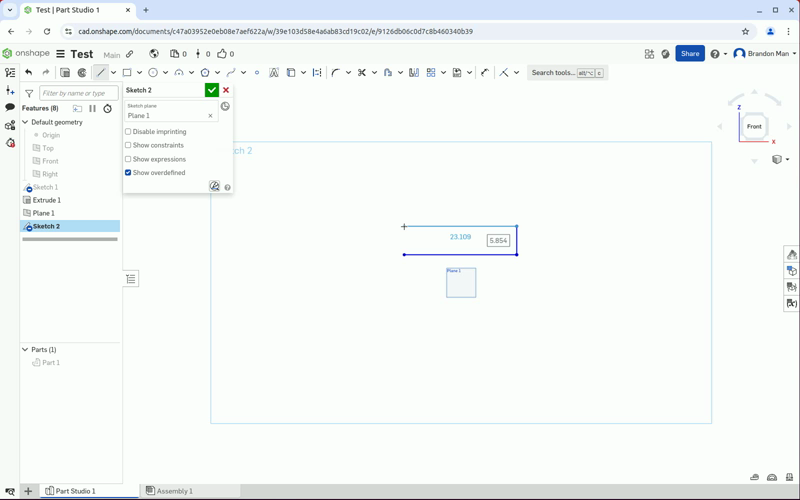
mouse_move(434, 226)
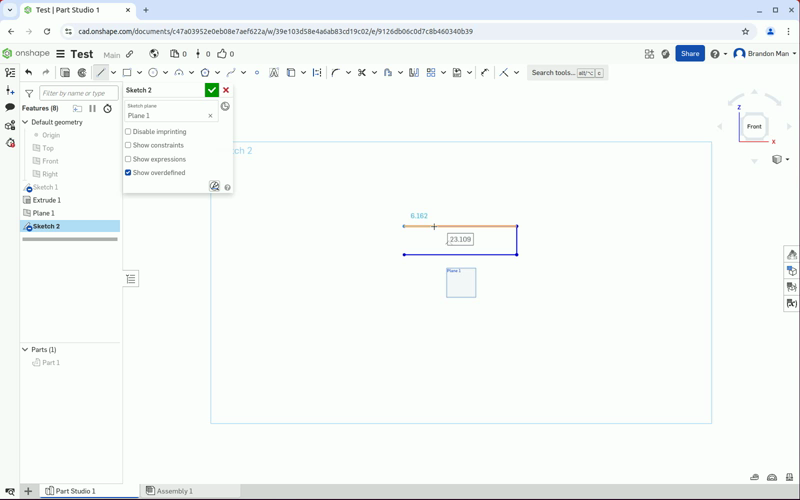
key_down(shift)
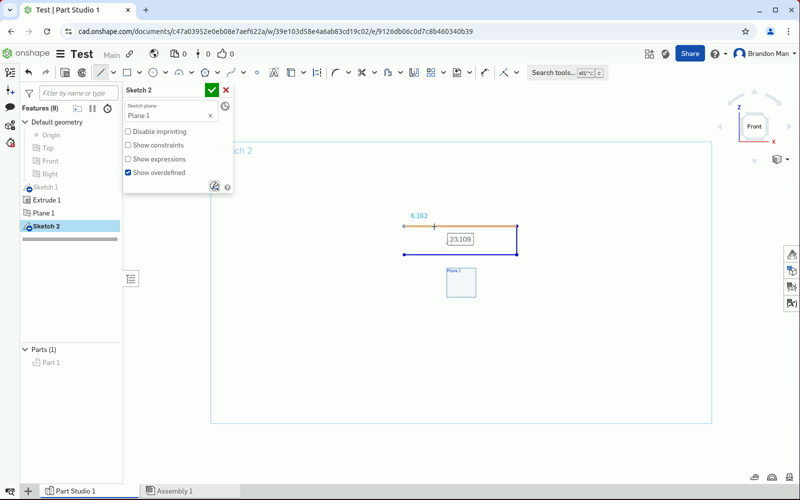
mouse_move(404, 254)
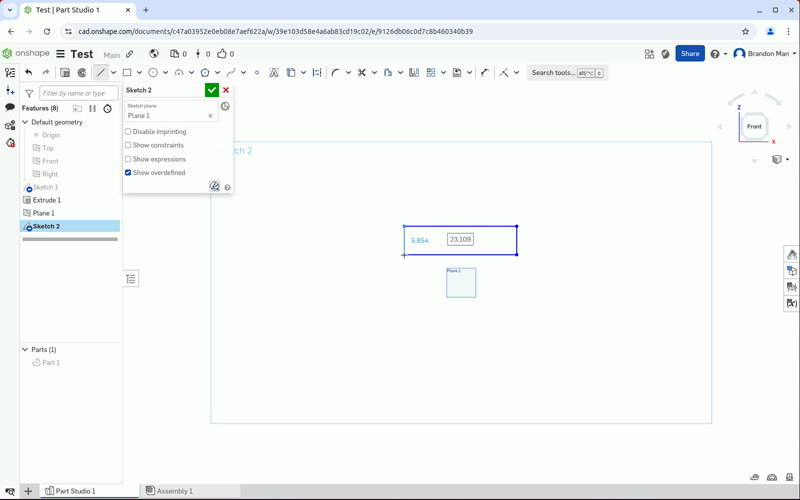
key_up(shift)
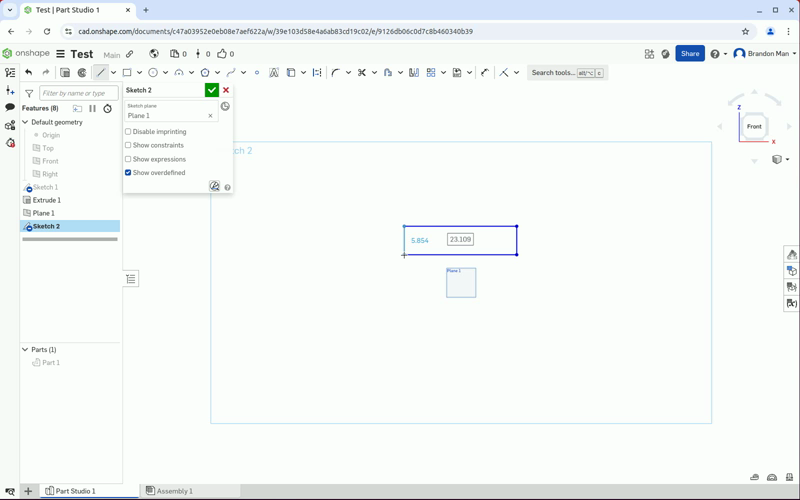
click(404, 254)
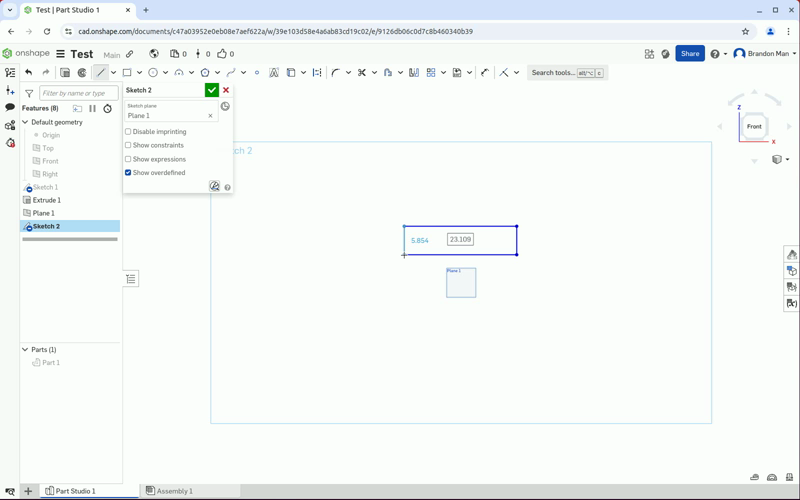
key(esc)
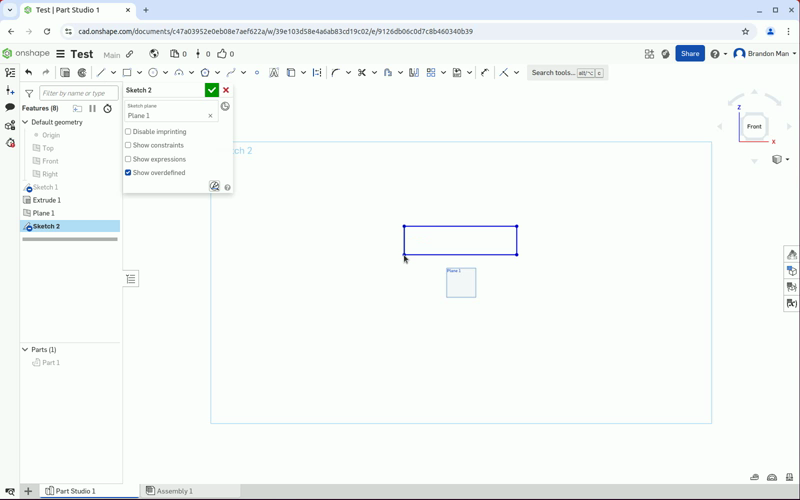
mouse_move(425, 249)
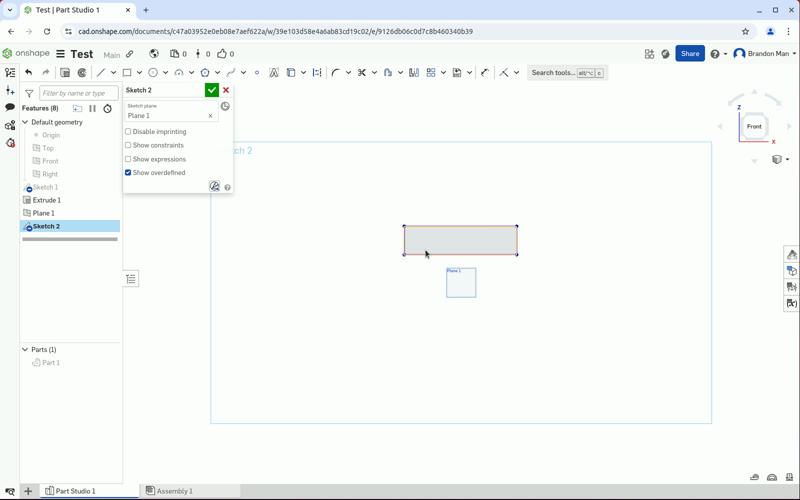
click(425, 249)
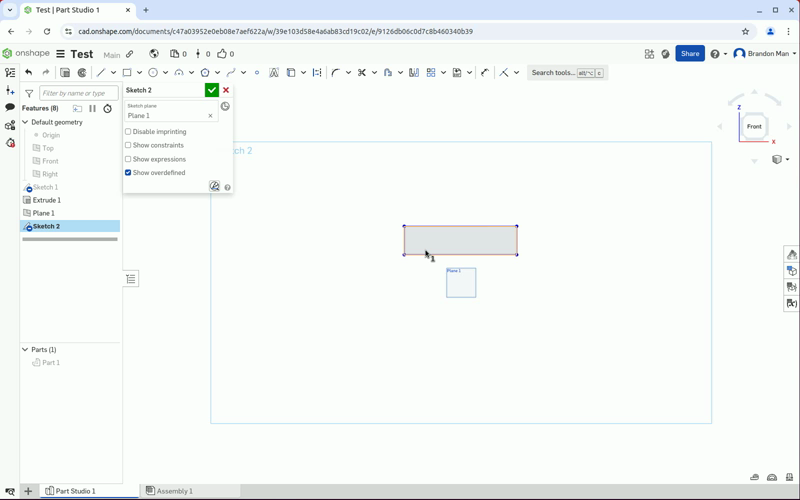
mouse_move(73, 352)
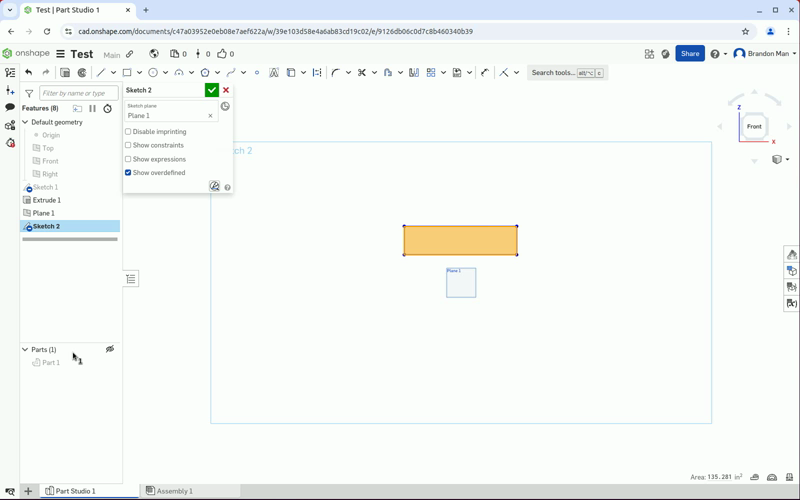
key(shift+y)
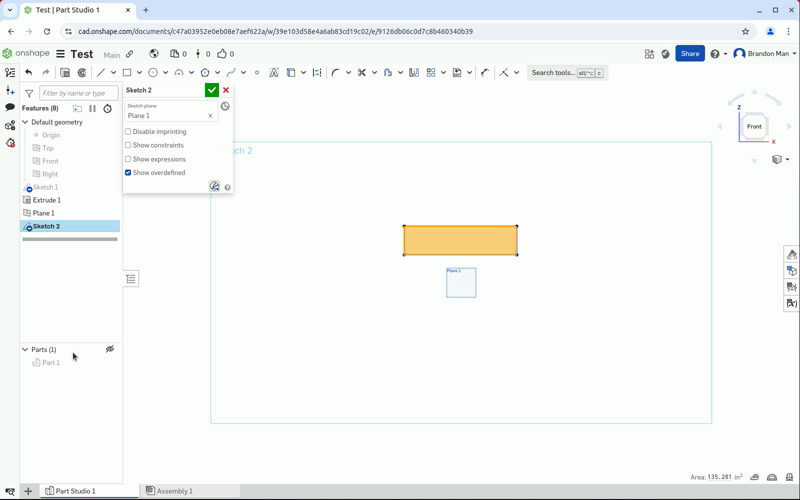
key(shift+e)
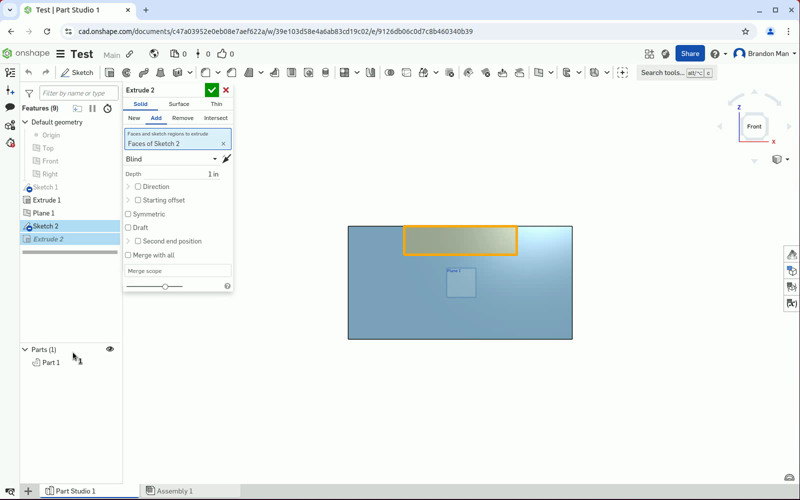
mouse_move(143, 106)
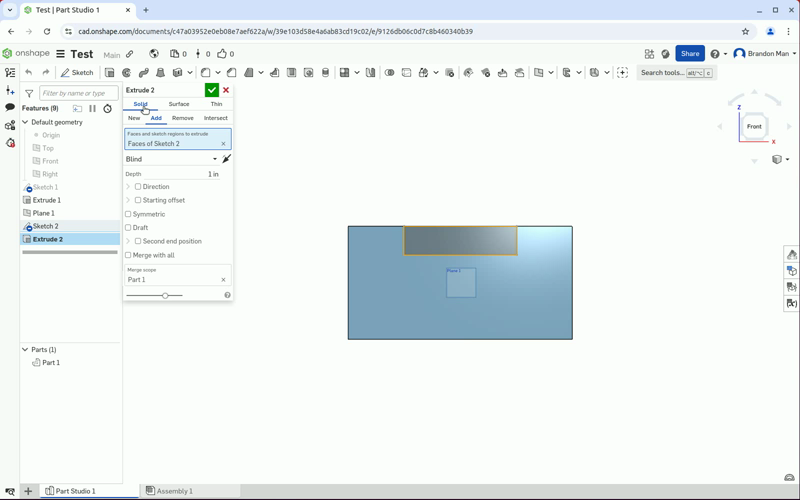
click(143, 106)
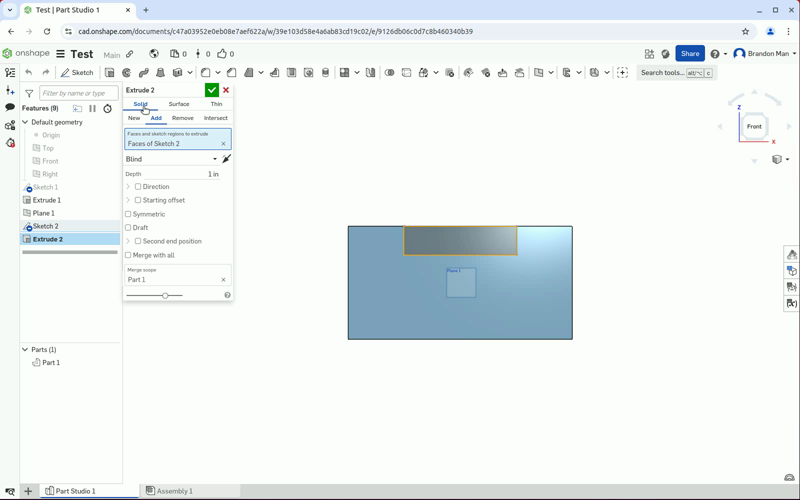
mouse_move(186, 120)
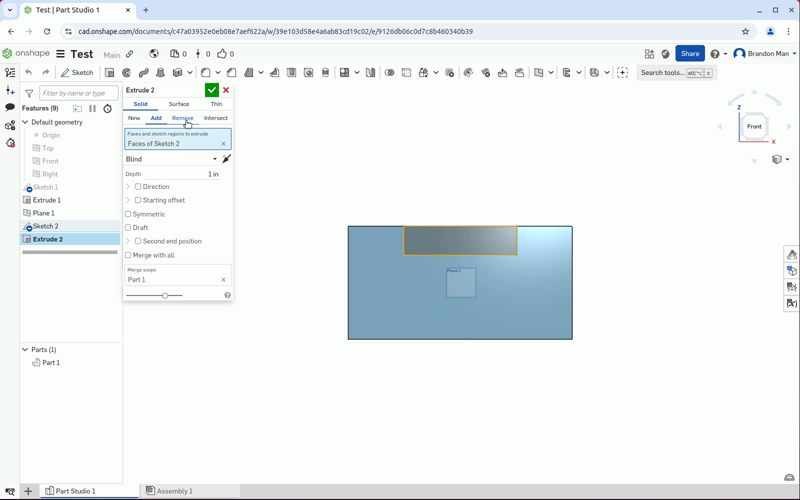
click(186, 120)
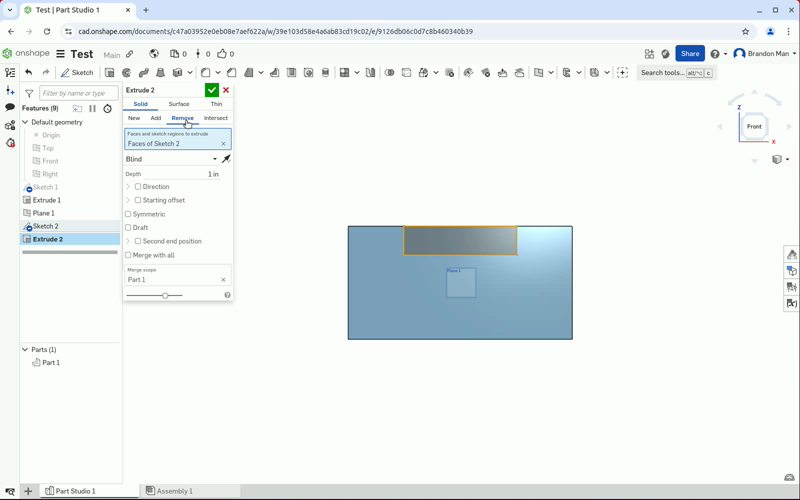
key(tab, 4)
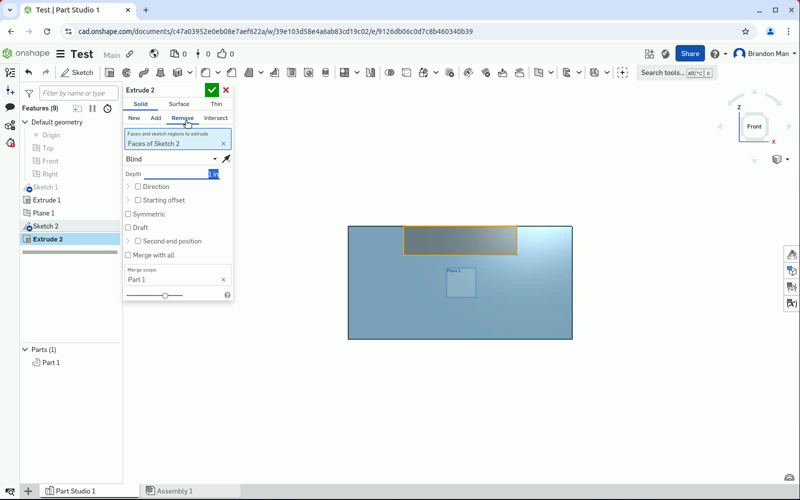
text(11.554)
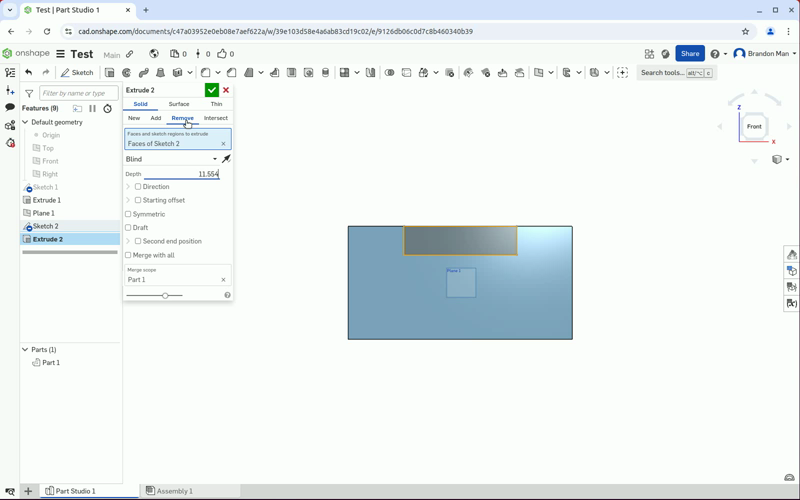
key(tab, 6)
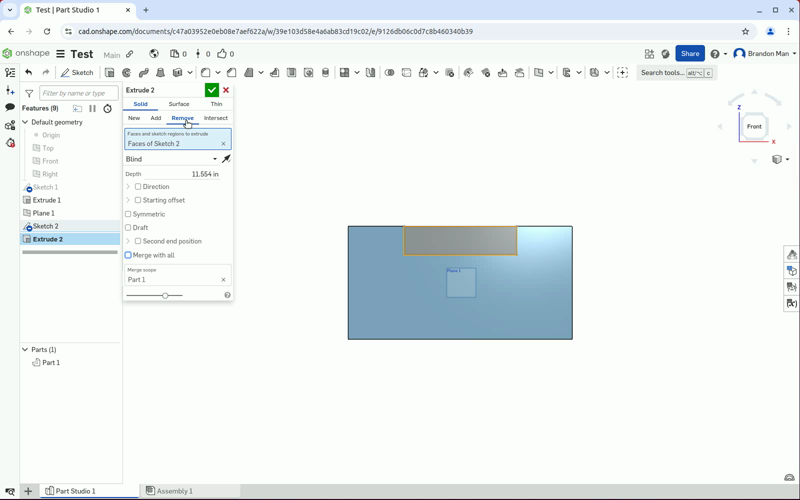
key(space)
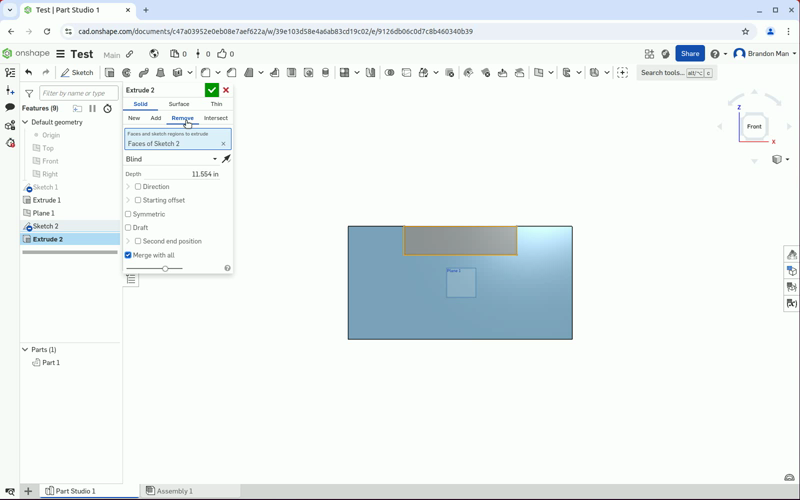
key(enter)
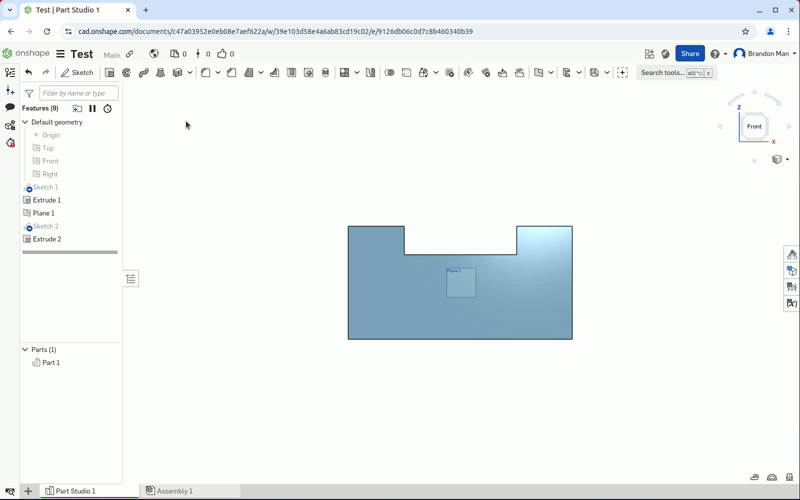
key(shift+h)
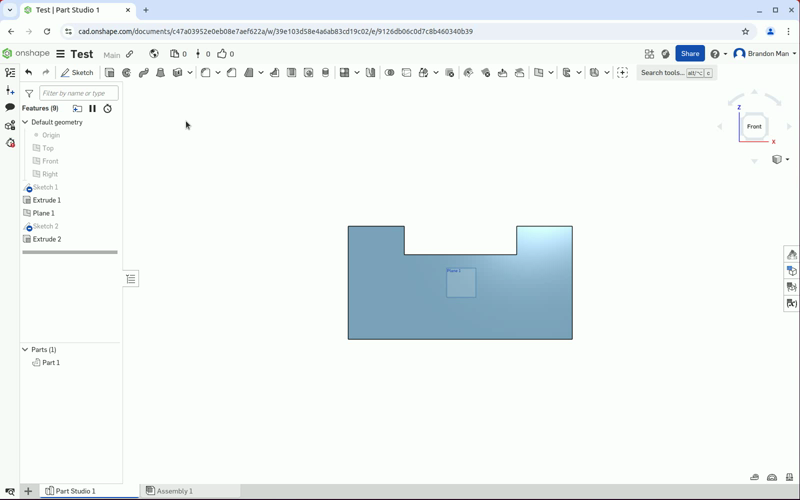
key(shift+h)
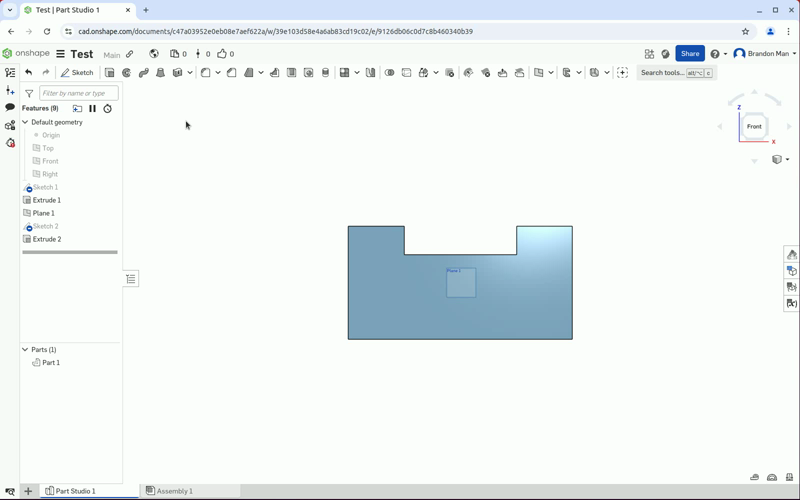
mouse_move(73, 189)
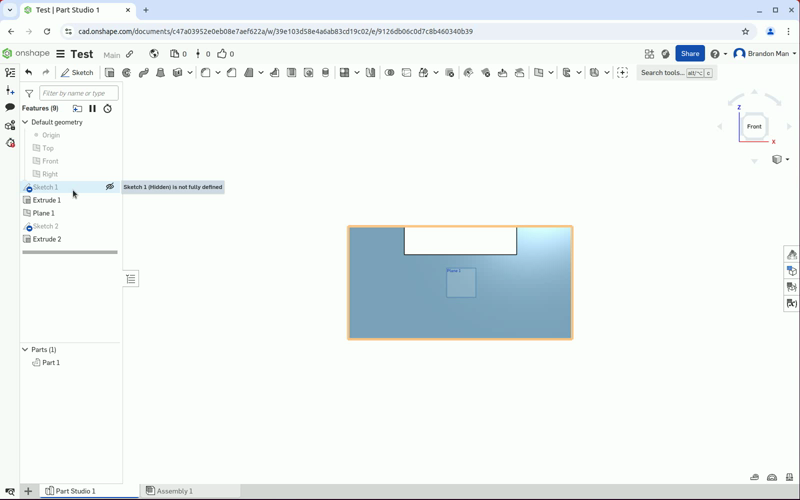
click(73, 189)
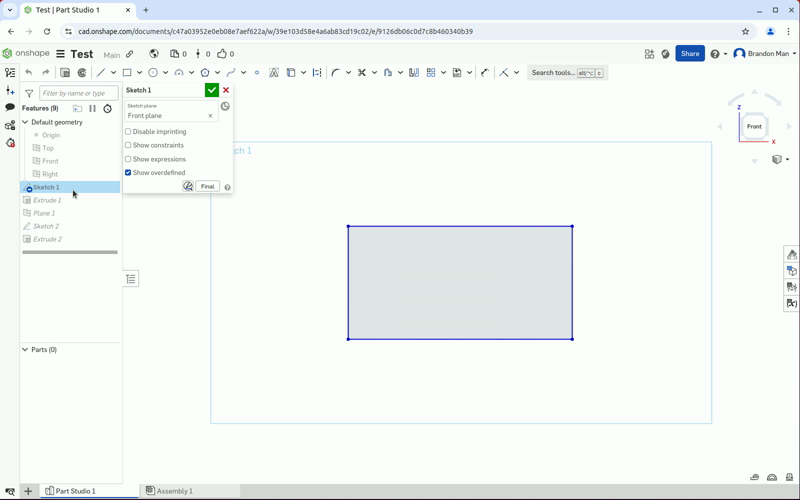
mouse_move(229, 92)
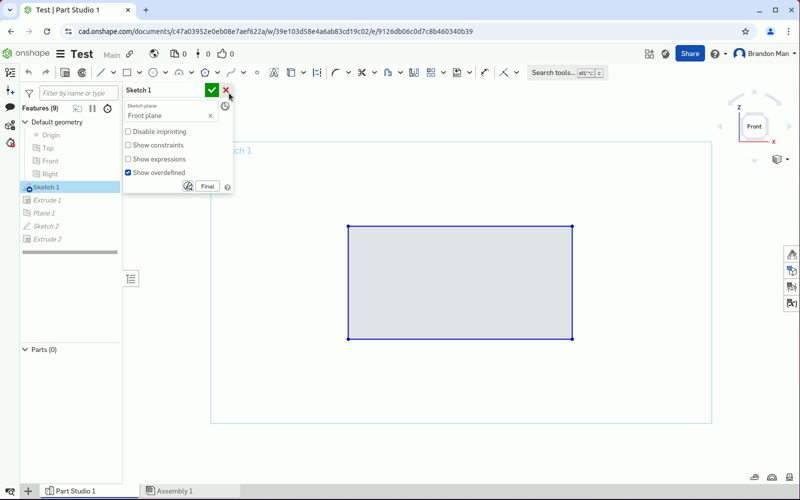
click(229, 92)
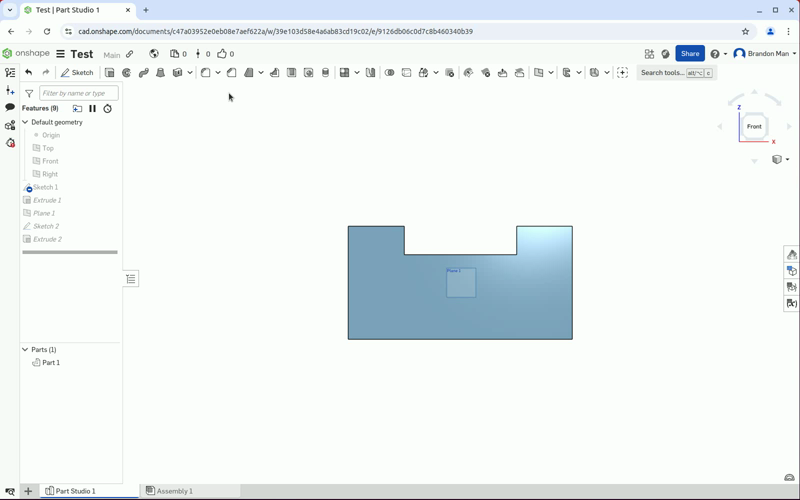
mouse_move(73, 352)
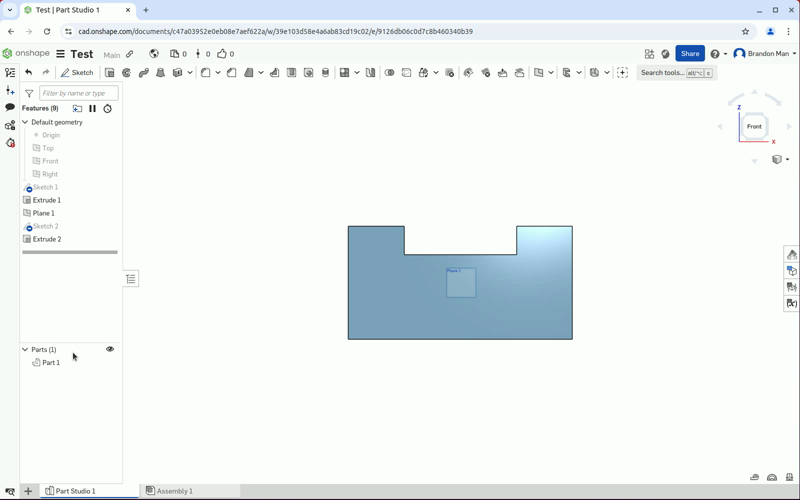
key(y)
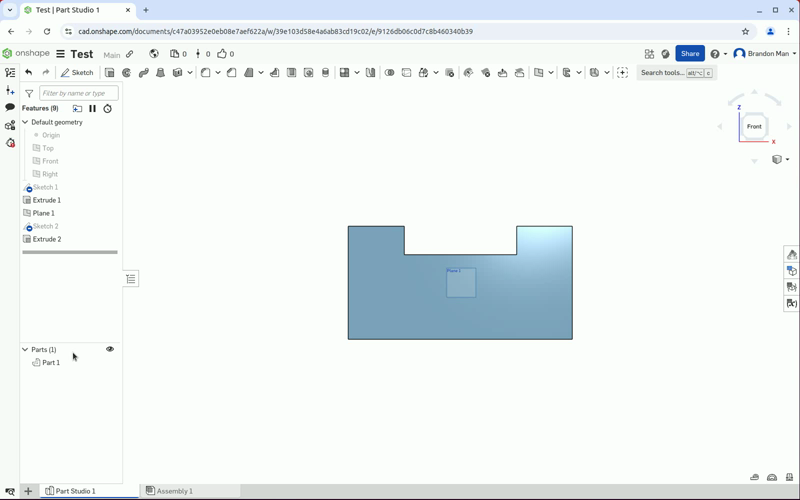
key(shift+p)
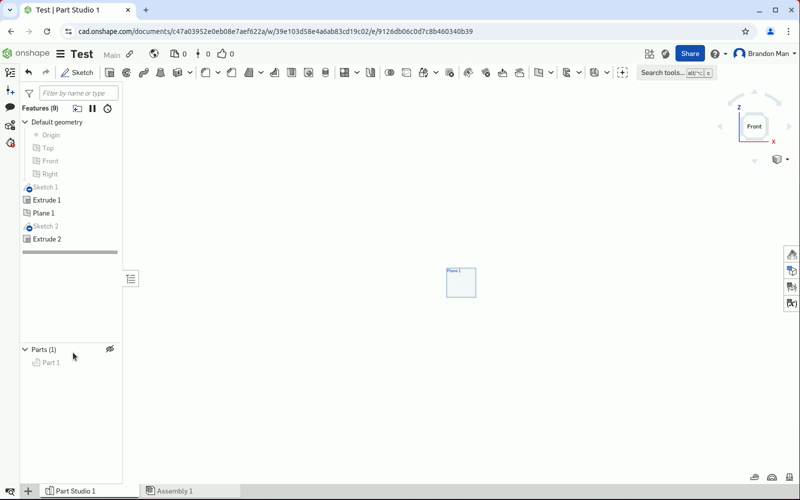
key(space)
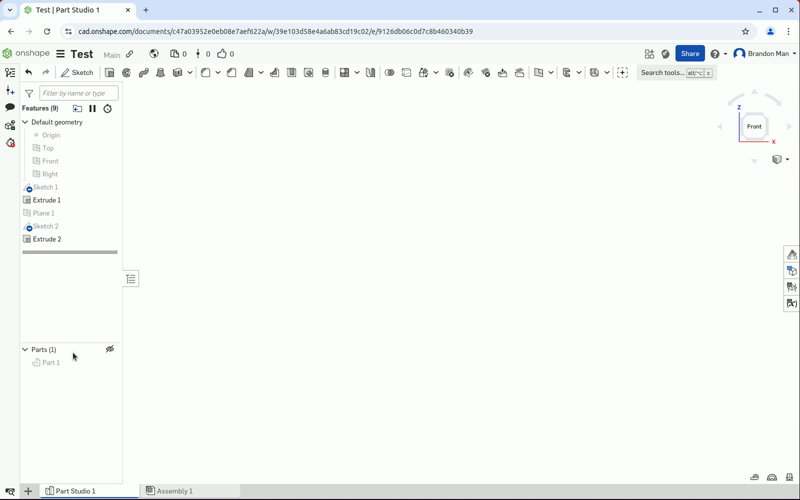
key_down(shift)
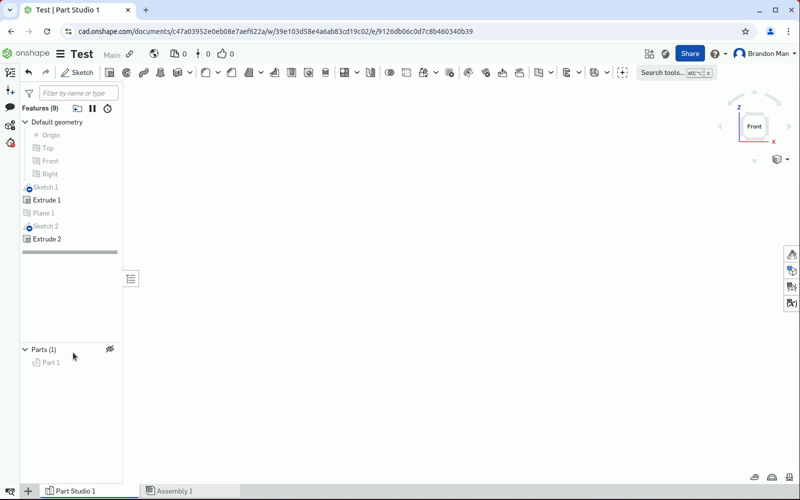
key(left)
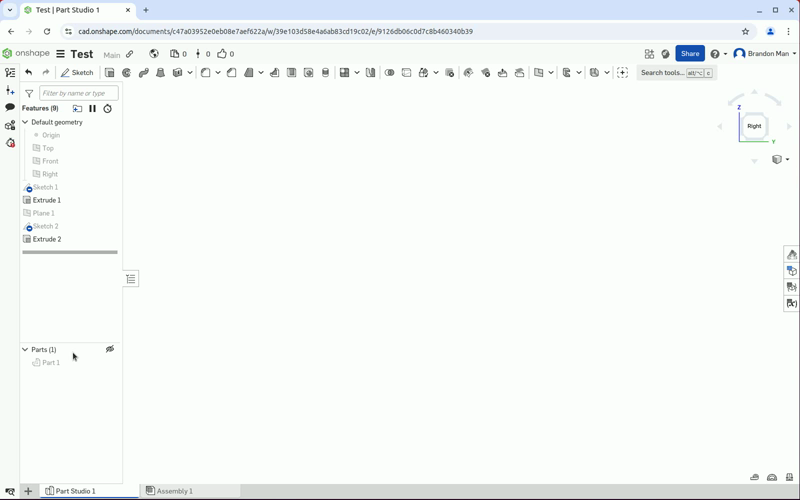
key_up(shift)
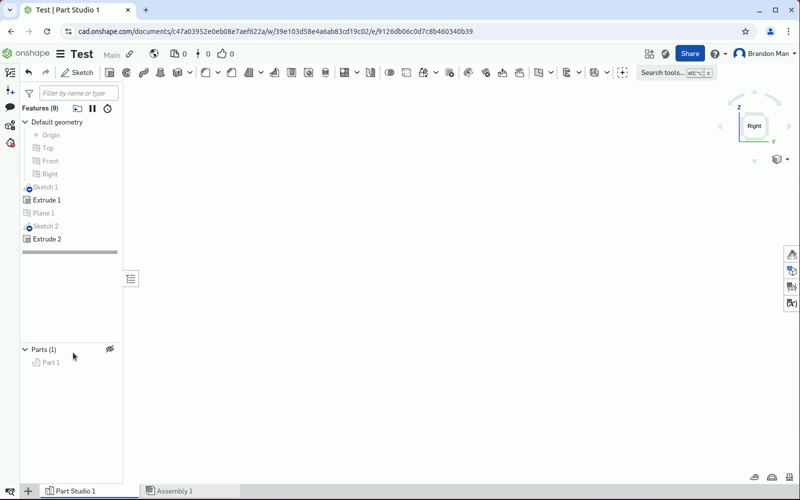
mouse_move(73, 352)
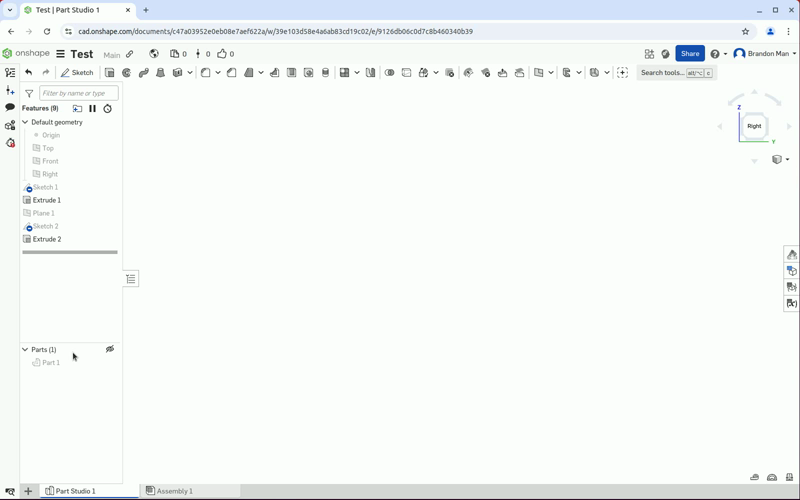
key(shift+y)
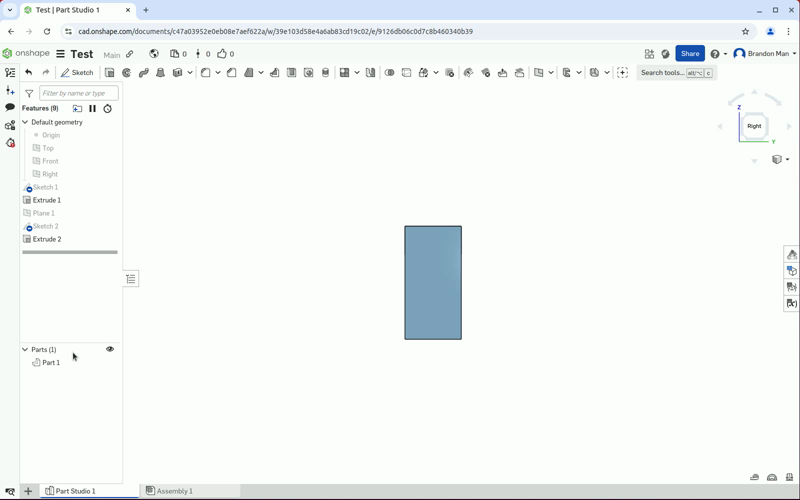
mouse_move(541, 75)
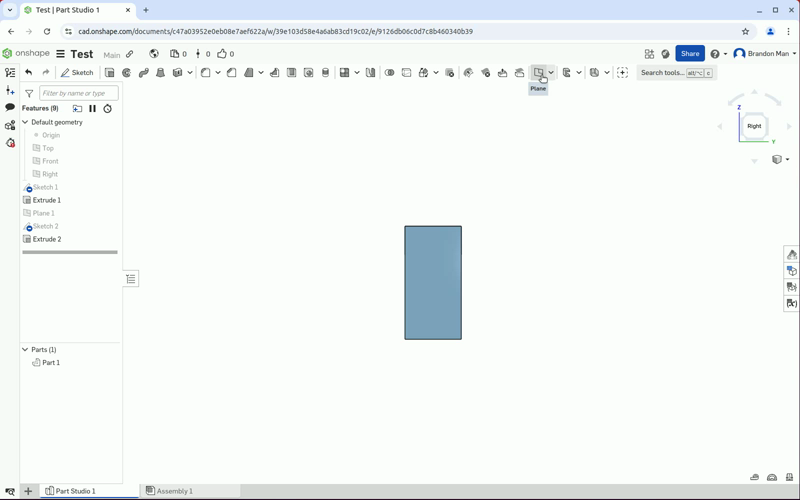
click(541, 75)
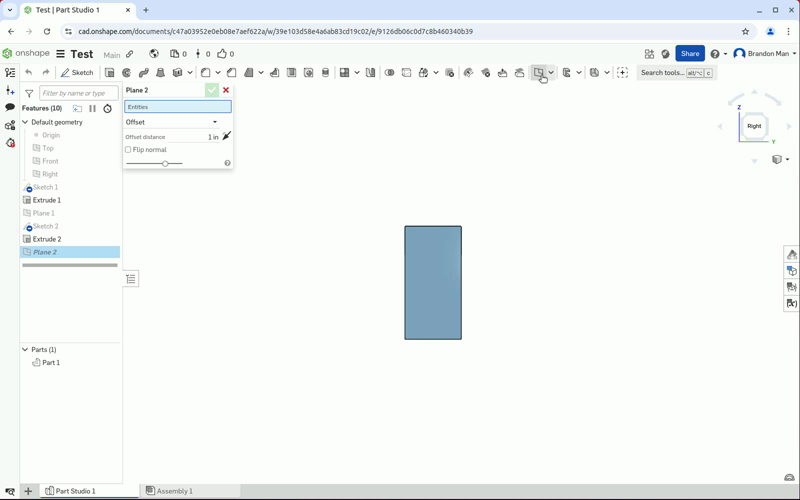
mouse_move(73, 176)
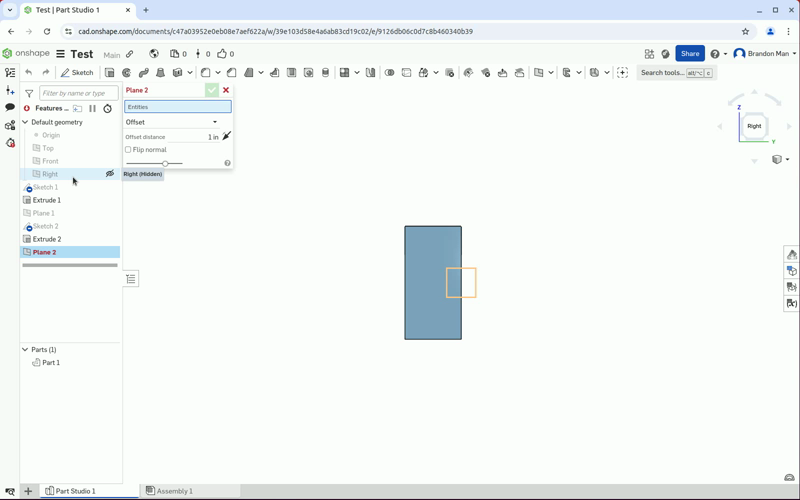
click(73, 176)
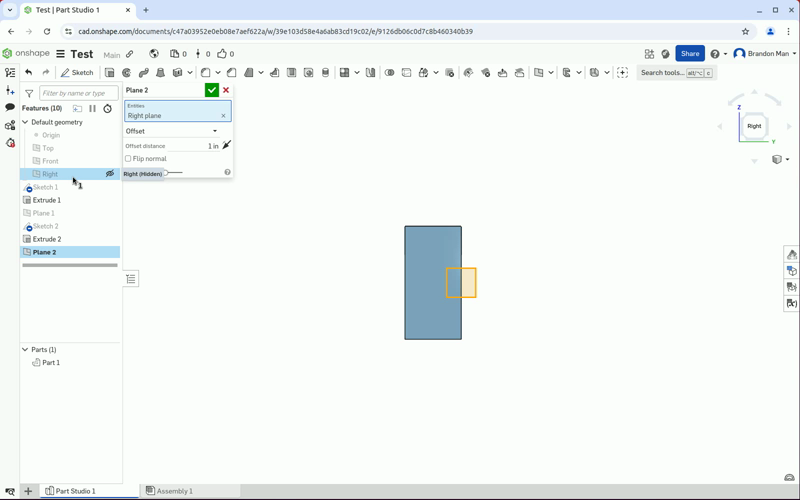
key(tab, 2)
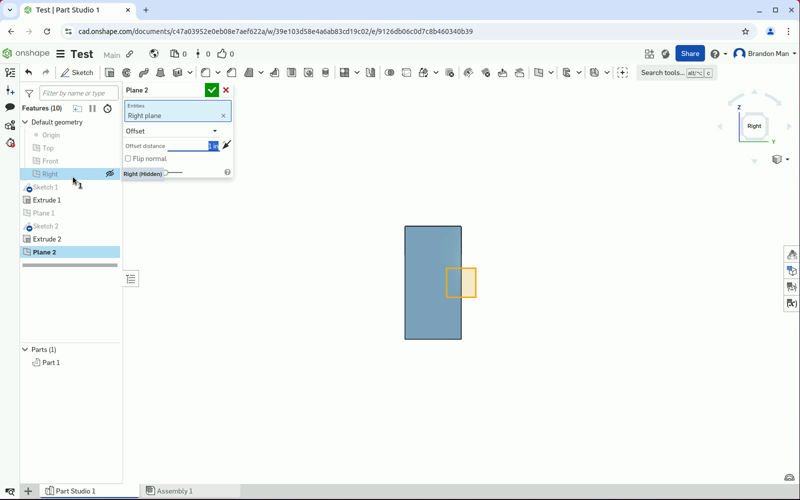
text(23.108)
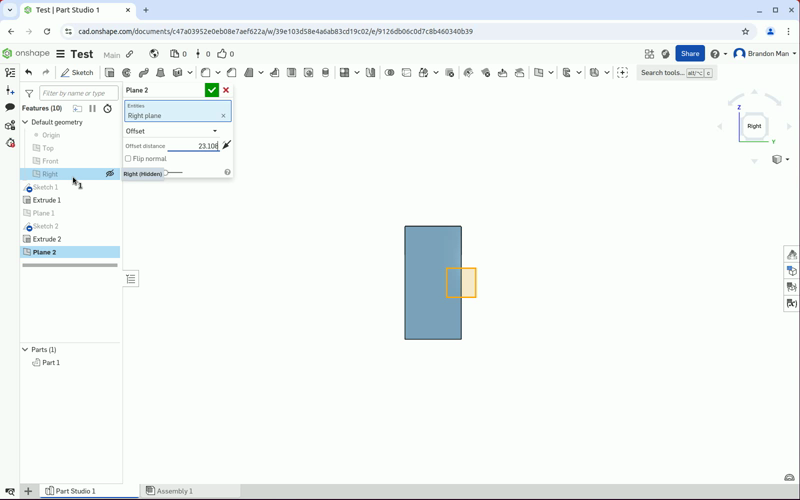
key(enter, 2)
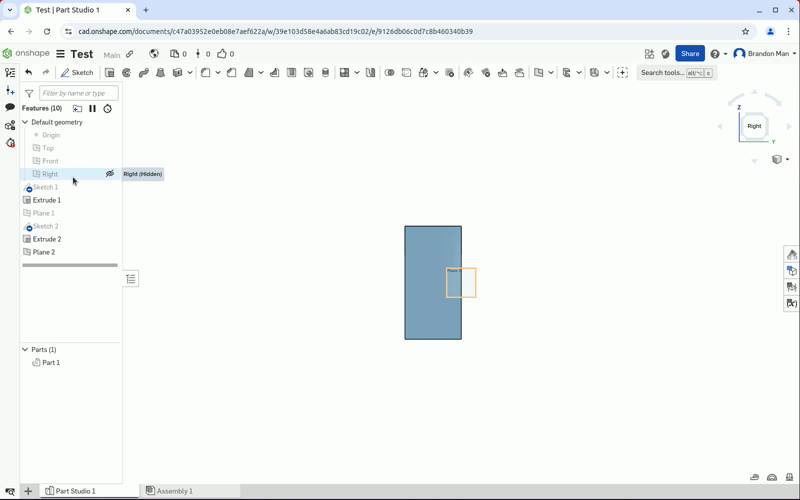
key(shift+s)
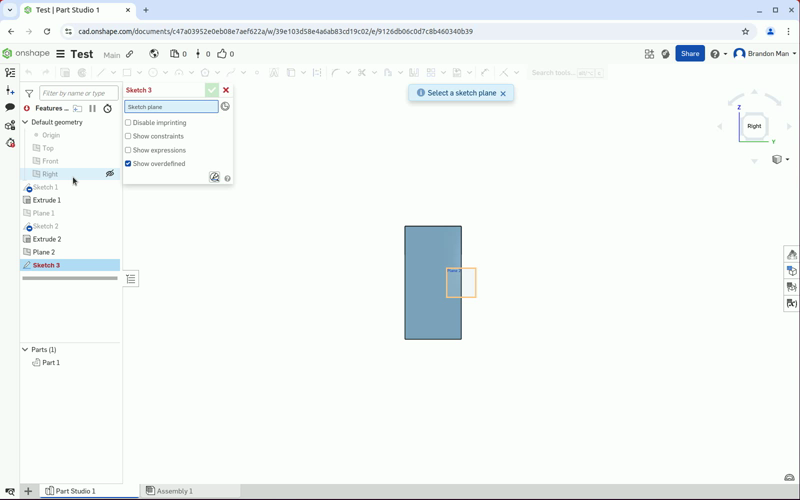
mouse_move(73, 254)
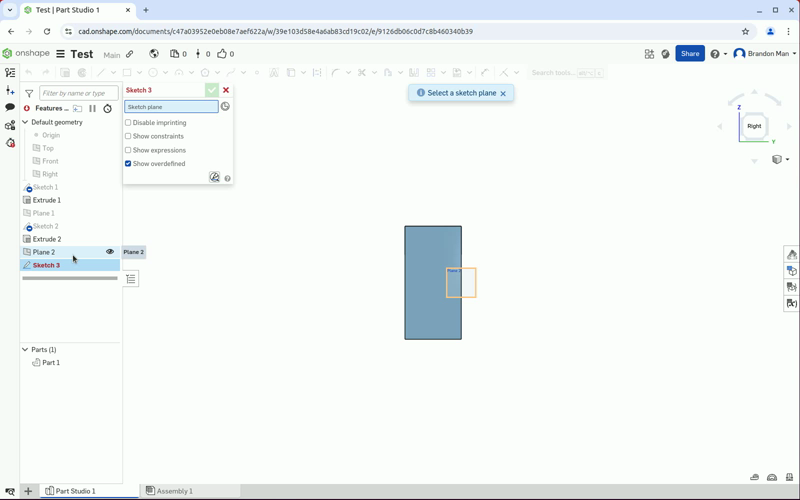
click(73, 254)
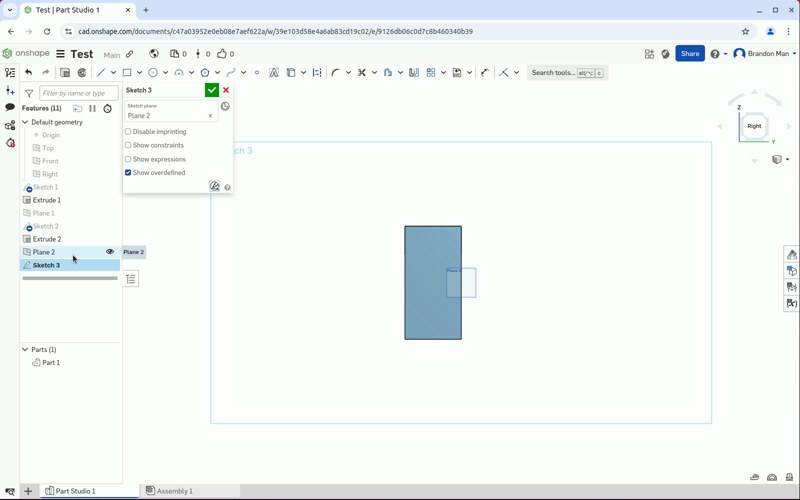
mouse_move(73, 352)
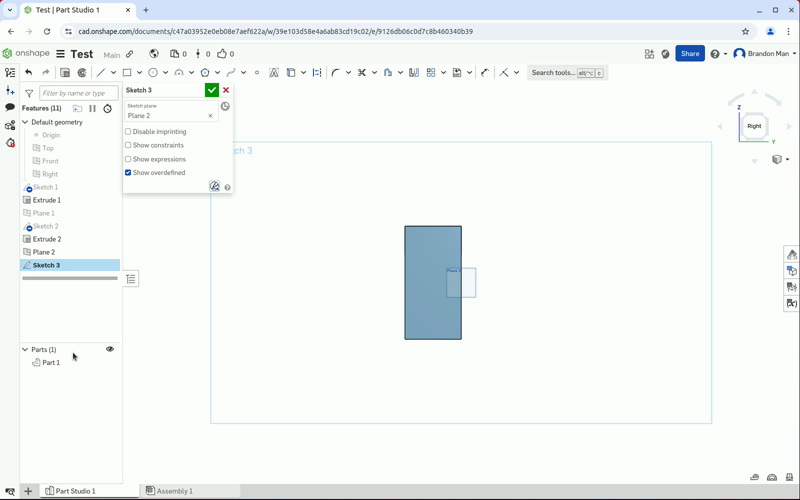
key(y)
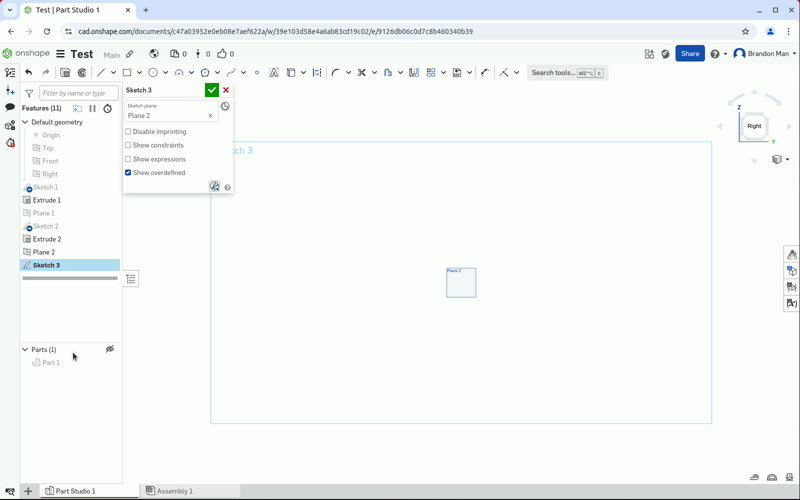
key(l)
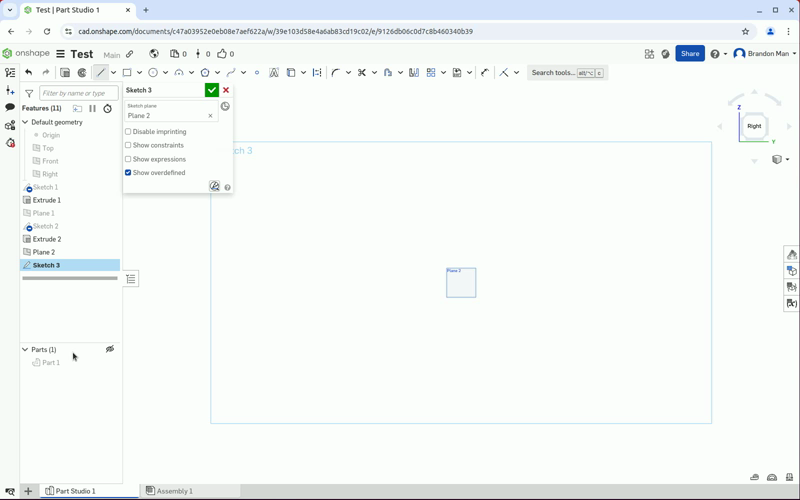
key_down(shift)
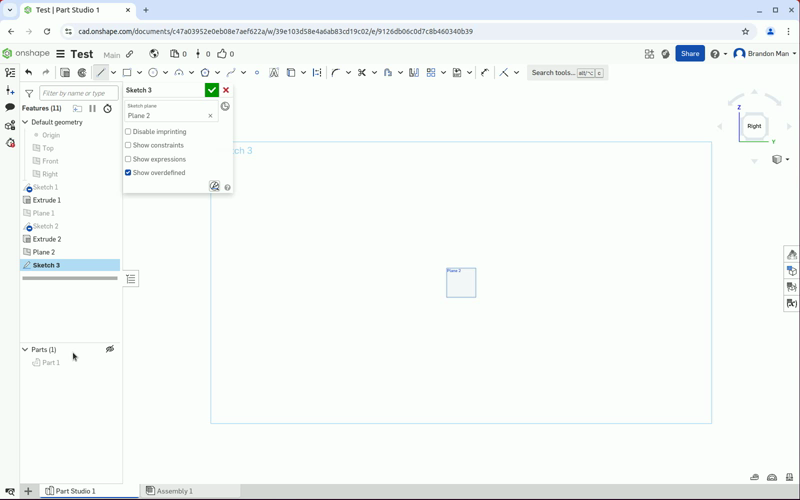
mouse_move(404, 339)
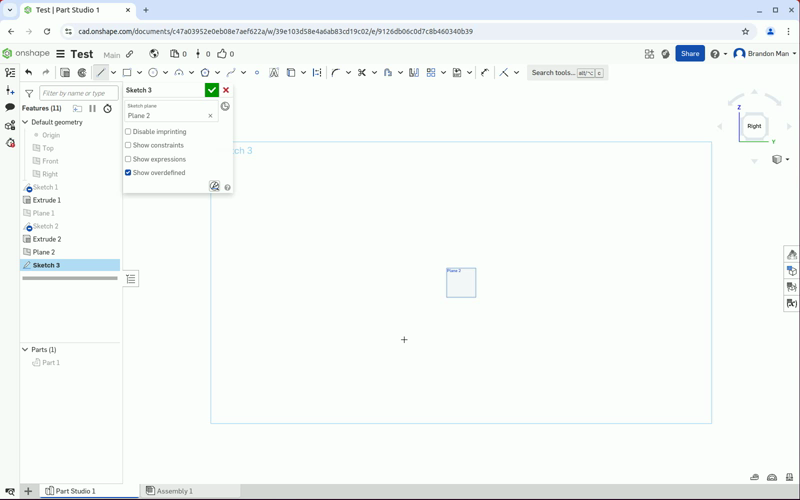
click(404, 339)
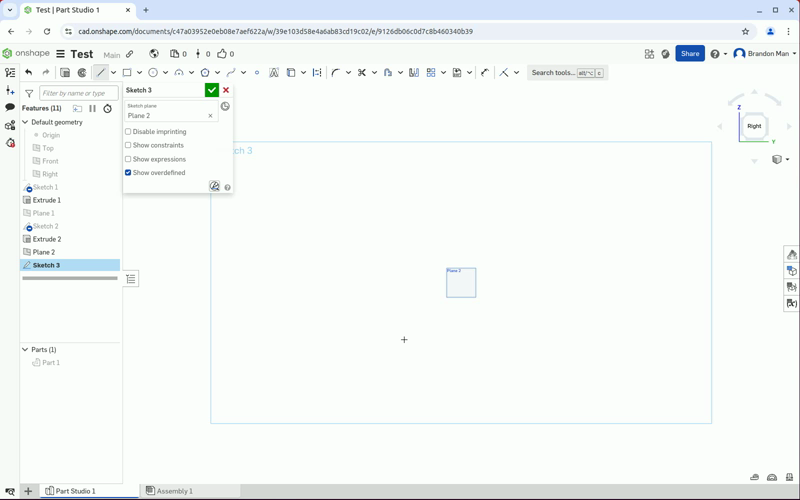
key_up(shift)
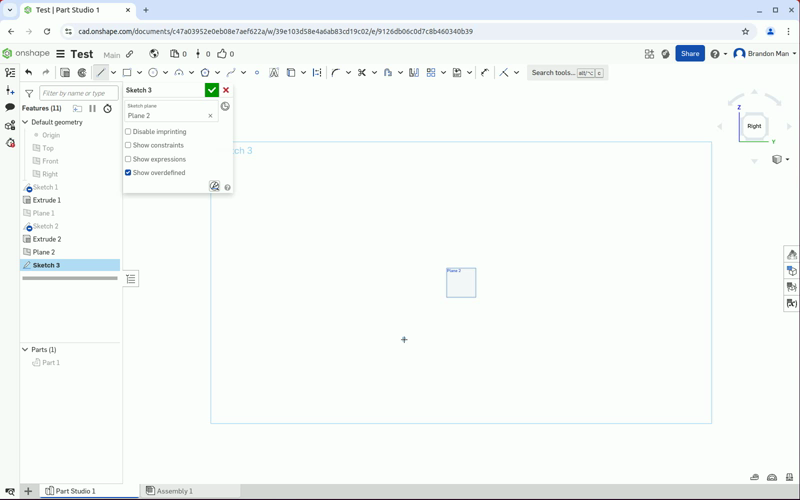
key_down(shift)
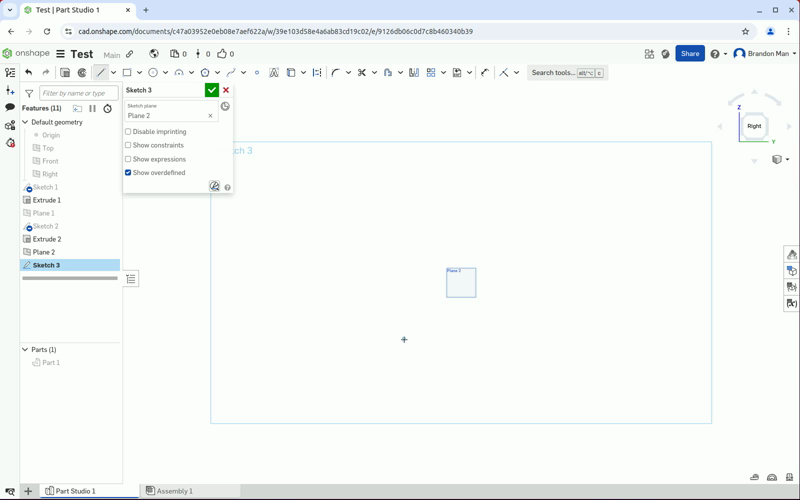
mouse_move(434, 339)
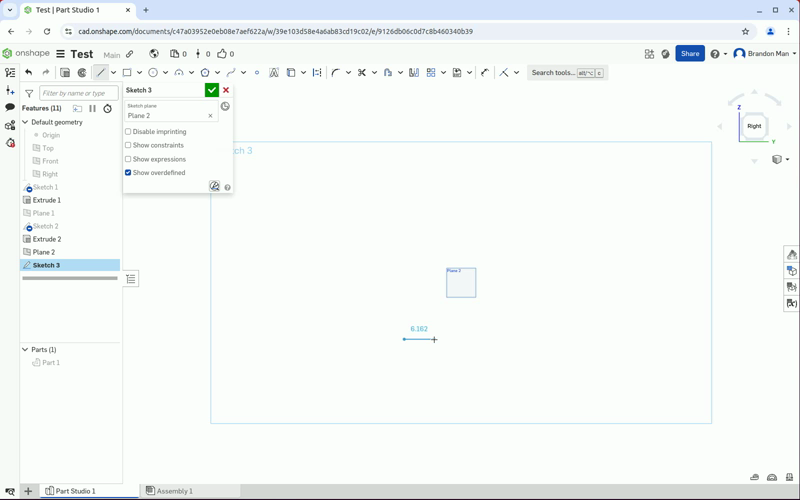
mouse_move(461, 339)
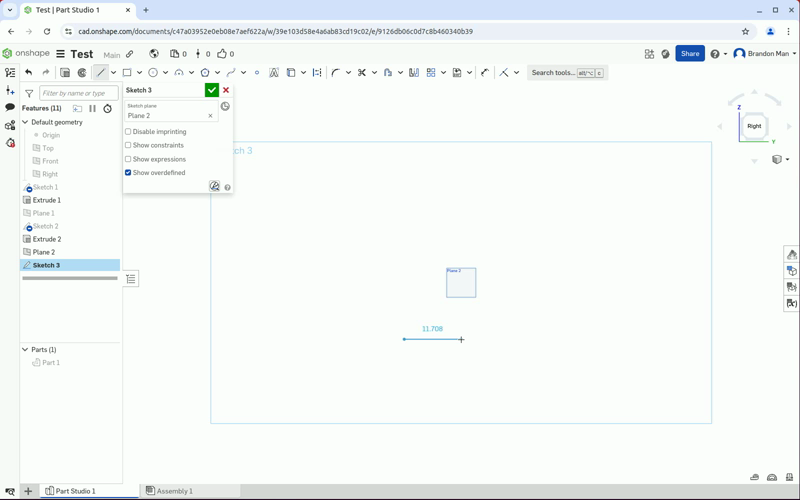
click(461, 339)
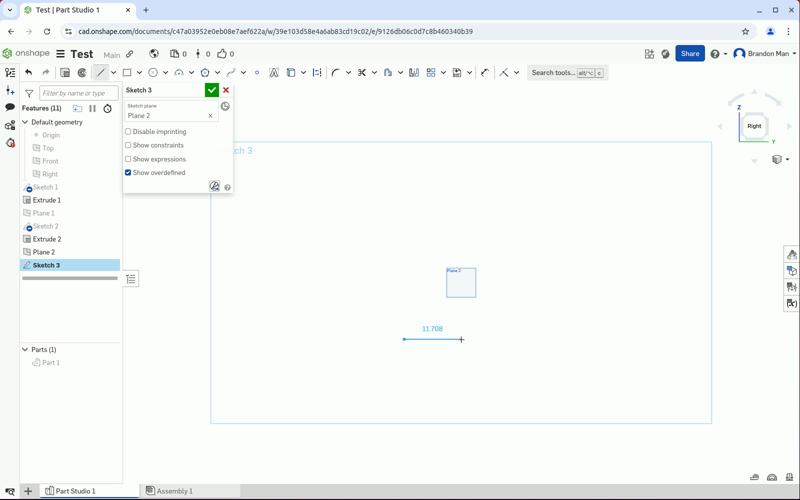
key_up(shift)
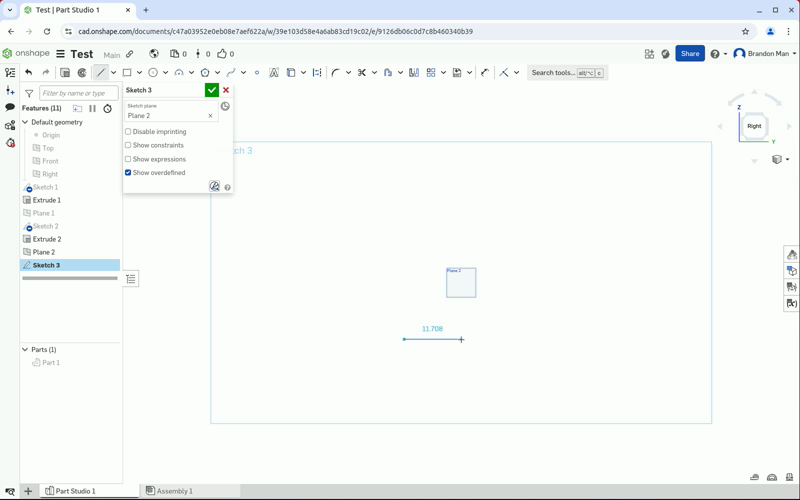
key_down(shift)
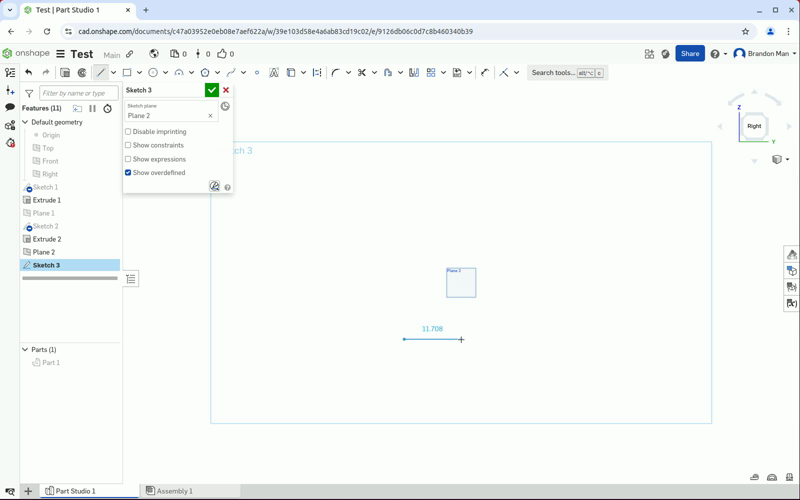
mouse_move(491, 339)
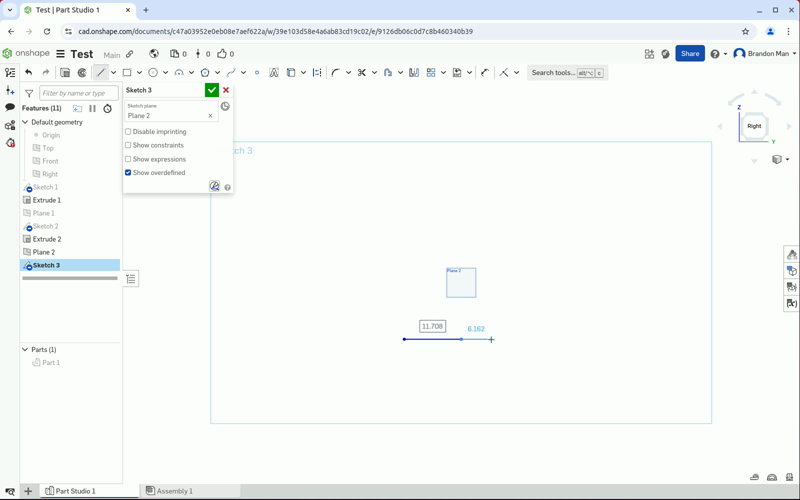
mouse_move(461, 310)
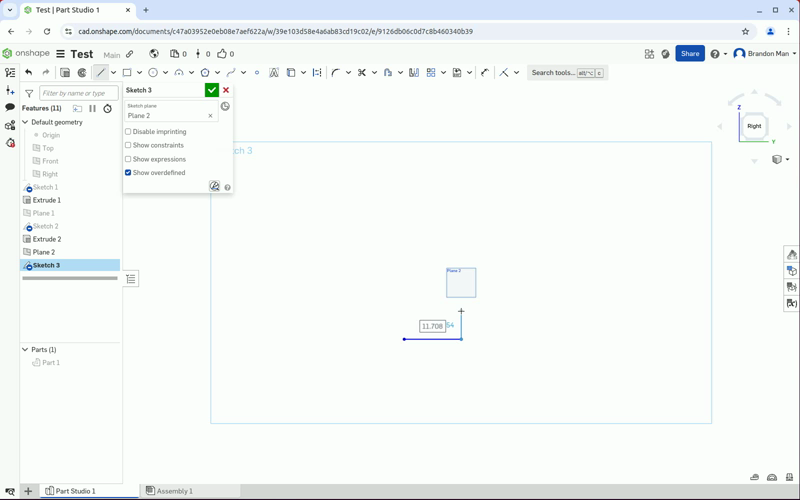
click(461, 310)
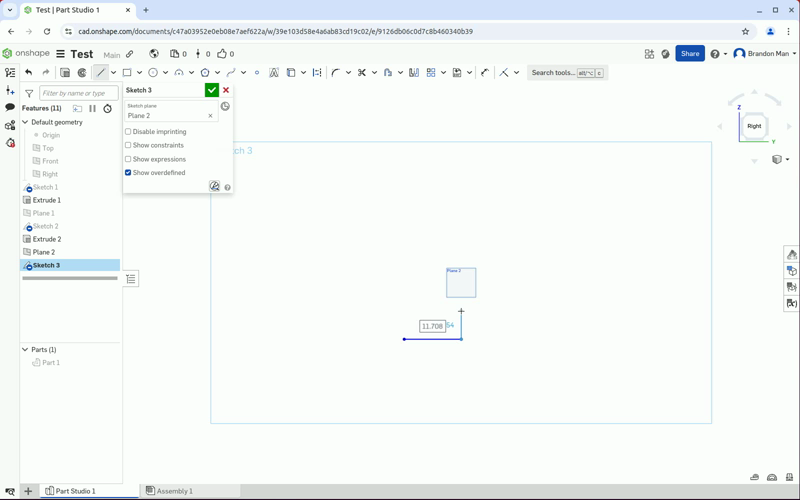
key_up(shift)
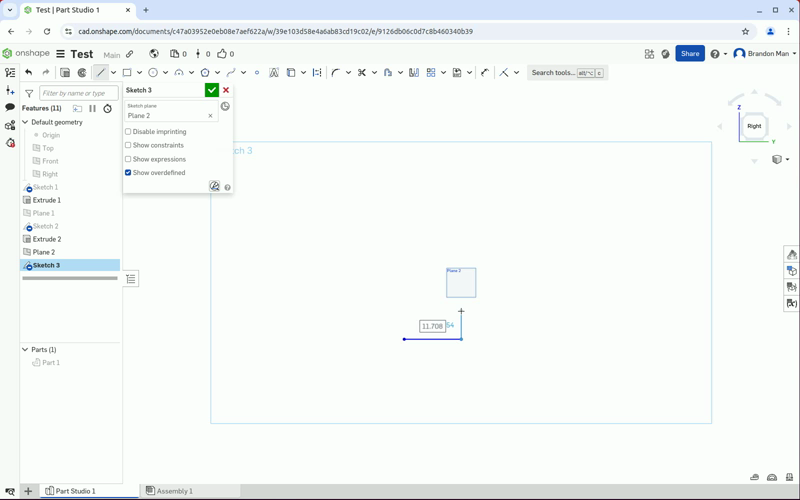
key_down(shift)
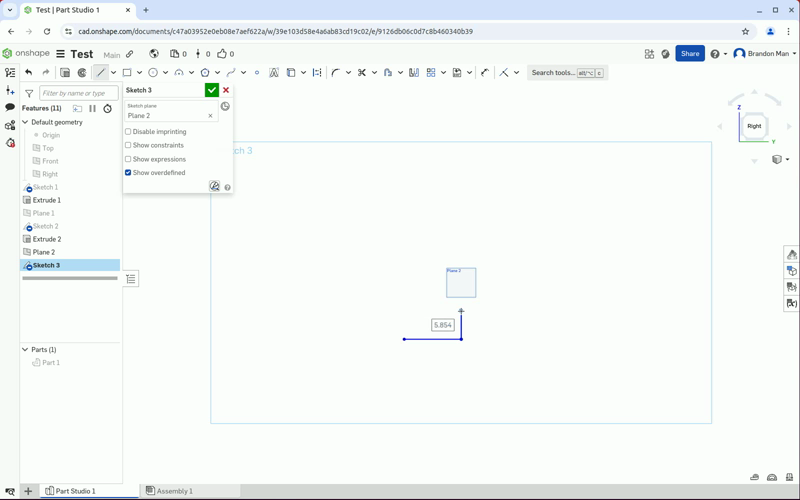
mouse_move(491, 310)
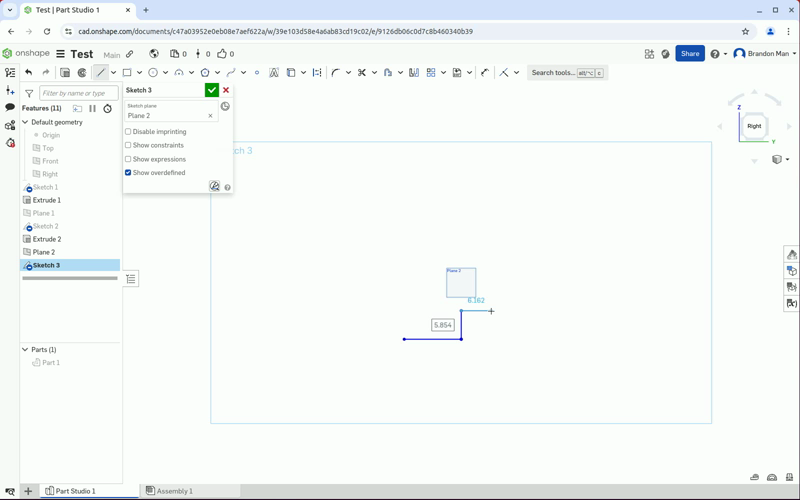
mouse_move(404, 310)
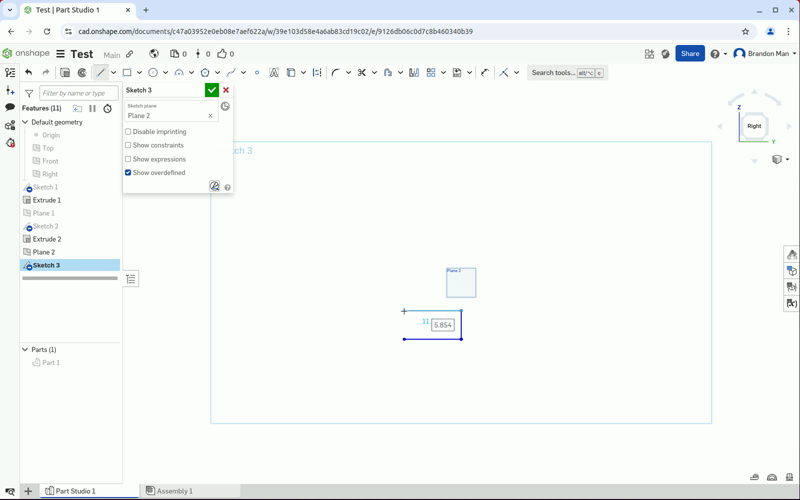
click(404, 310)
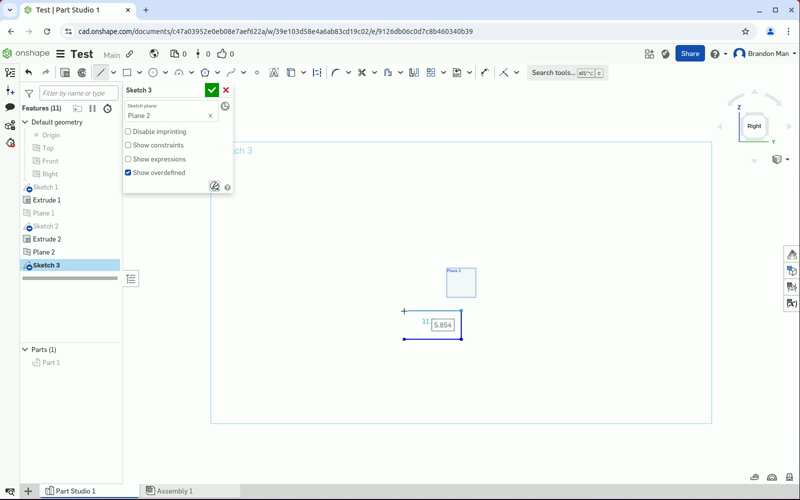
key_up(shift)
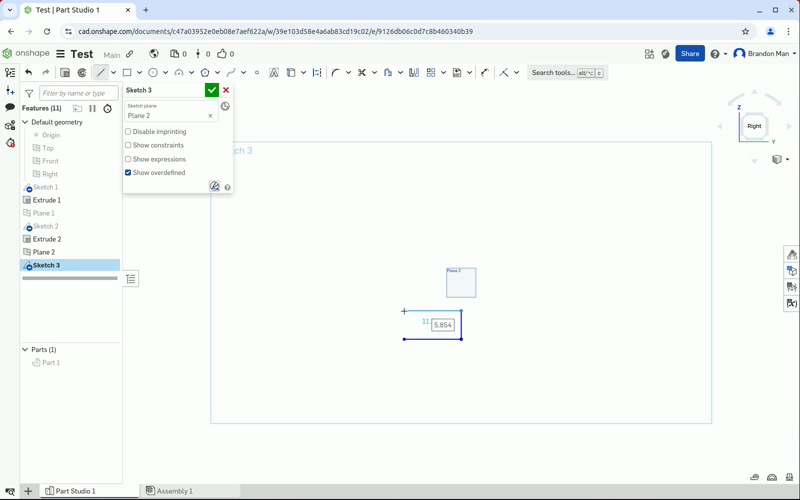
mouse_move(434, 310)
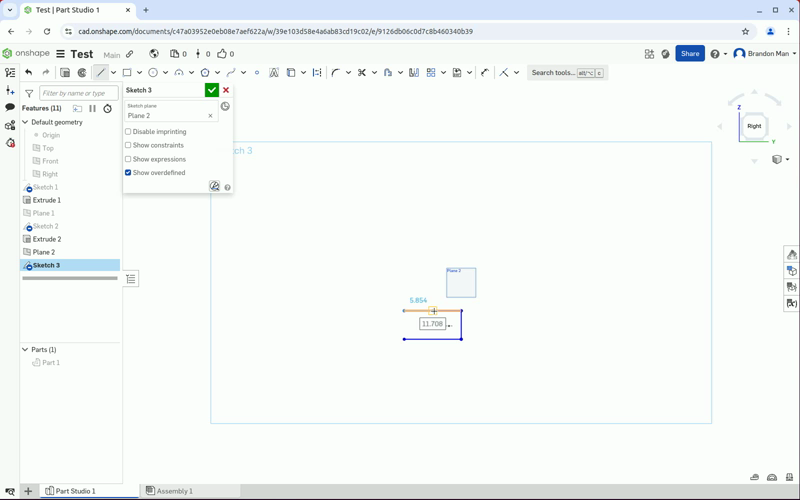
key_down(shift)
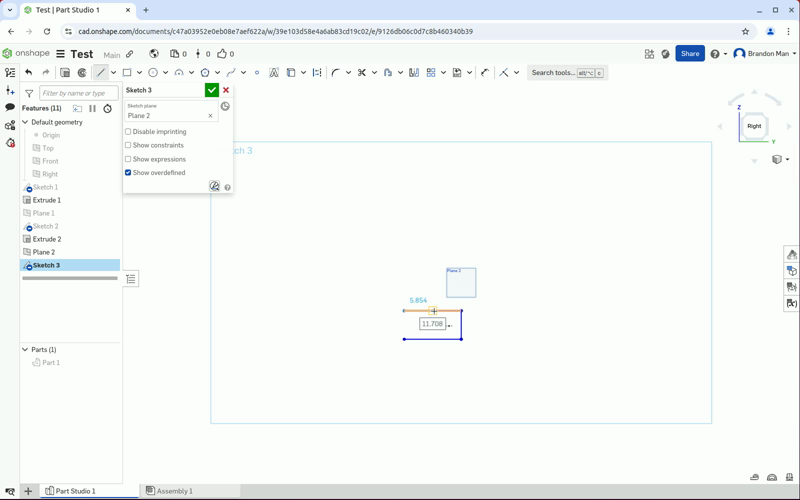
mouse_move(404, 339)
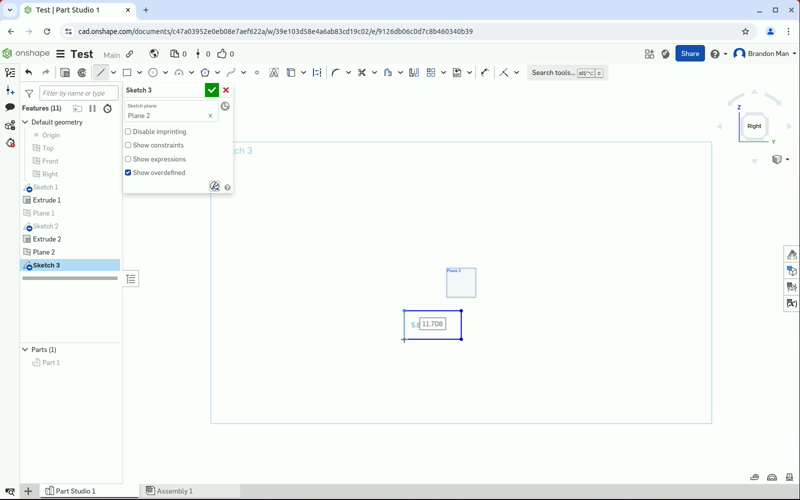
key_up(shift)
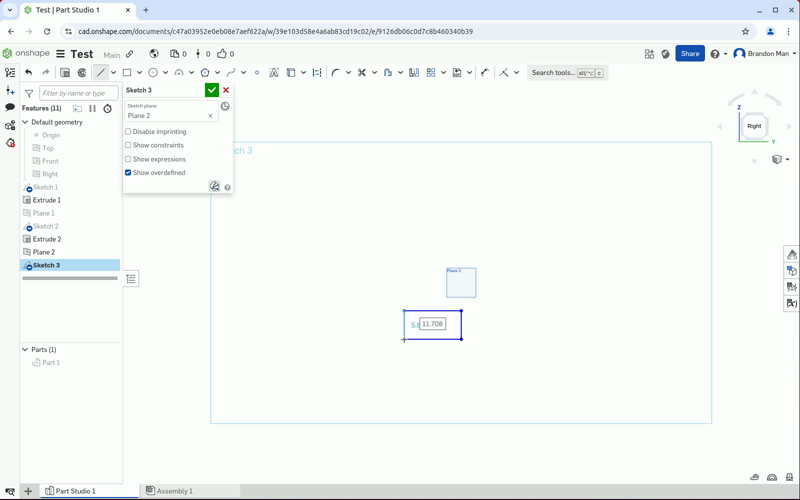
click(404, 339)
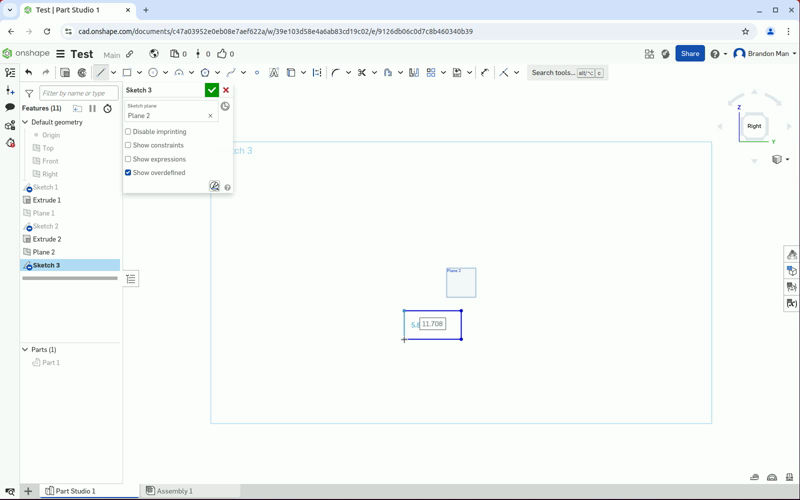
key(esc)
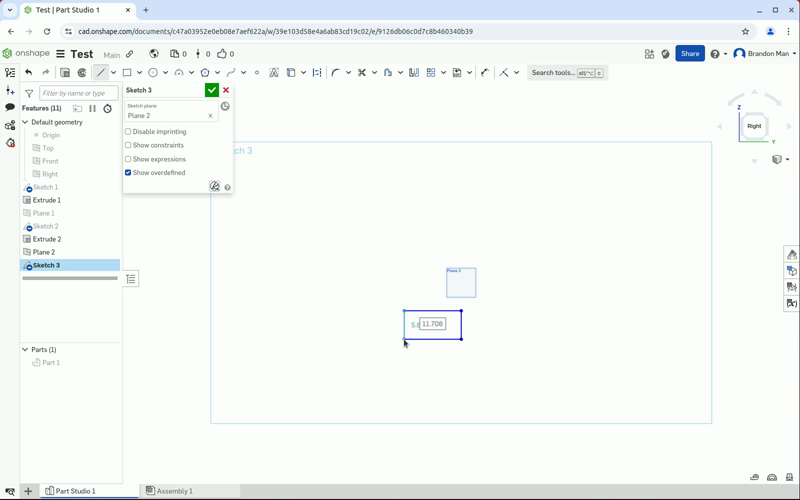
mouse_move(432, 323)
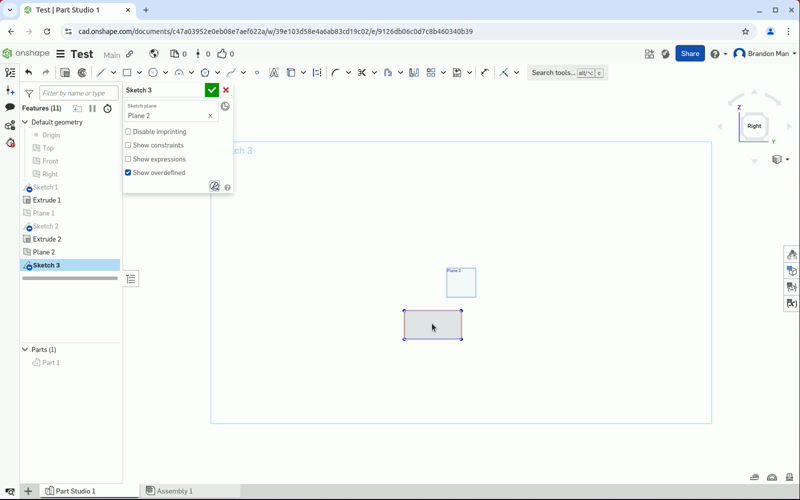
scroll(6)
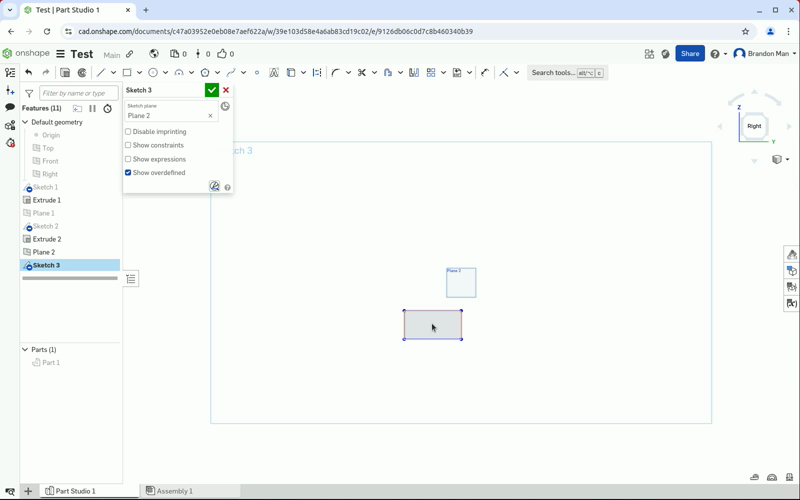
scroll(6)
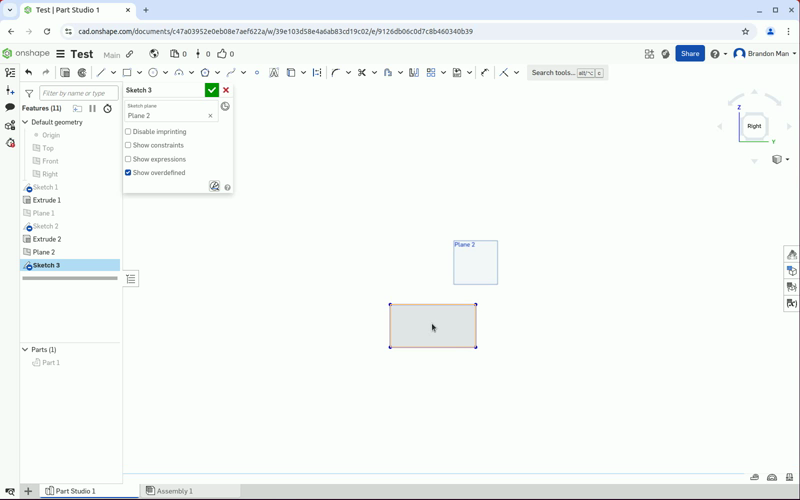
scroll(6)
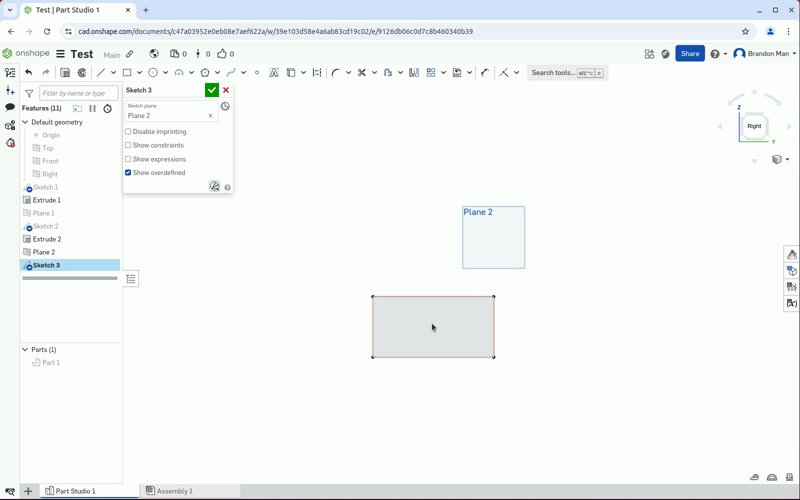
scroll(6)
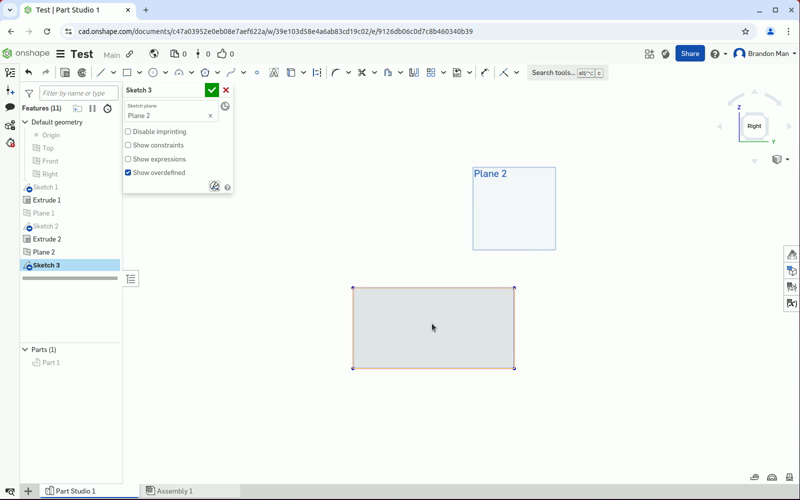
scroll(6)
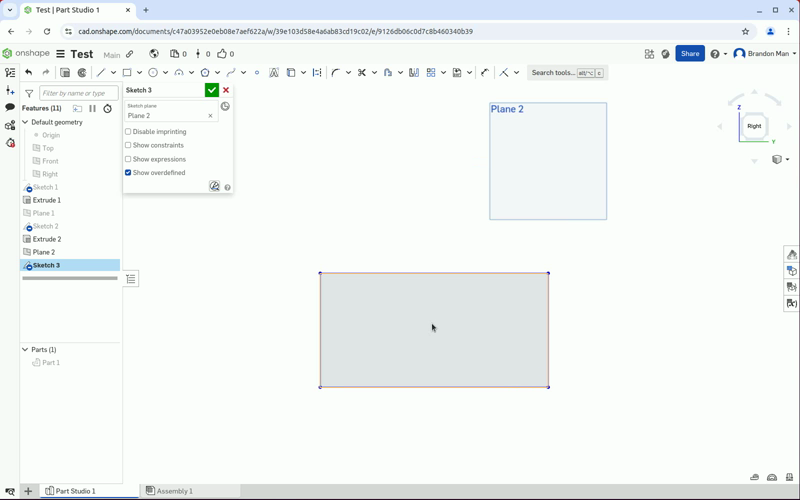
scroll(6)
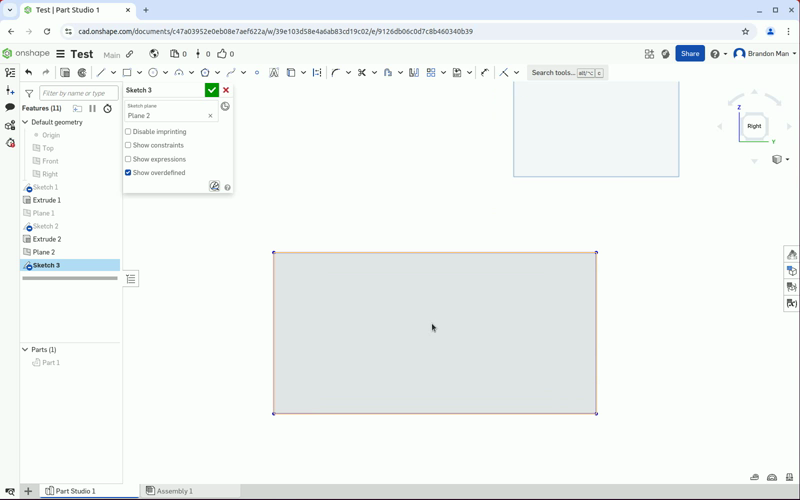
scroll(6)
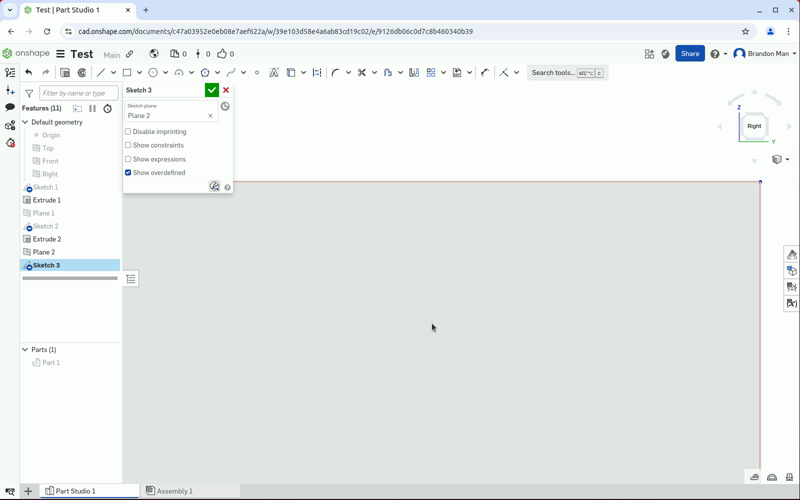
click(432, 323)
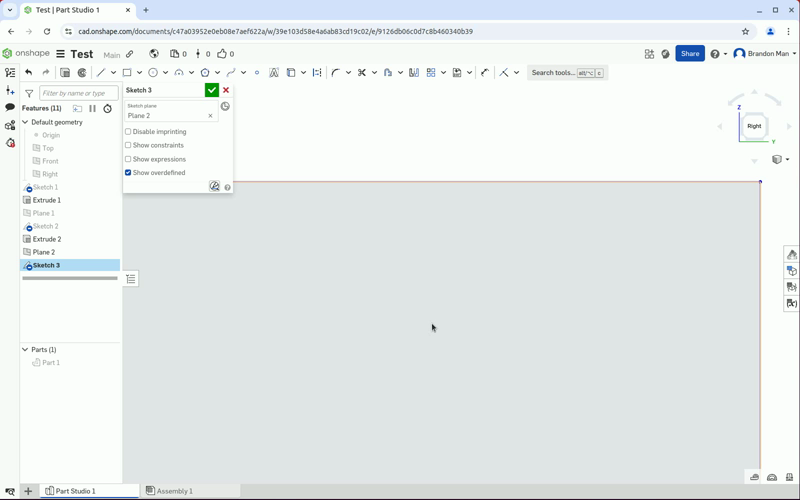
scroll(-6)
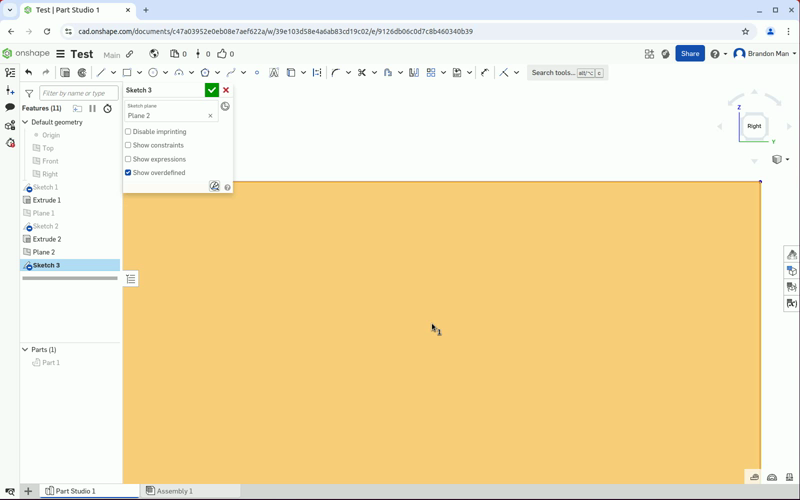
scroll(-6)
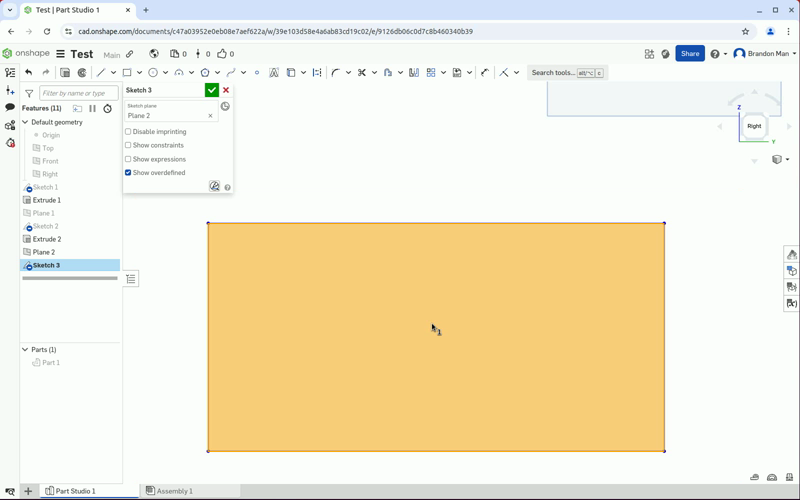
scroll(-6)
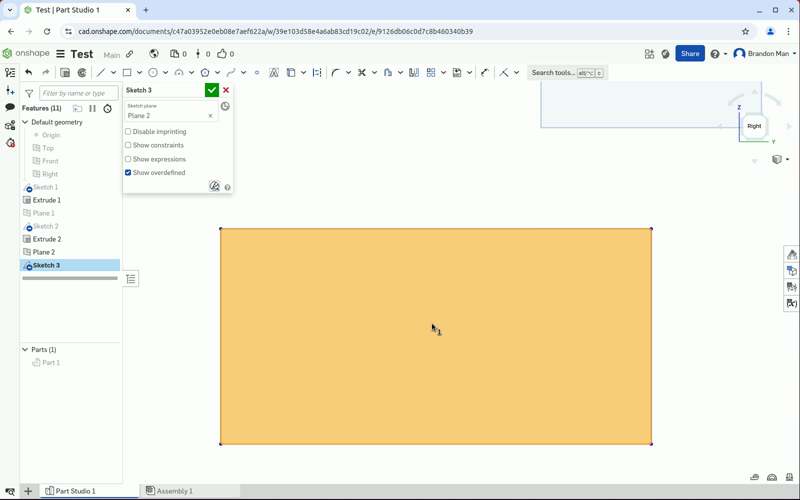
scroll(-6)
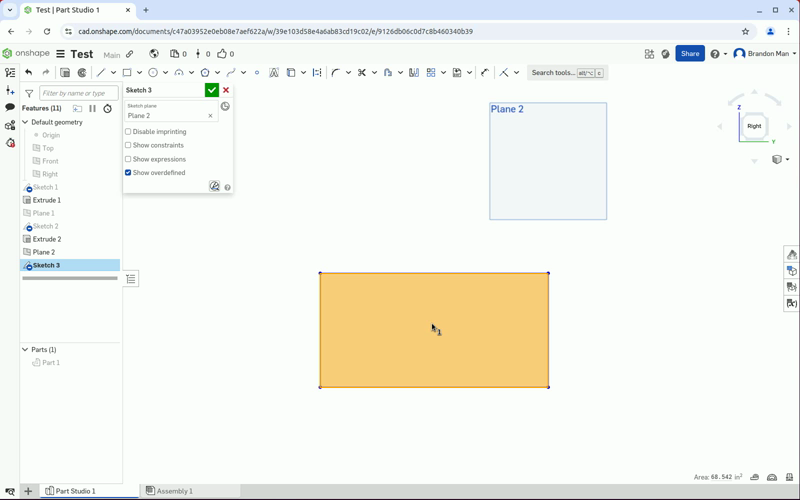
scroll(-6)
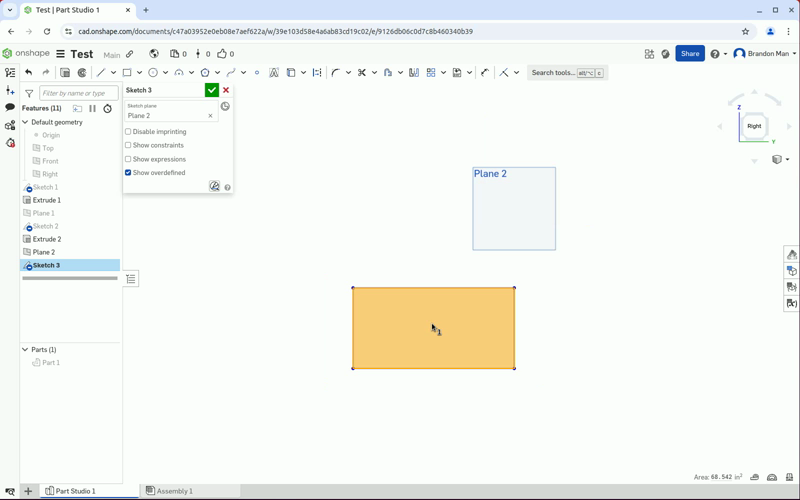
scroll(-6)
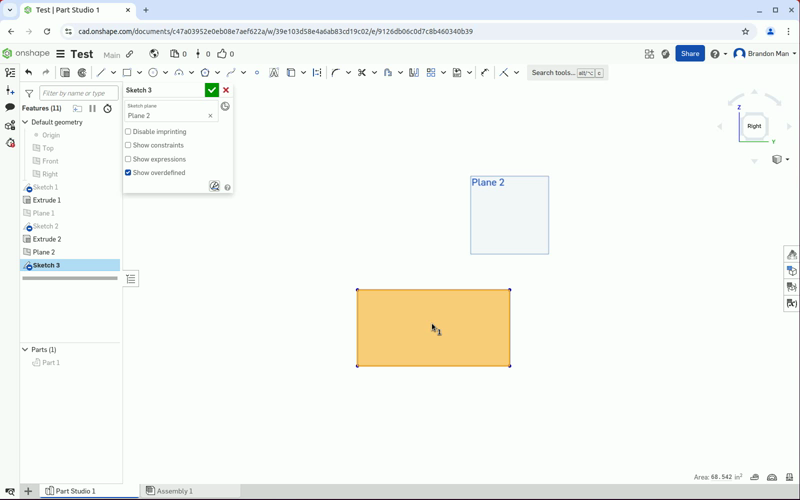
scroll(-6)
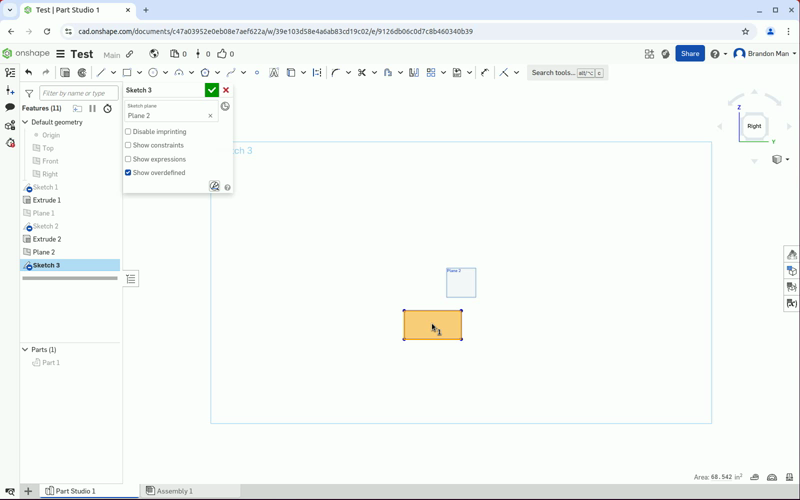
mouse_move(73, 352)
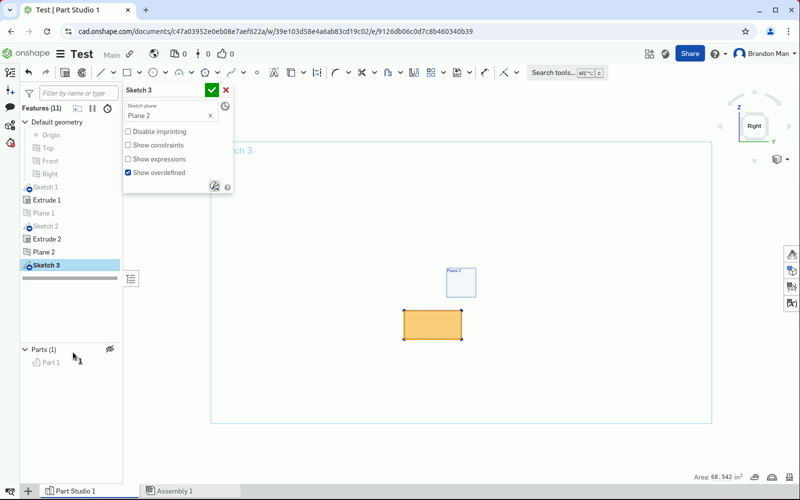
key(shift+y)
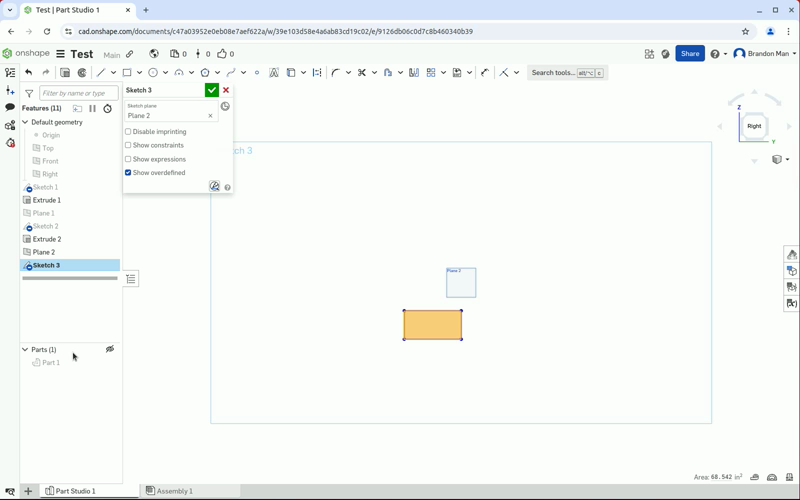
key(shift+e)
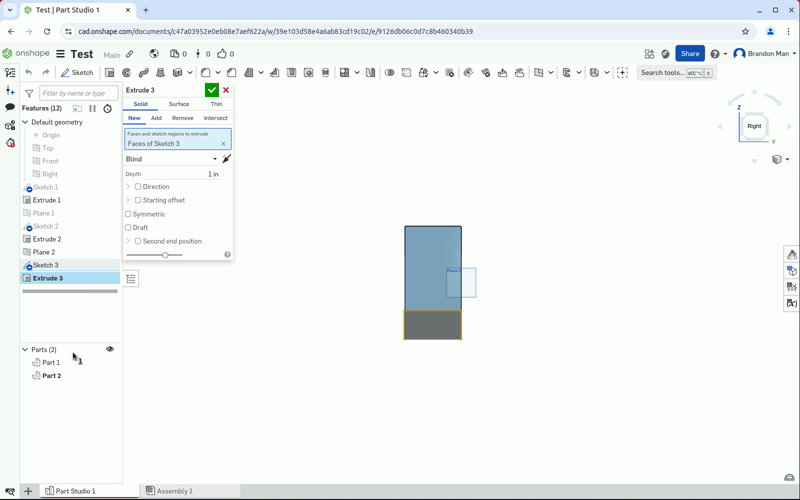
mouse_move(143, 106)
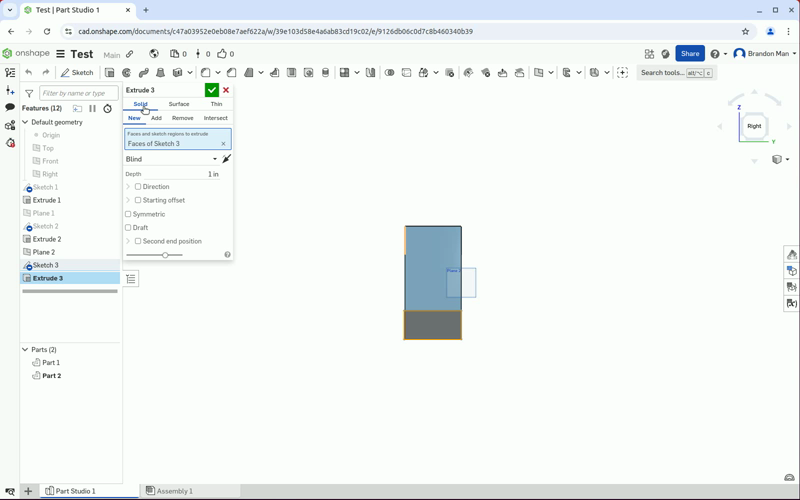
click(143, 106)
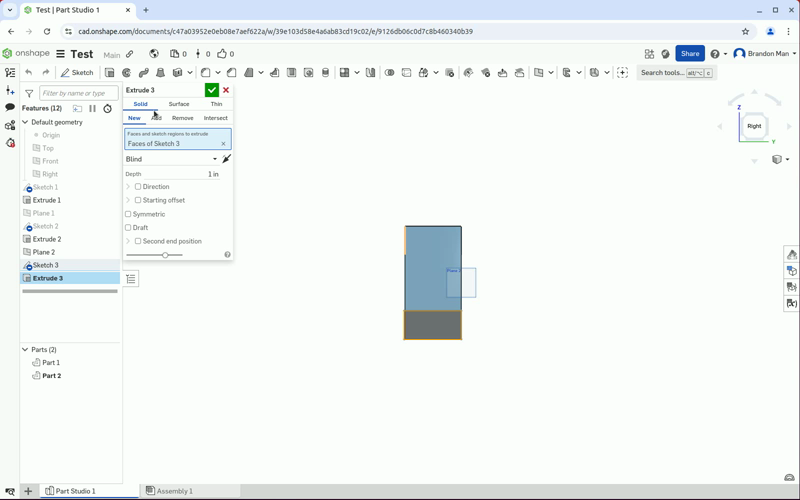
mouse_move(186, 120)
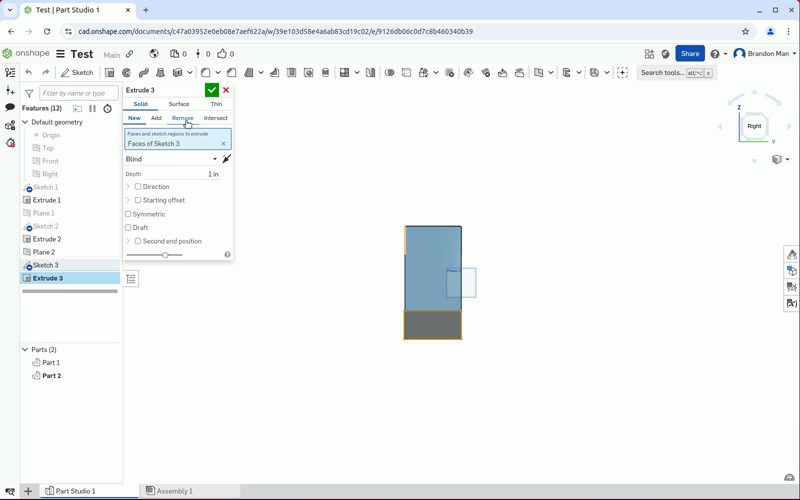
click(186, 120)
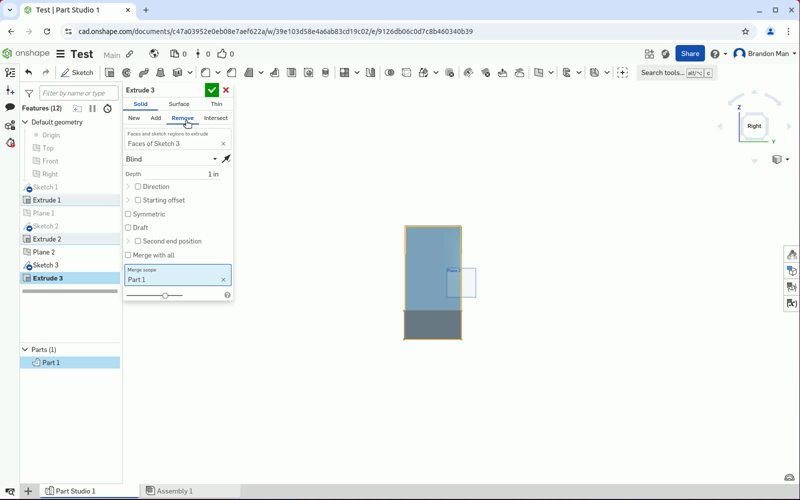
key(tab, 4)
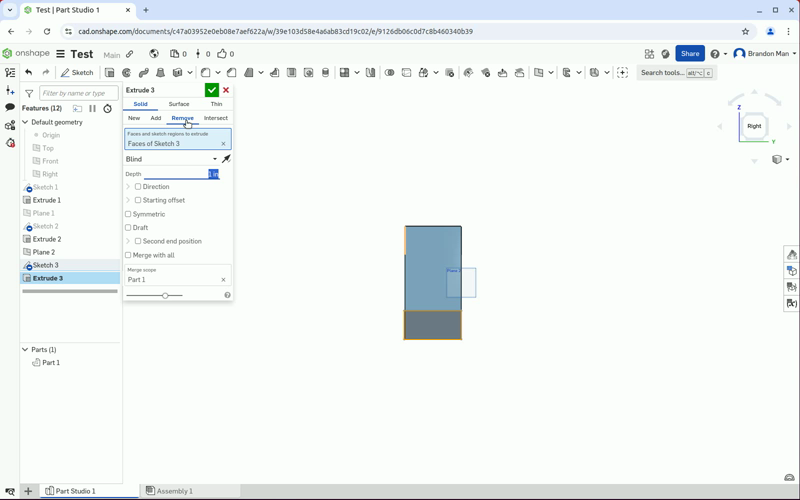
text(8.666)
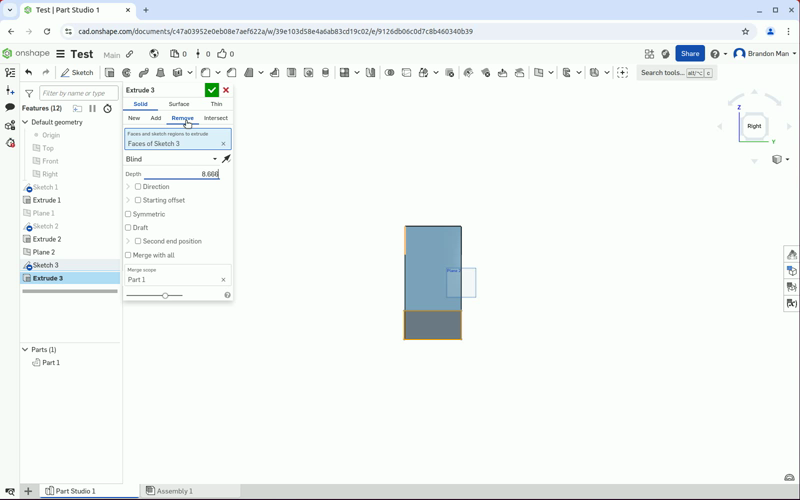
key(tab, 6)
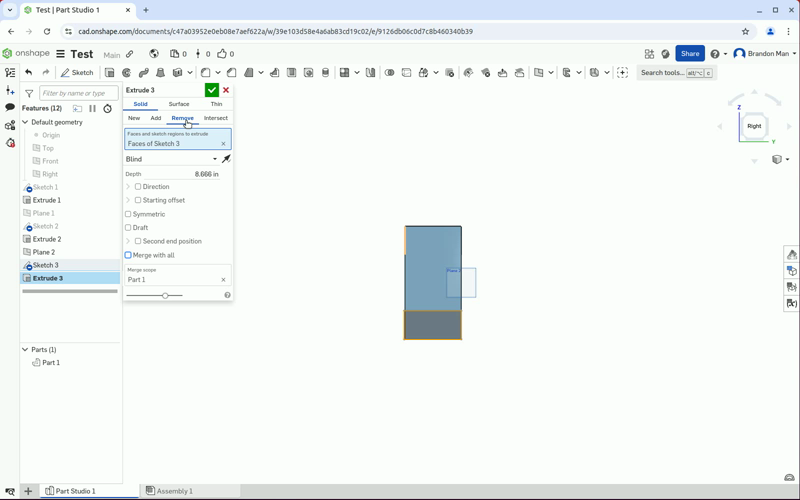
key(space)
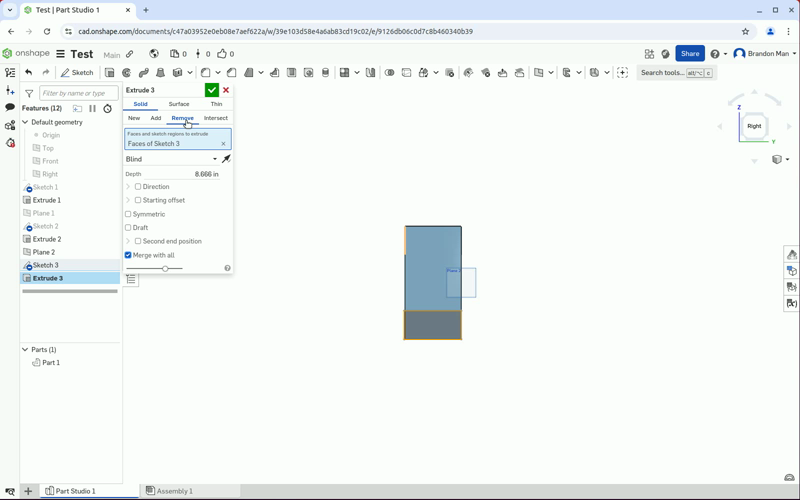
key(enter)
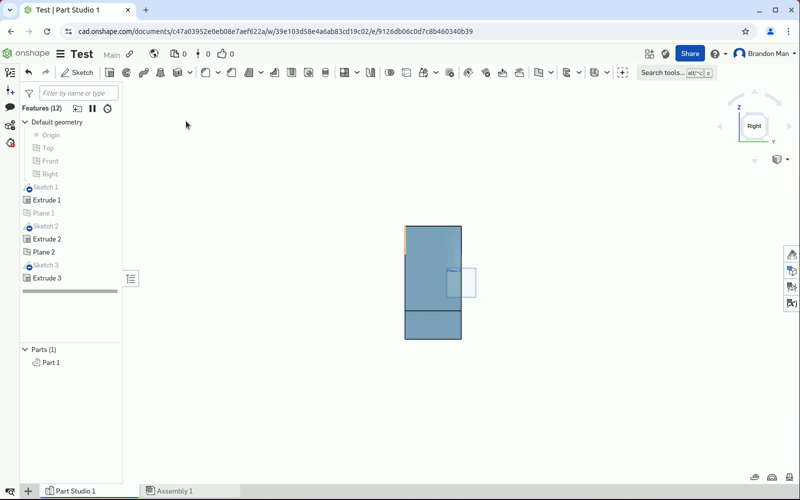
key(shift+h)
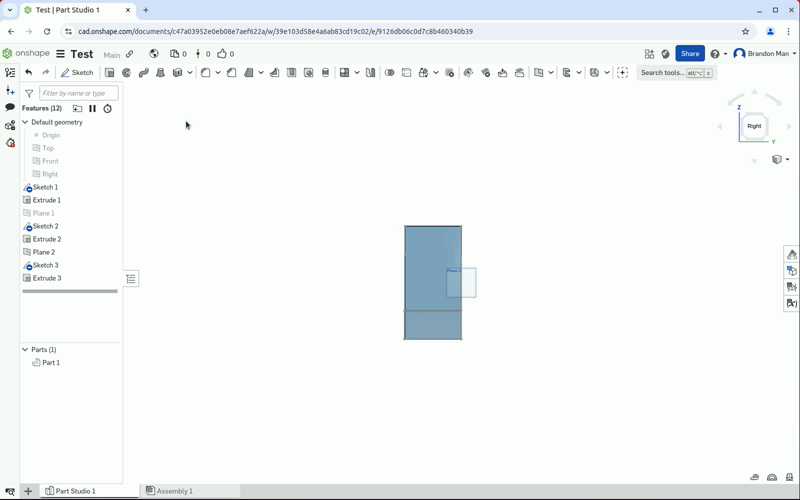
key(shift+h)
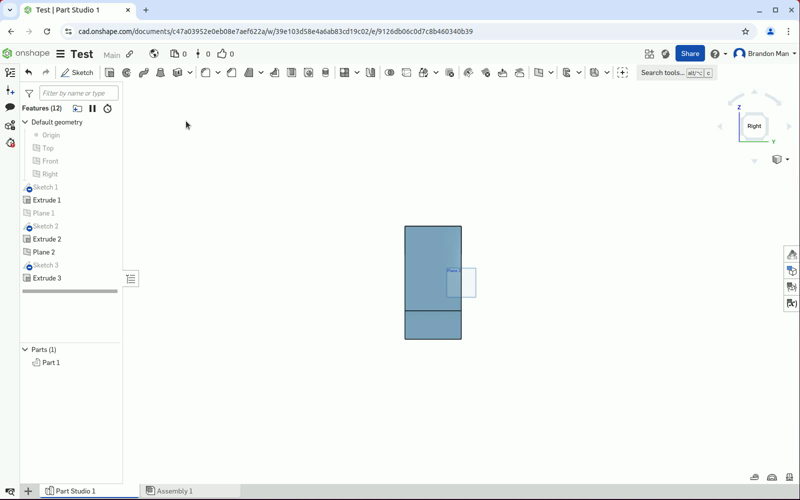
mouse_move(73, 189)
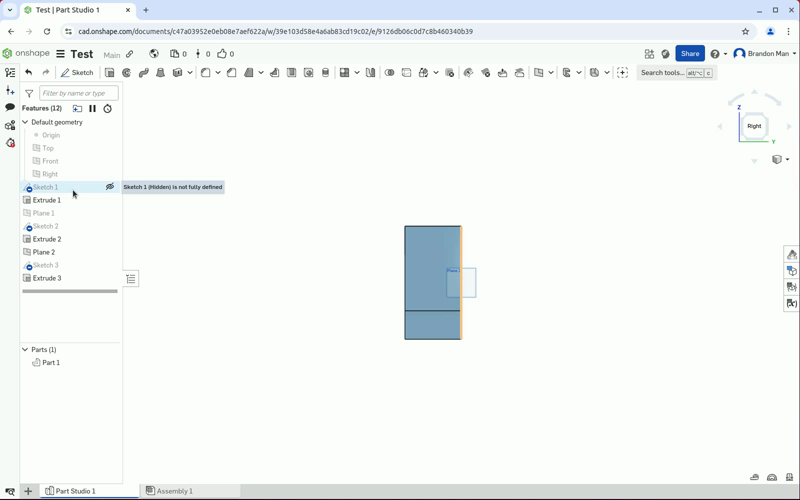
click(73, 189)
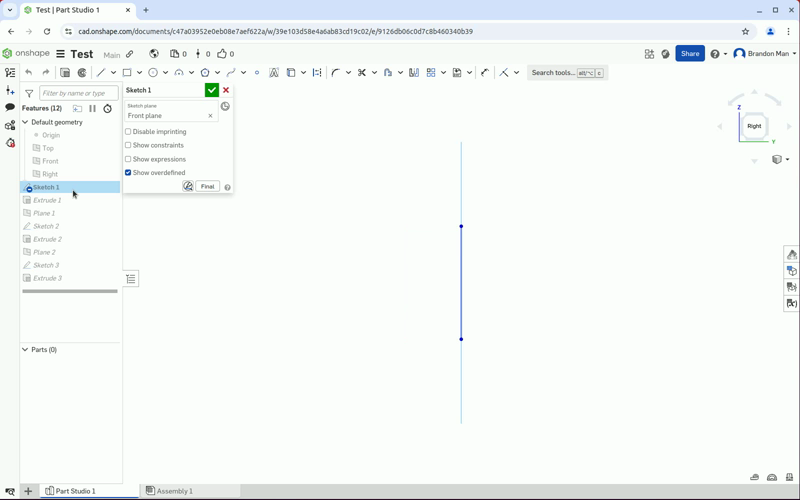
mouse_move(229, 92)
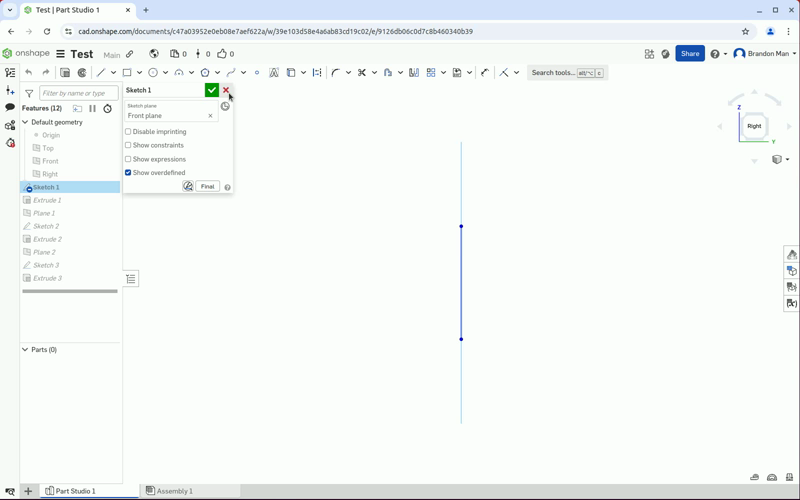
click(229, 92)
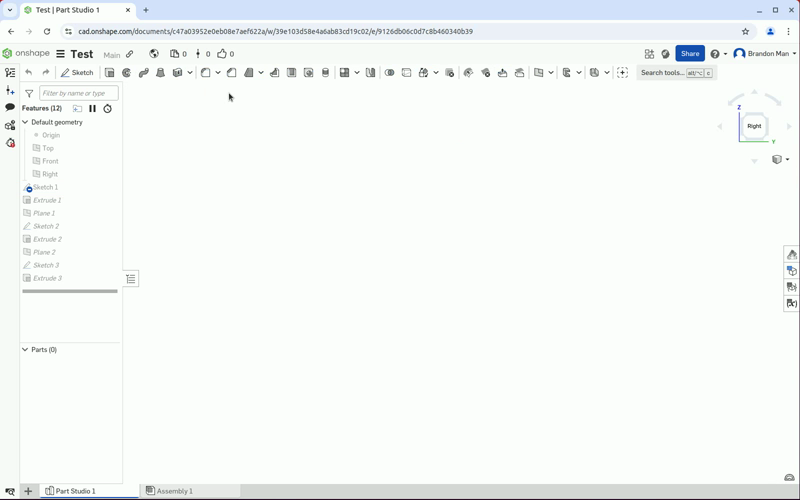
key(shift+s)
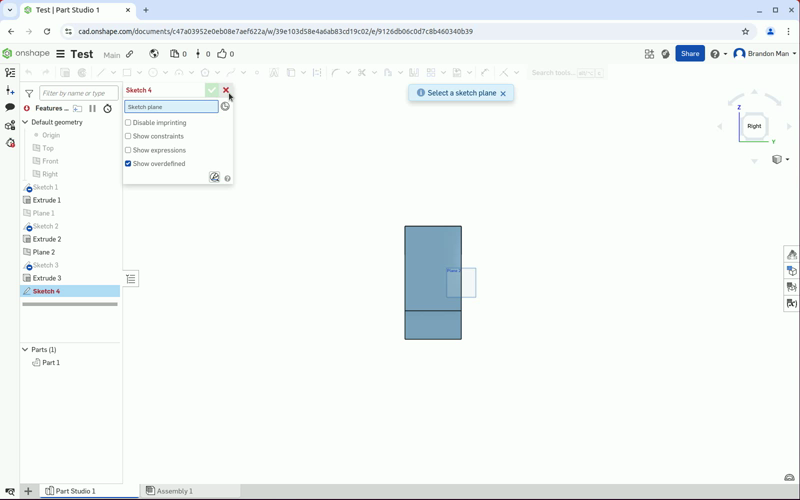
mouse_move(73, 254)
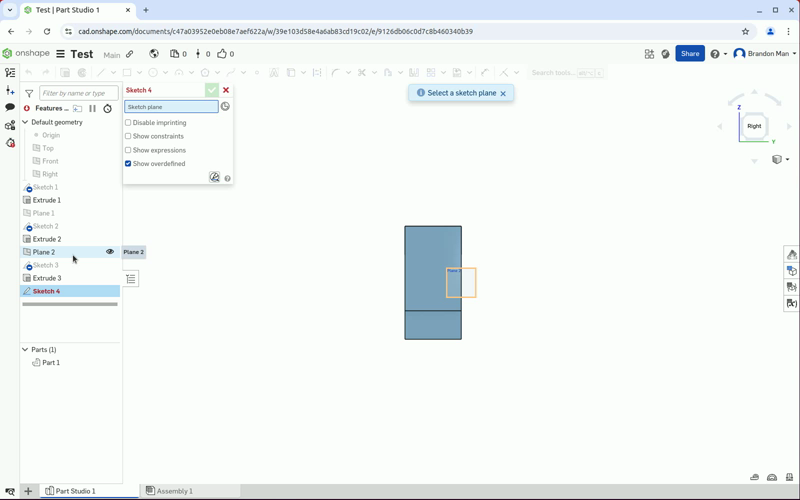
click(73, 254)
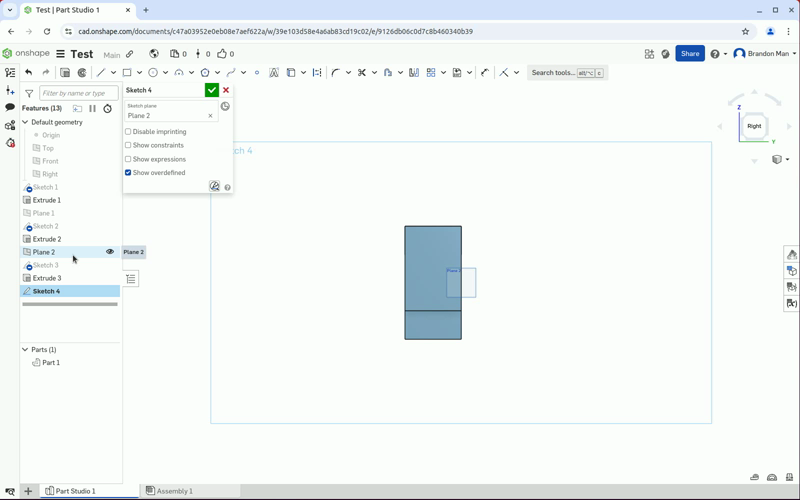
mouse_move(73, 352)
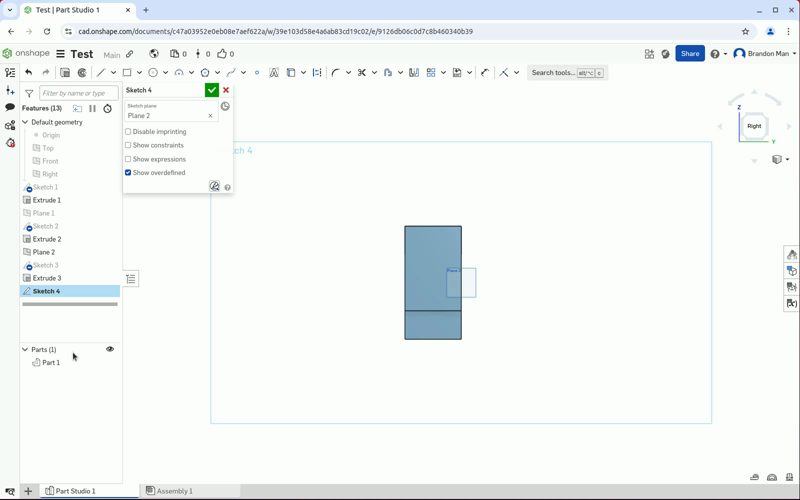
key(y)
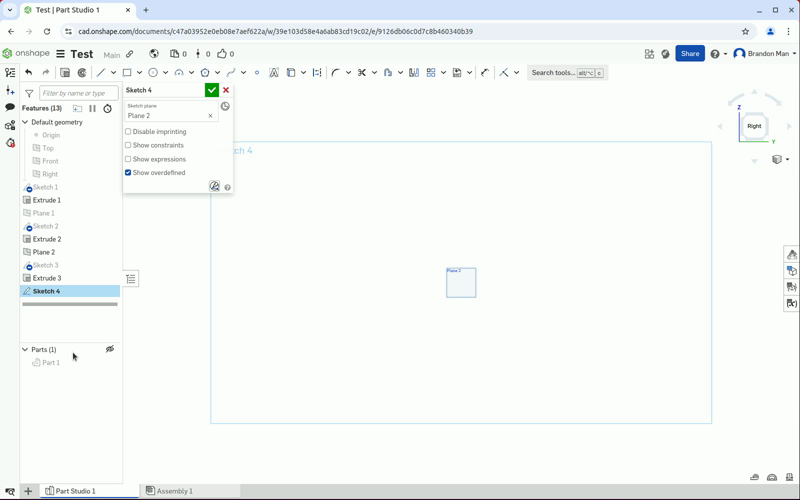
key(c)
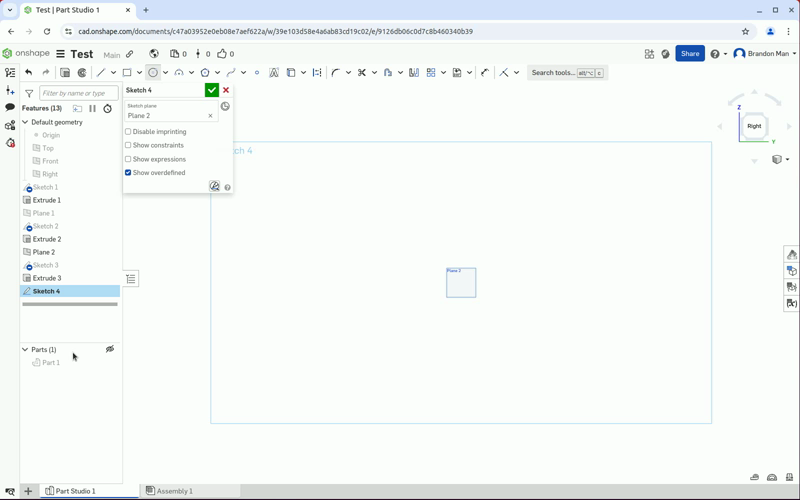
key_down(shift)
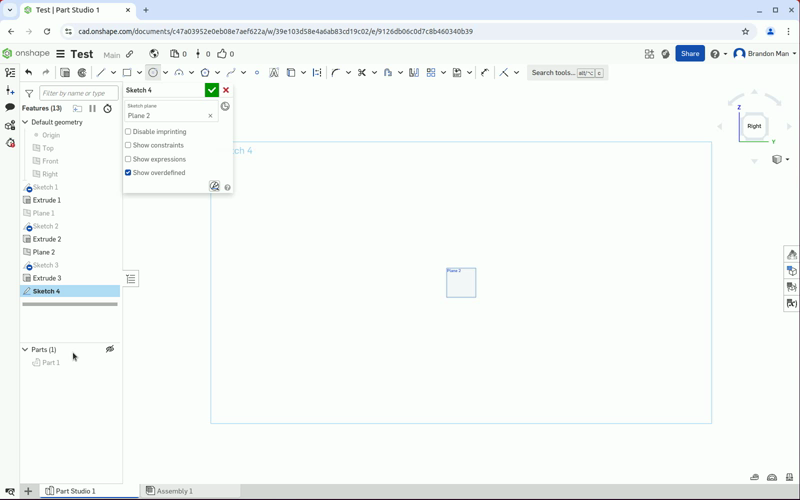
mouse_move(433, 268)
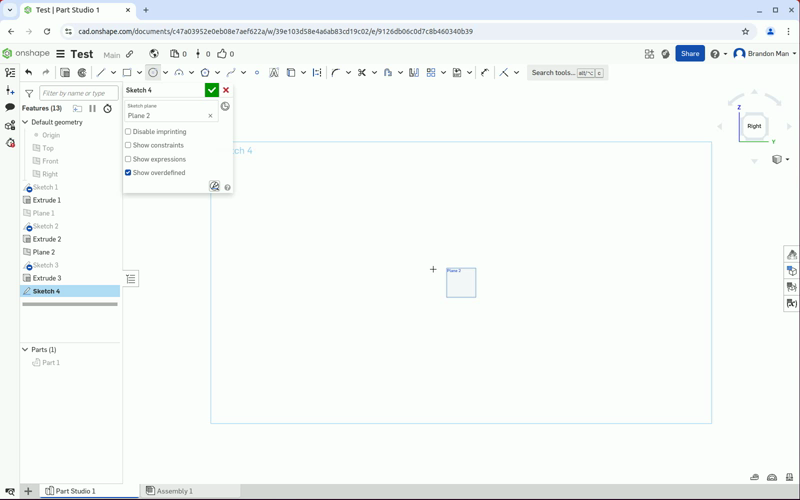
click(433, 268)
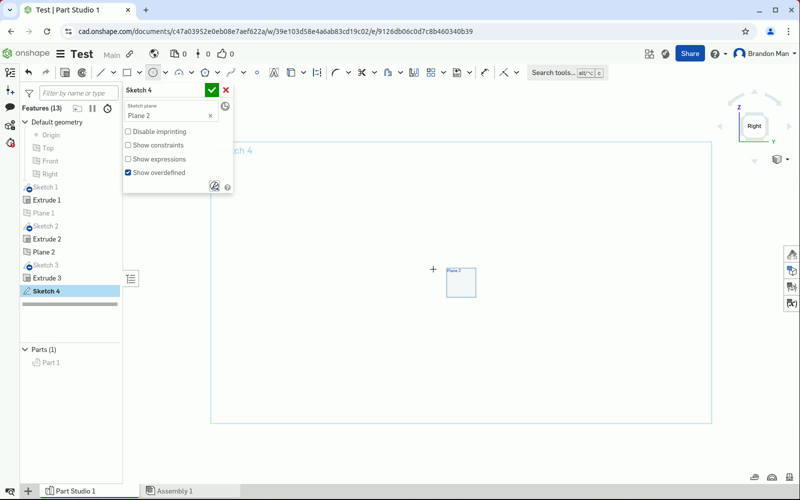
key_up(shift)
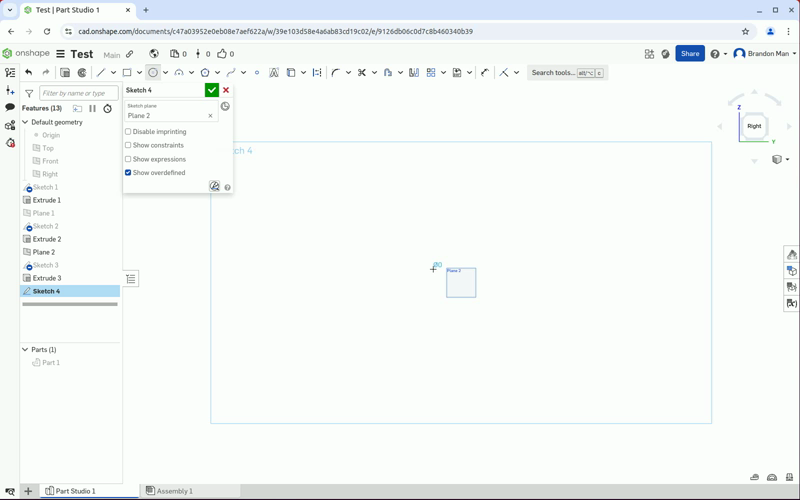
mouse_move(447, 268)
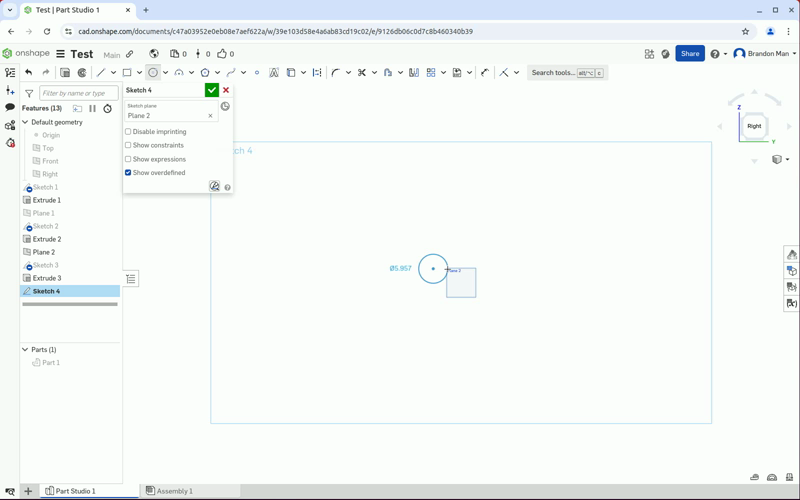
click(447, 268)
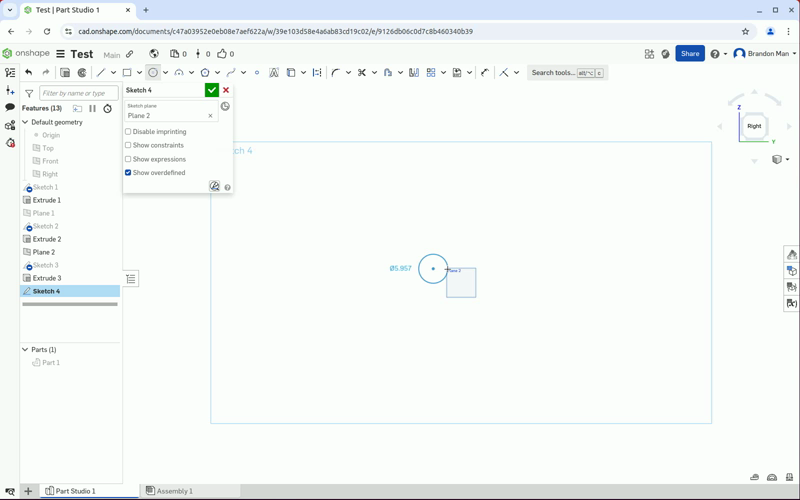
key(esc)
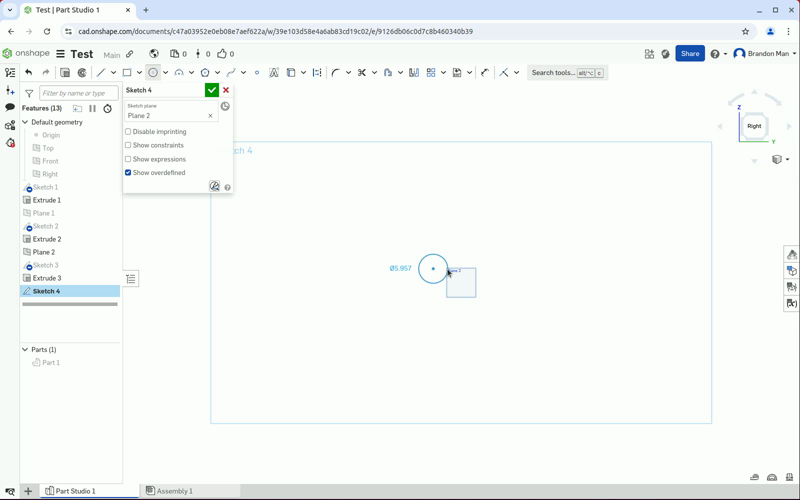
mouse_move(421, 261)
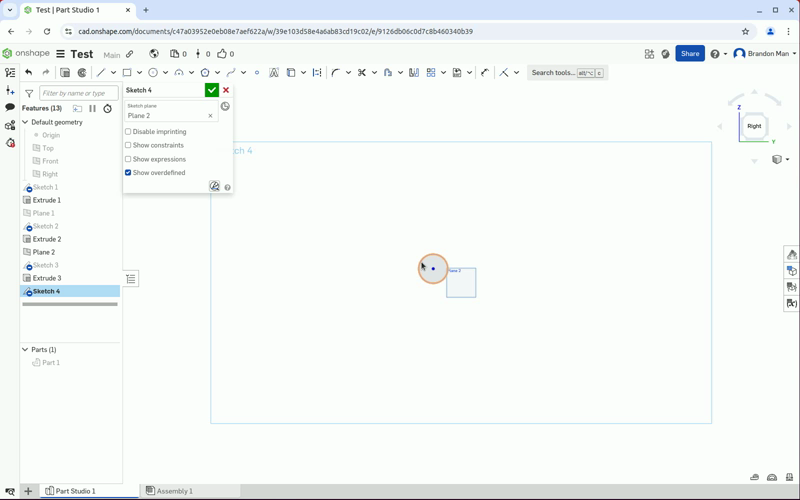
scroll(6)
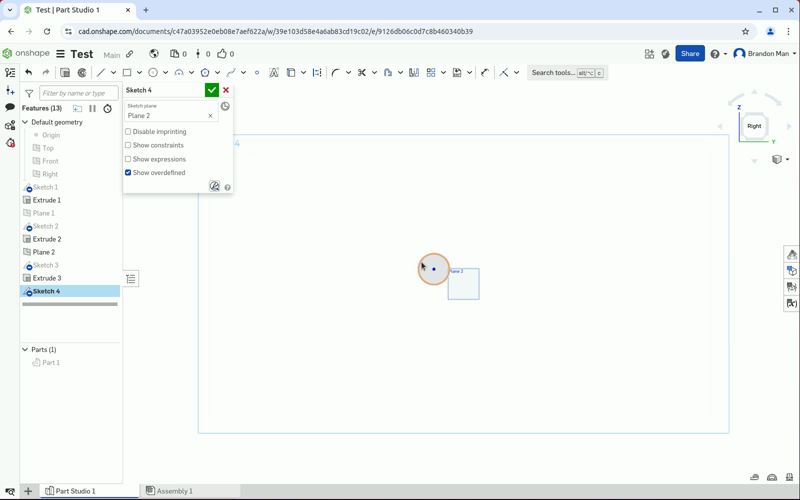
scroll(6)
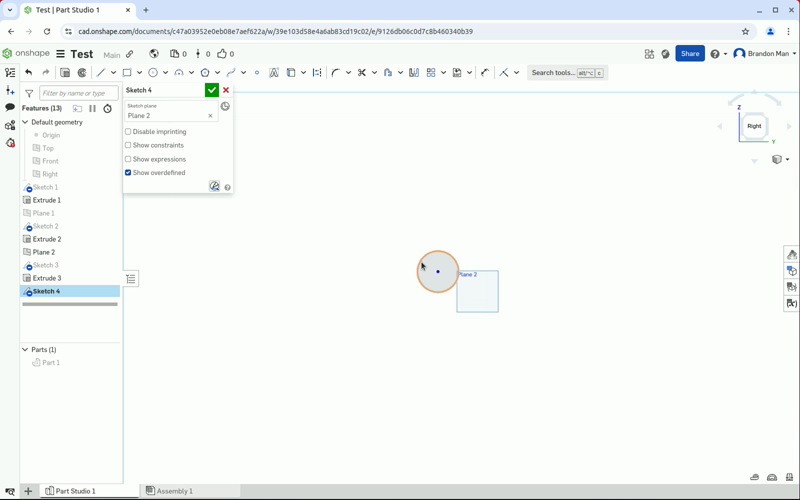
scroll(6)
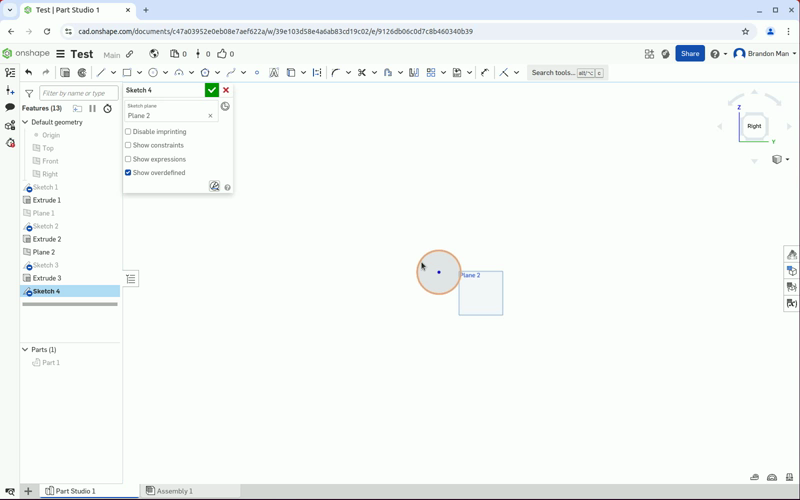
scroll(6)
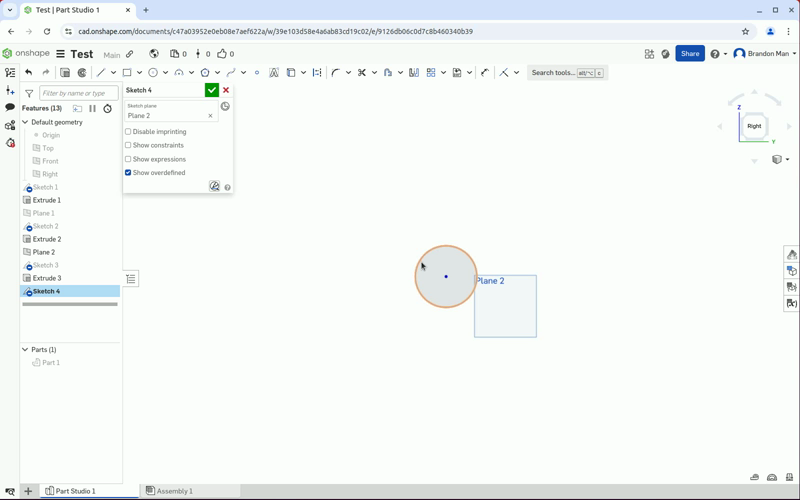
scroll(6)
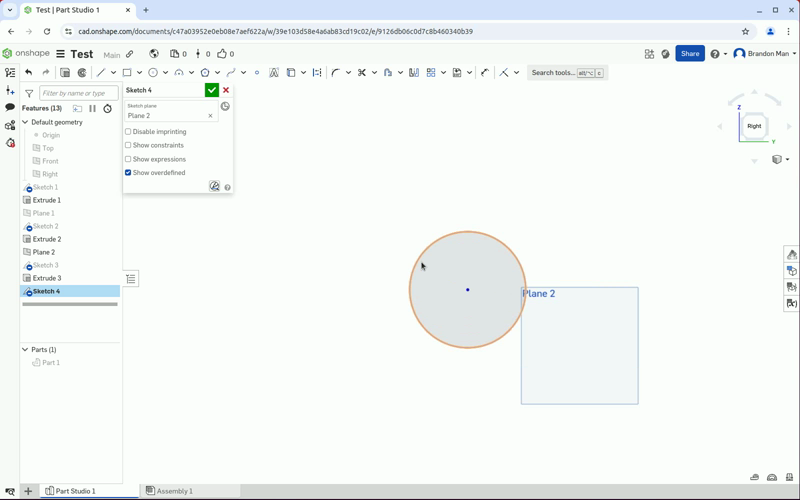
scroll(6)
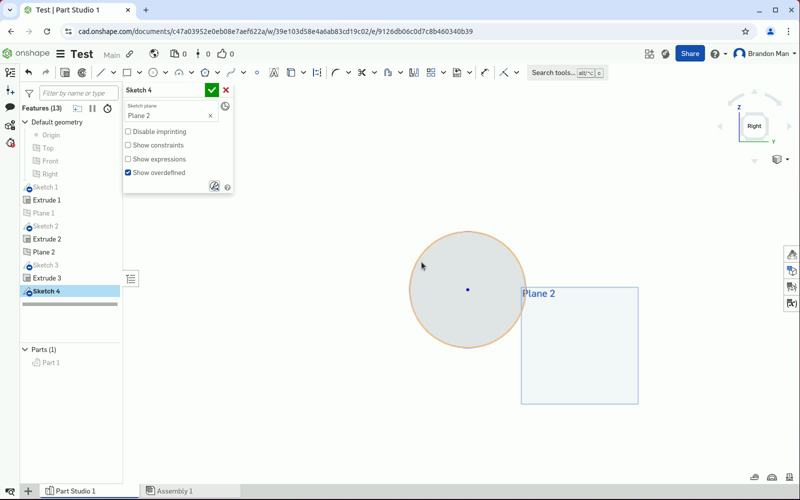
scroll(6)
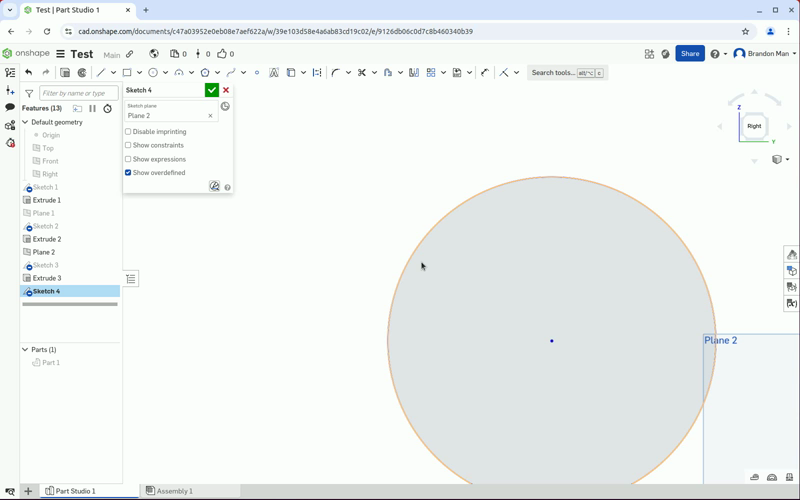
click(421, 261)
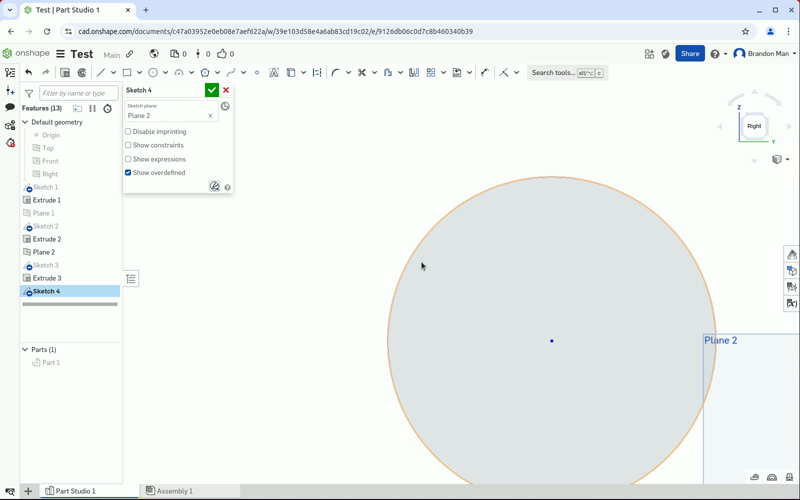
scroll(-6)
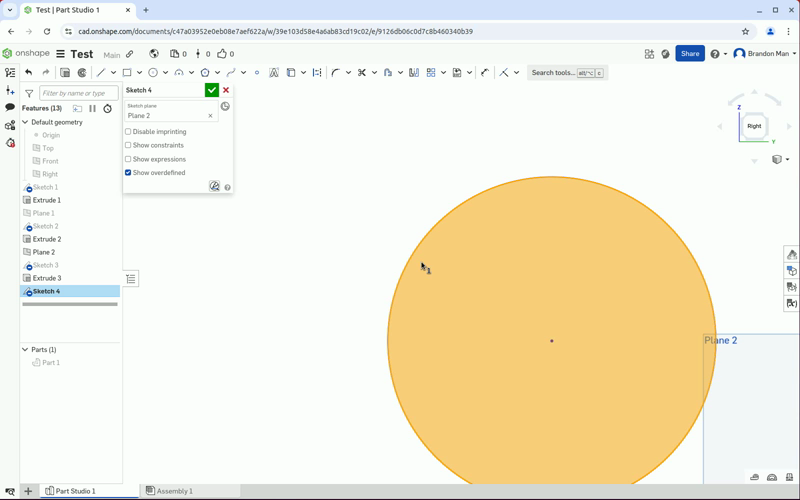
scroll(-6)
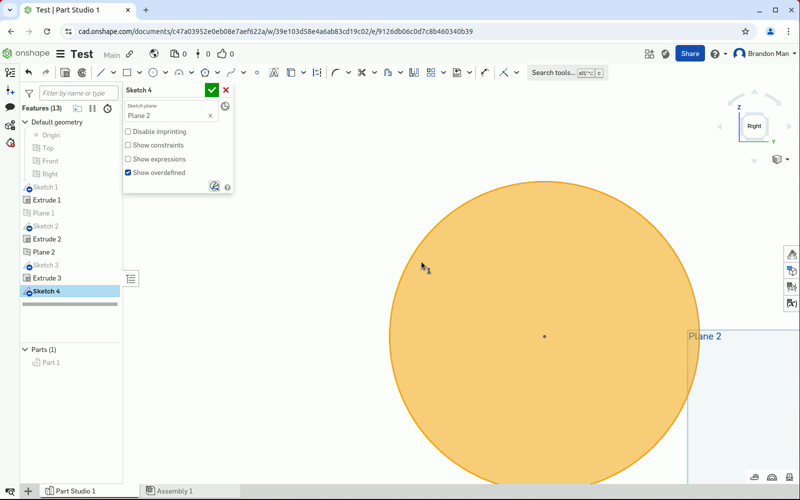
scroll(-6)
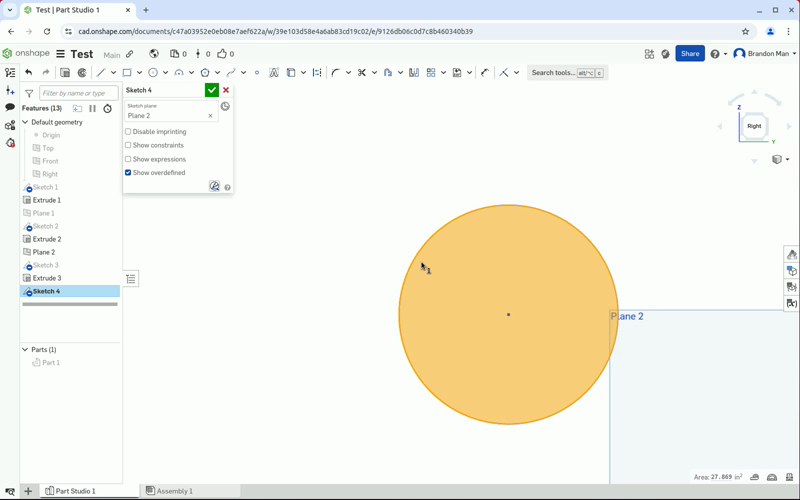
scroll(-6)
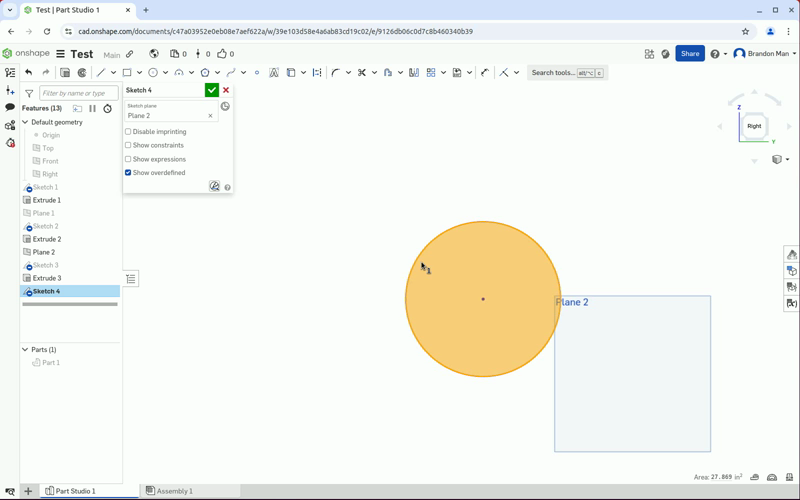
scroll(-6)
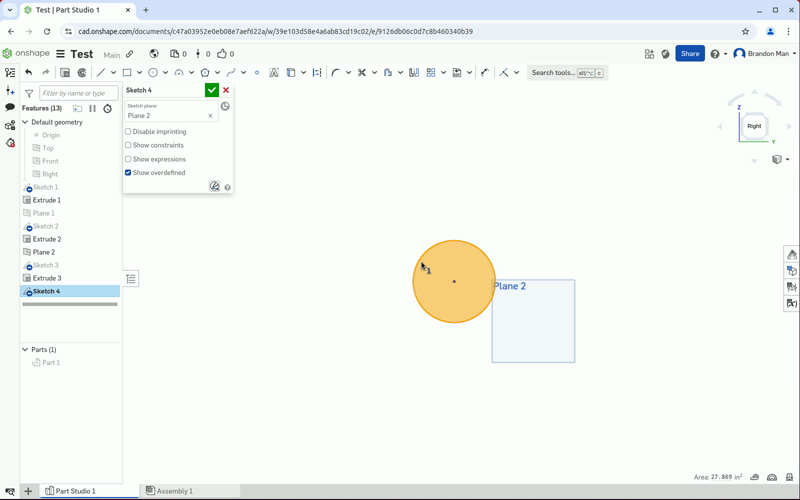
scroll(-6)
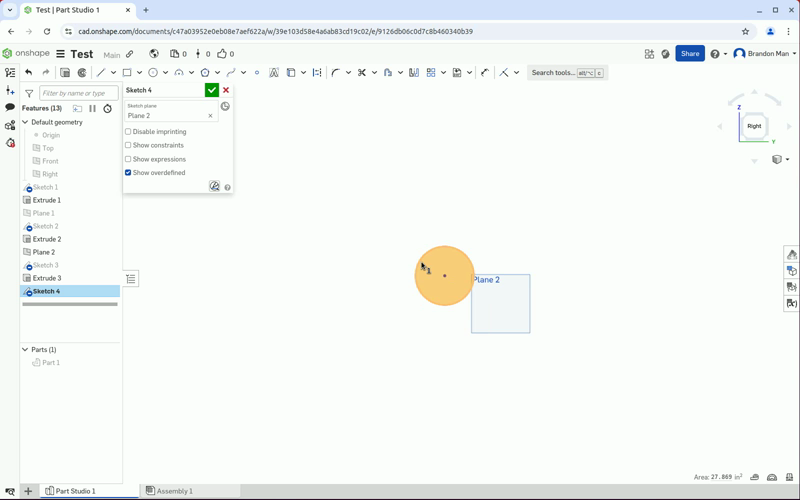
scroll(-6)
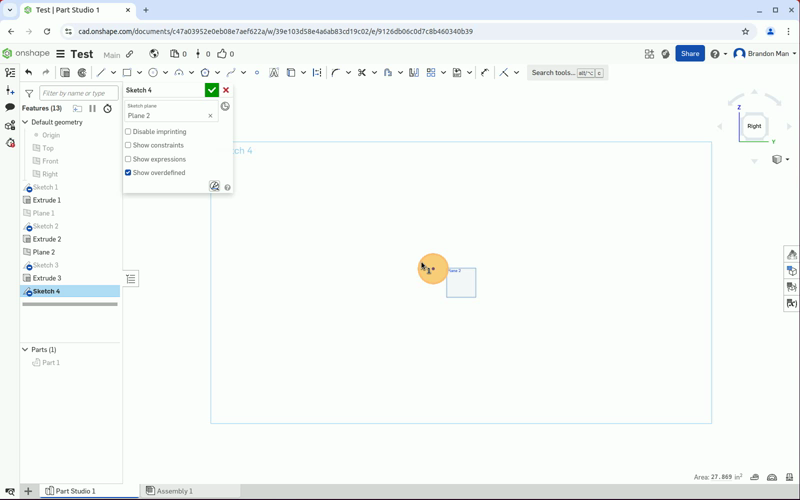
mouse_move(73, 352)
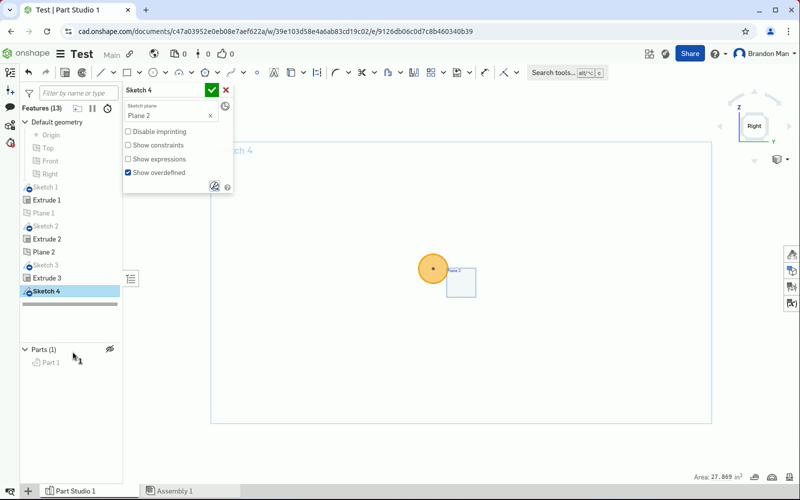
key(shift+y)
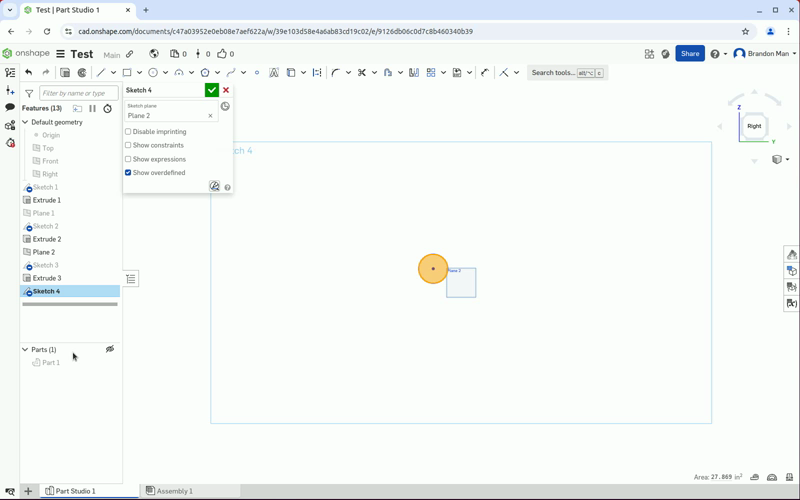
key(shift+e)
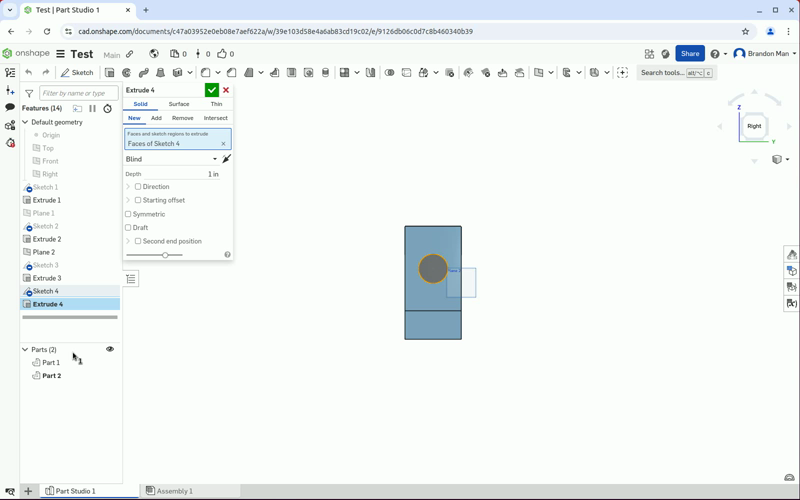
mouse_move(143, 106)
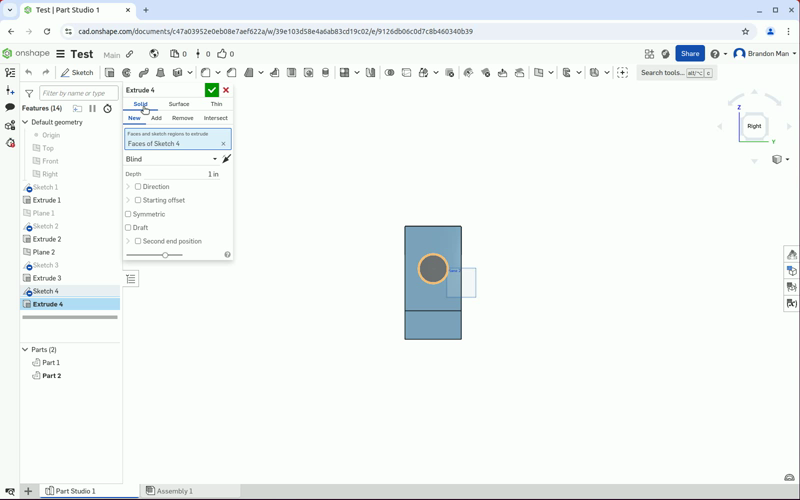
click(143, 106)
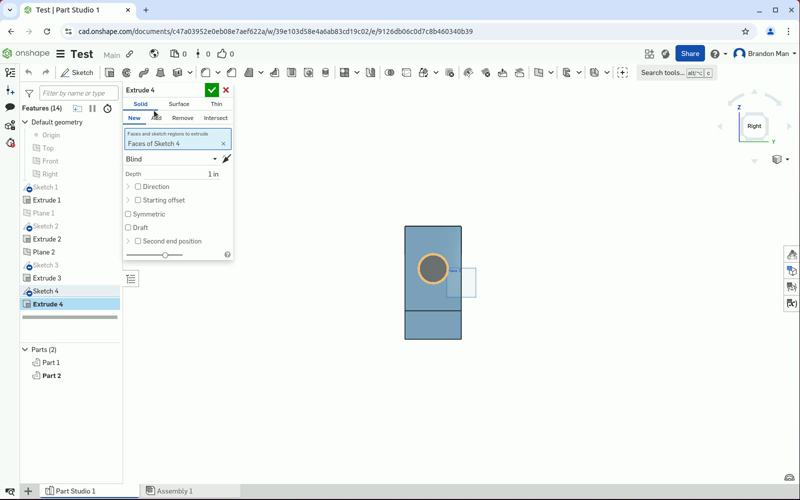
mouse_move(186, 120)
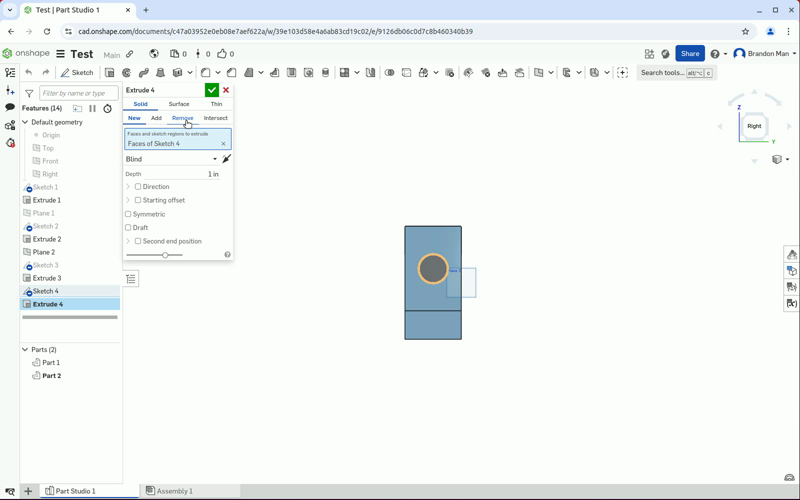
click(186, 120)
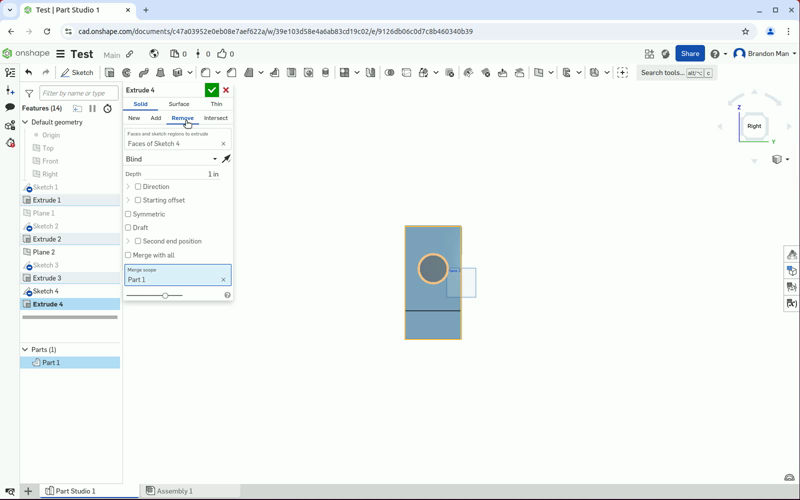
key(tab, 4)
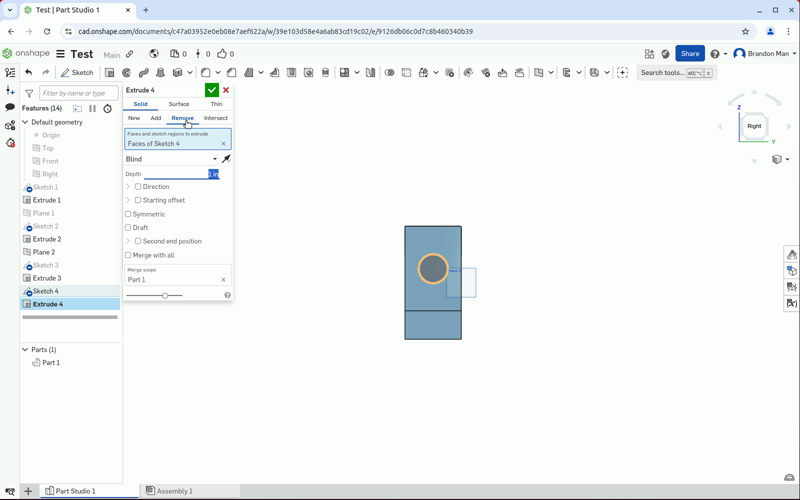
text(30.811)
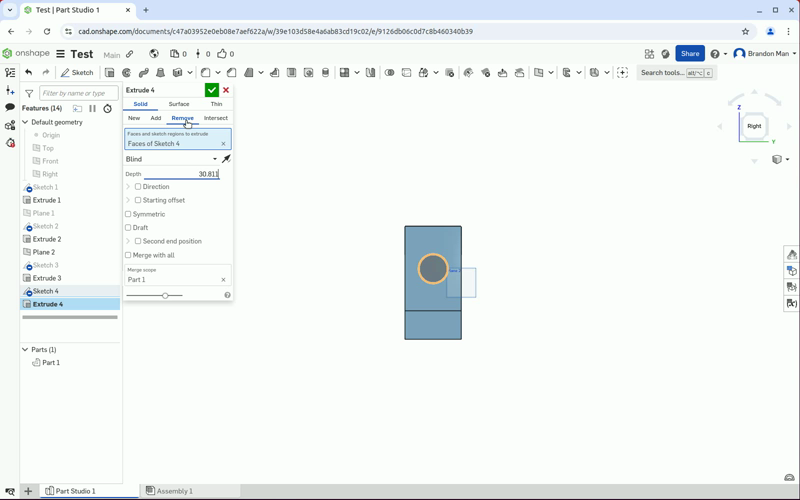
key(tab, 6)
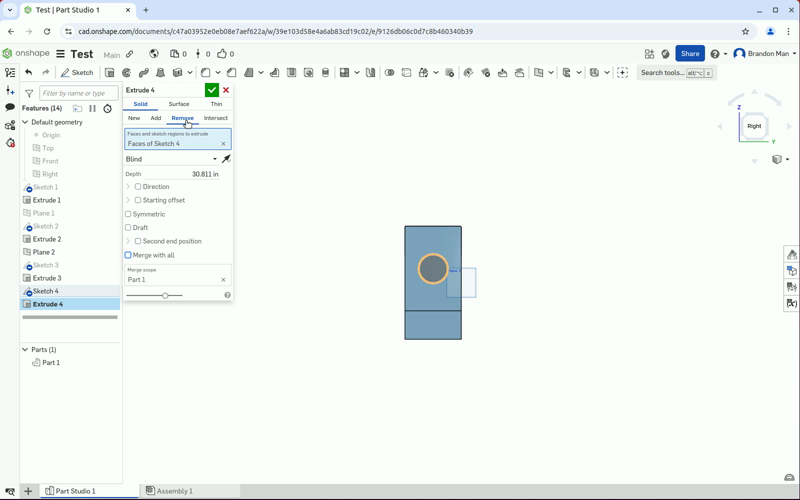
key(space)
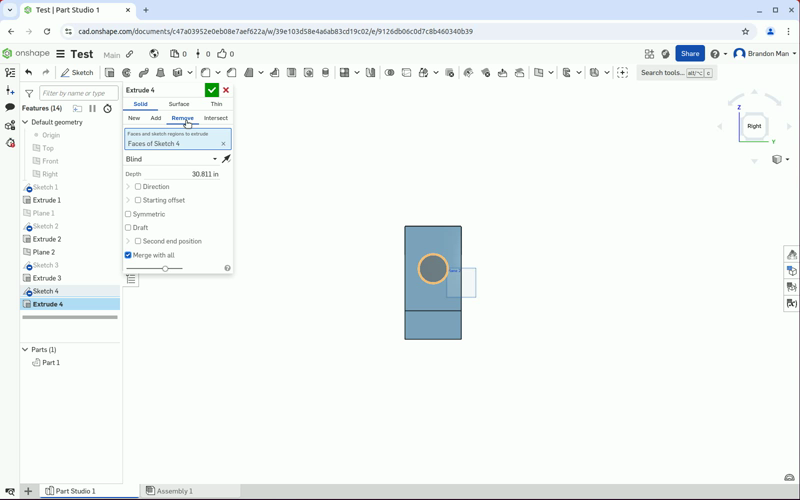
key(enter)
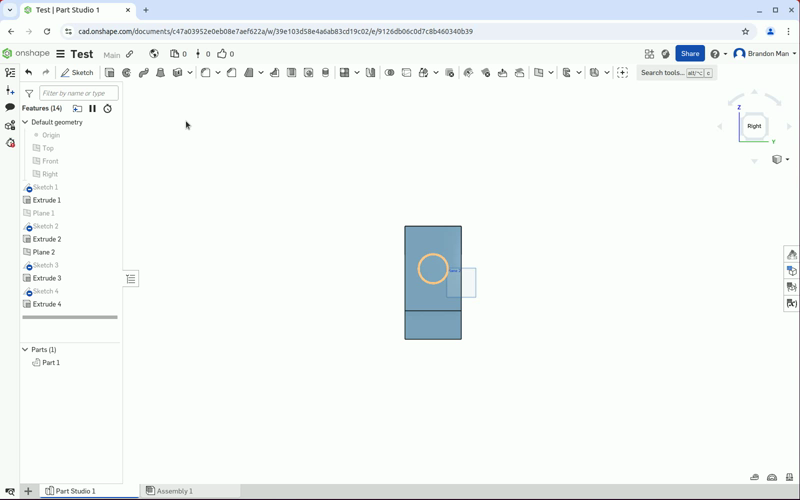
key(shift+h)
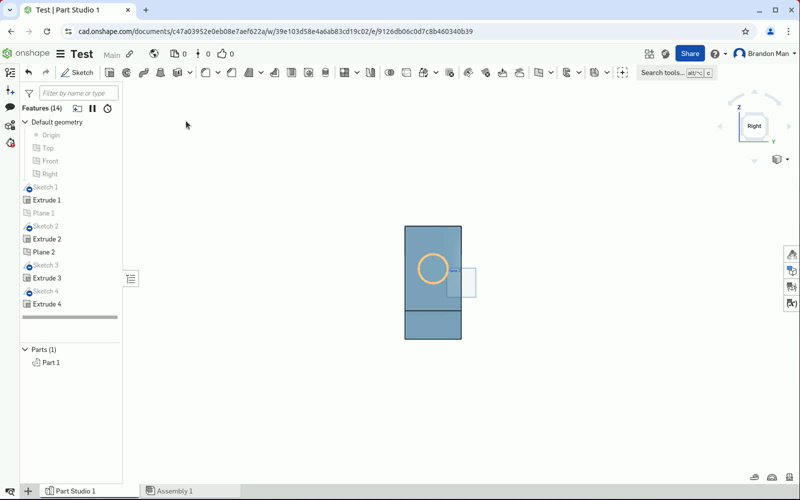
key(shift+h)
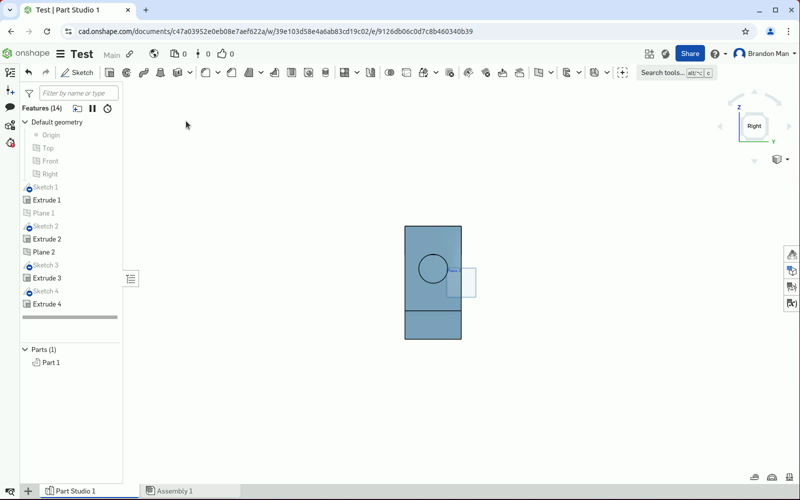
mouse_move(73, 189)
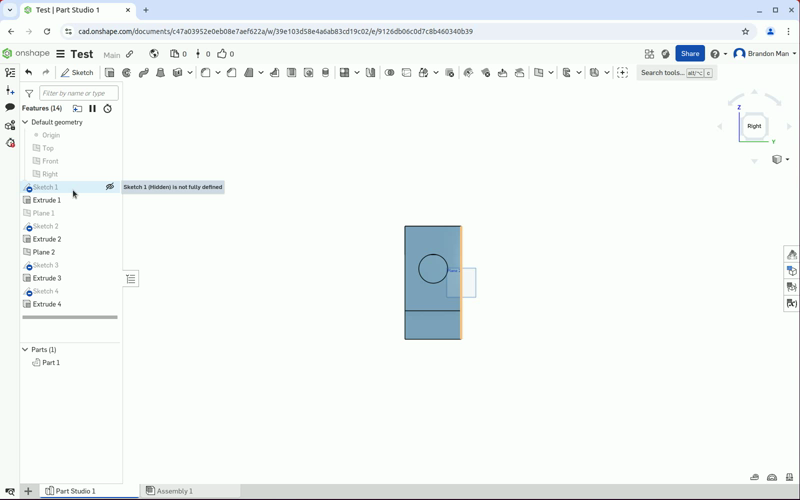
click(73, 189)
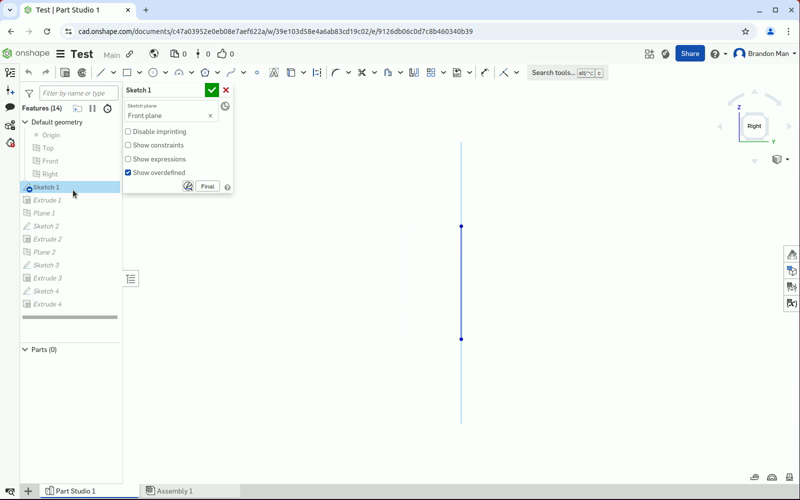
mouse_move(229, 92)
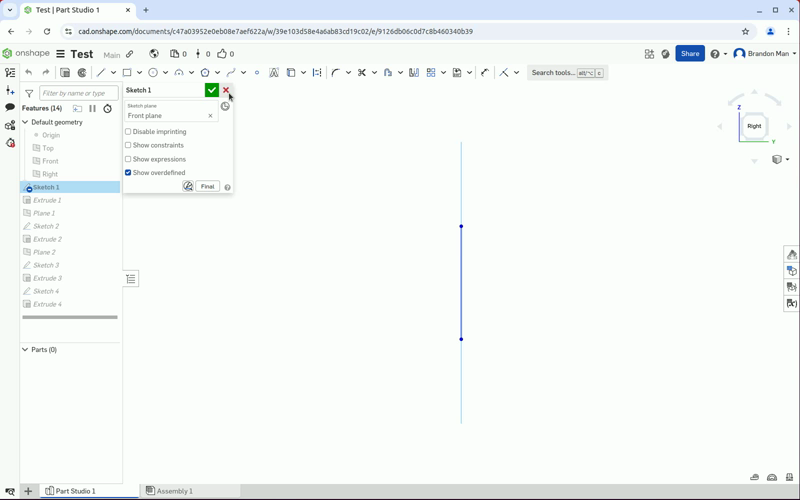
click(229, 92)
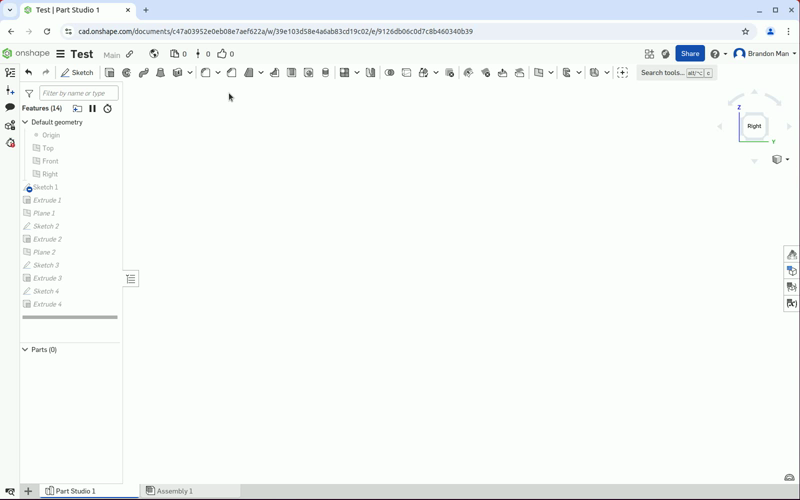
key(shift+s)
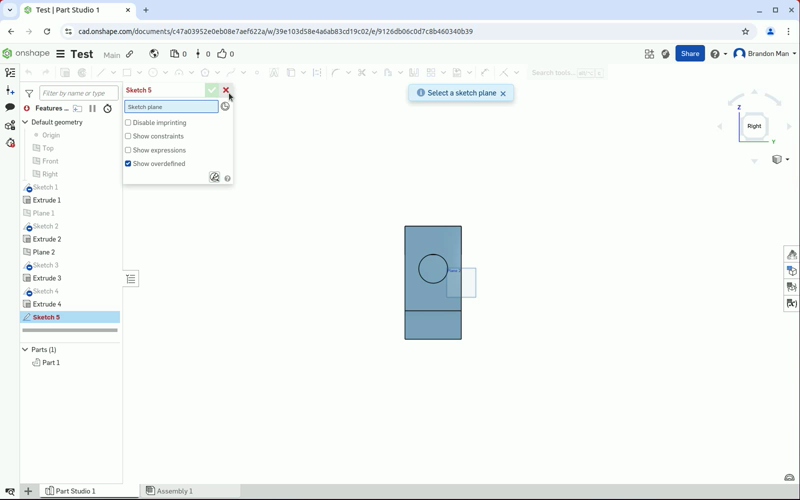
mouse_move(73, 254)
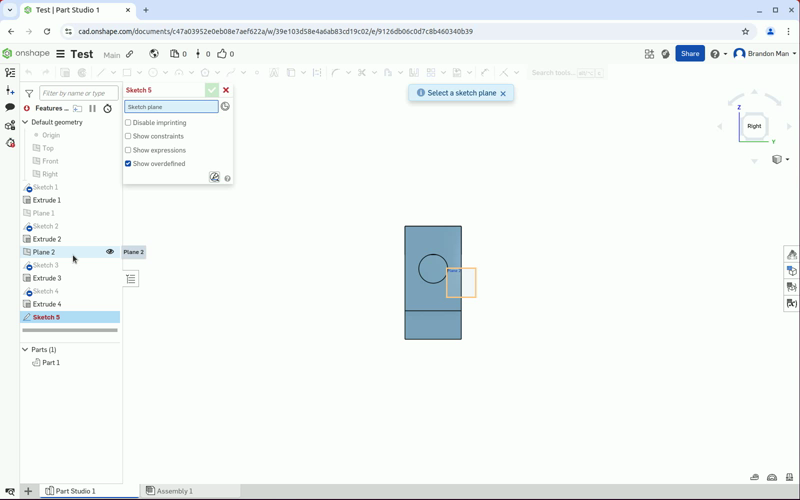
click(73, 254)
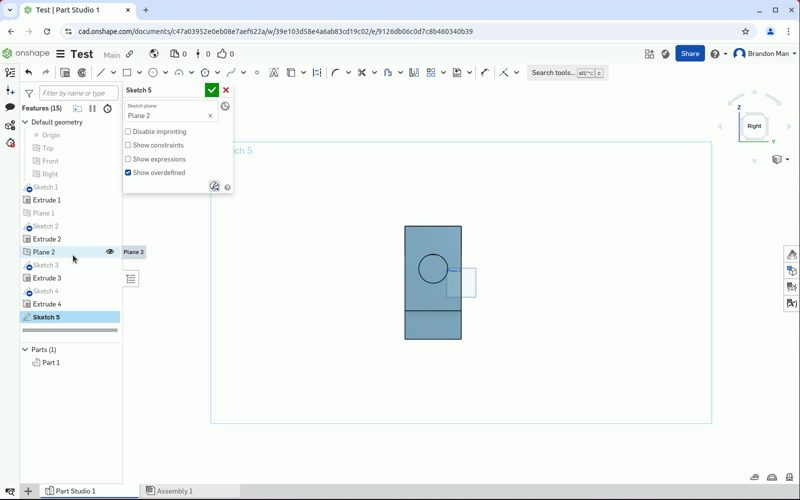
mouse_move(73, 352)
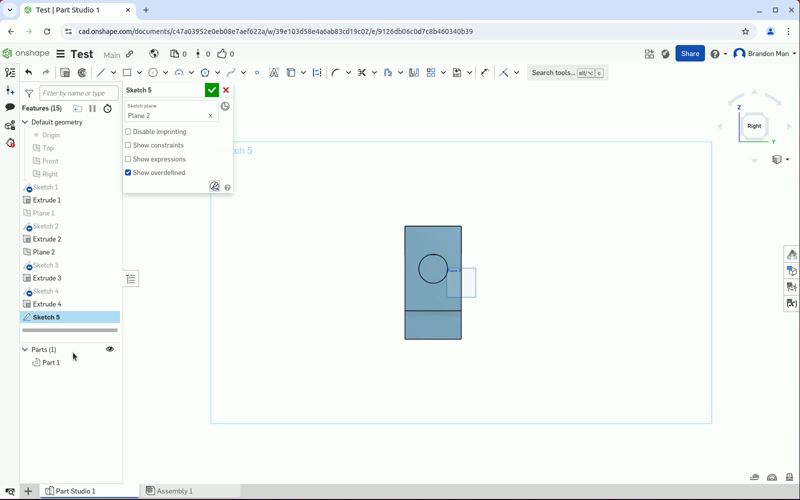
key(y)
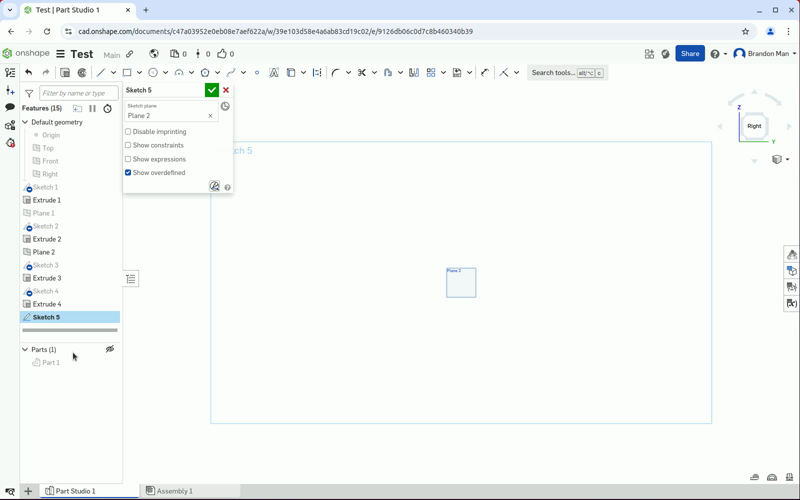
key(c)
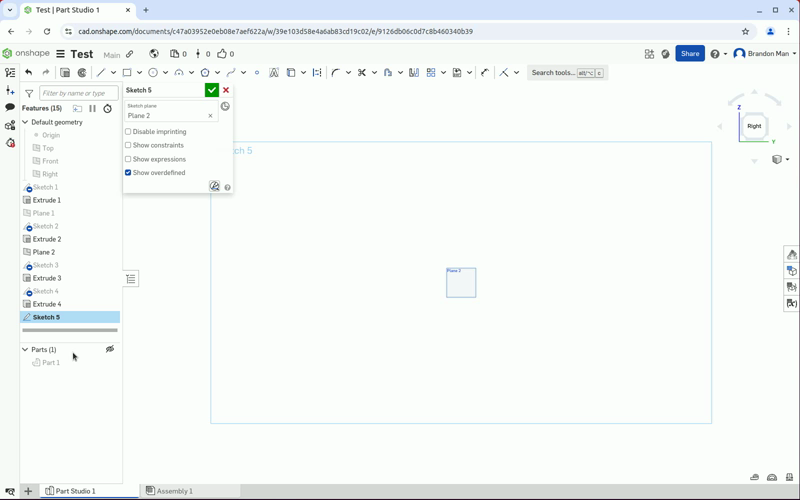
key_down(shift)
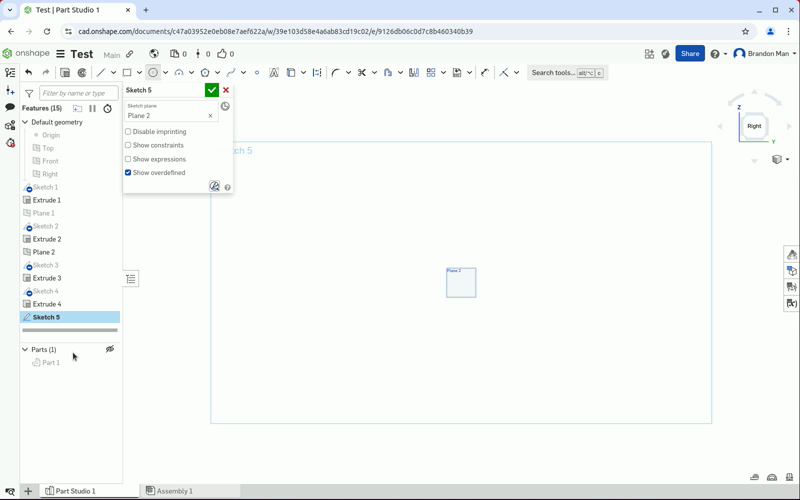
mouse_move(433, 282)
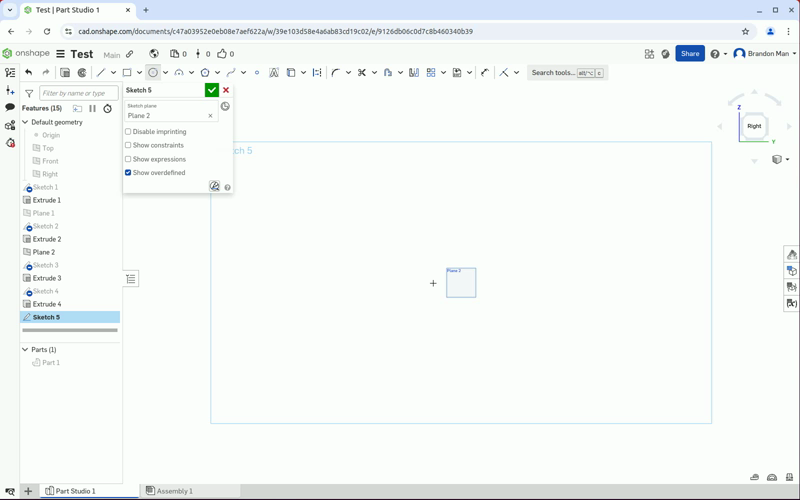
click(433, 282)
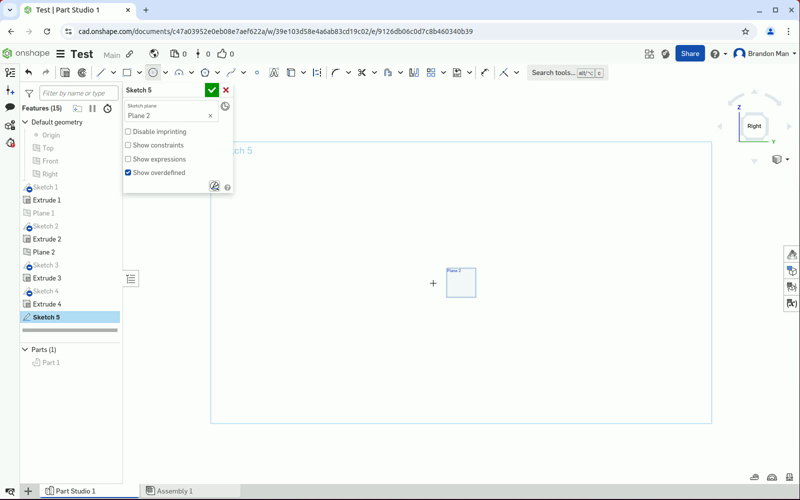
key_up(shift)
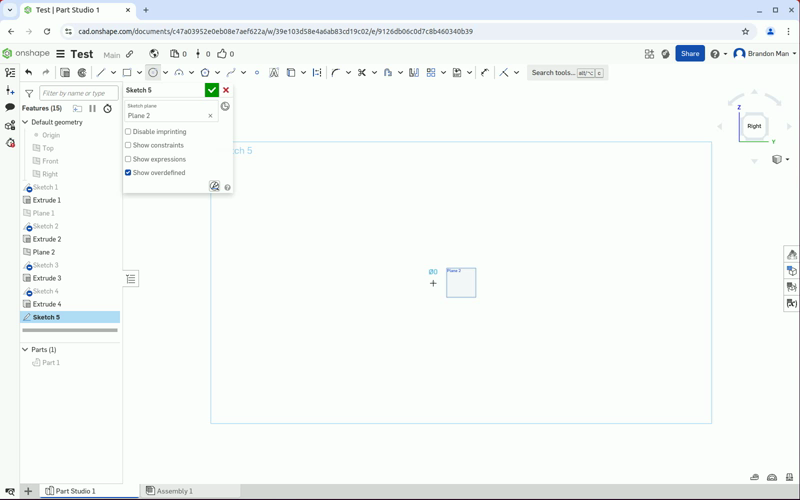
mouse_move(447, 282)
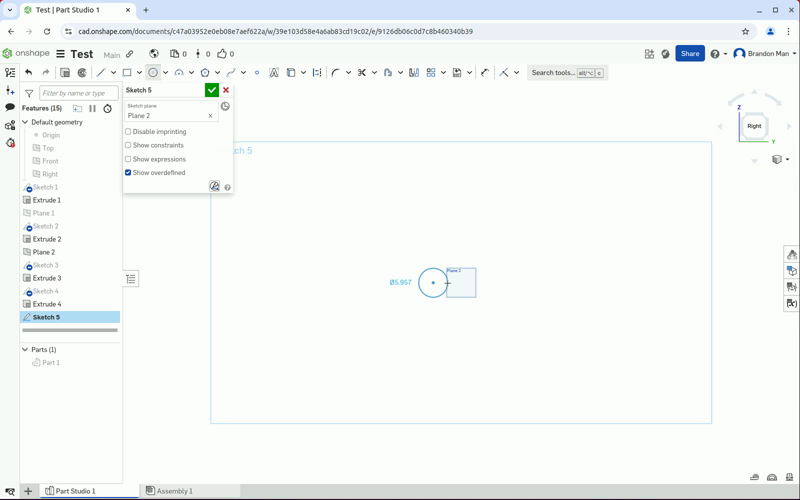
click(447, 282)
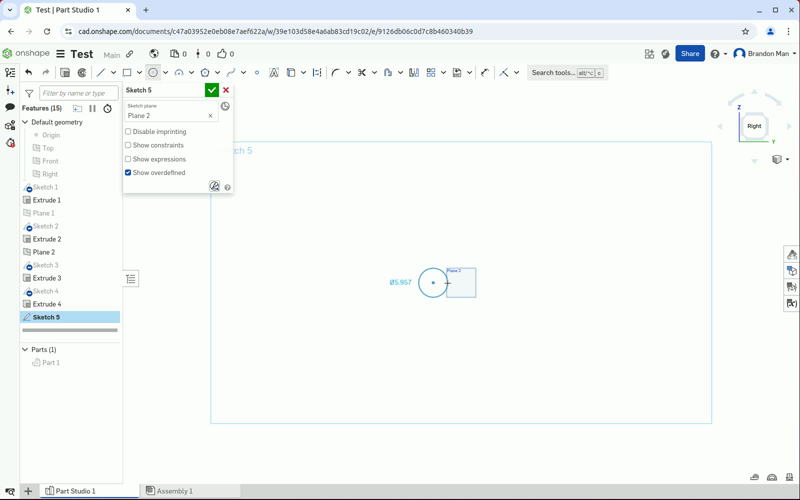
key(esc)
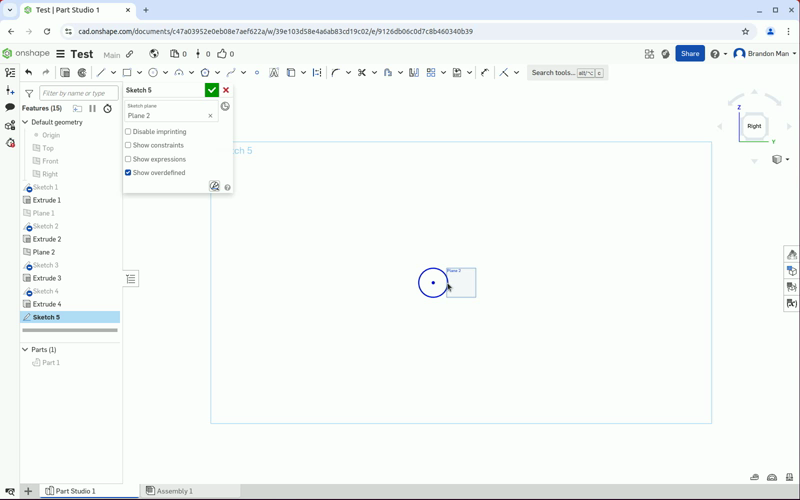
mouse_move(435, 293)
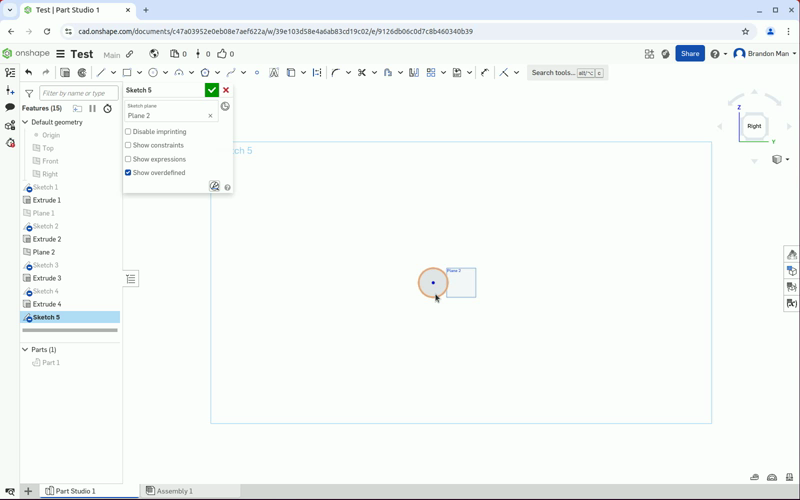
scroll(6)
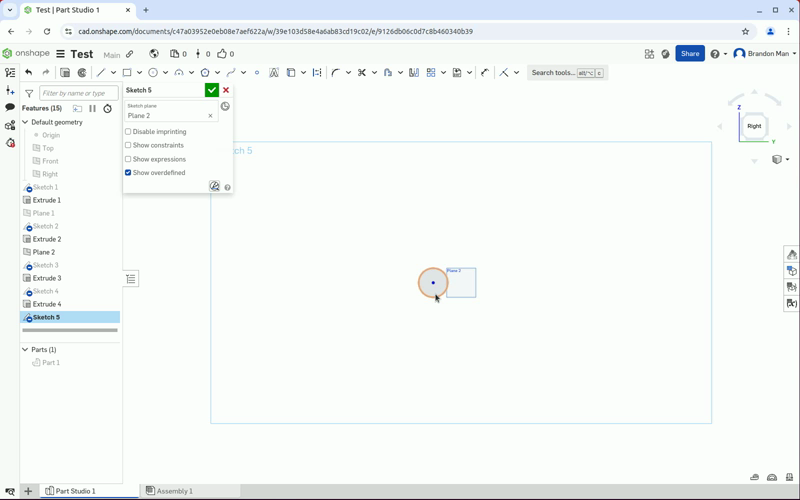
scroll(6)
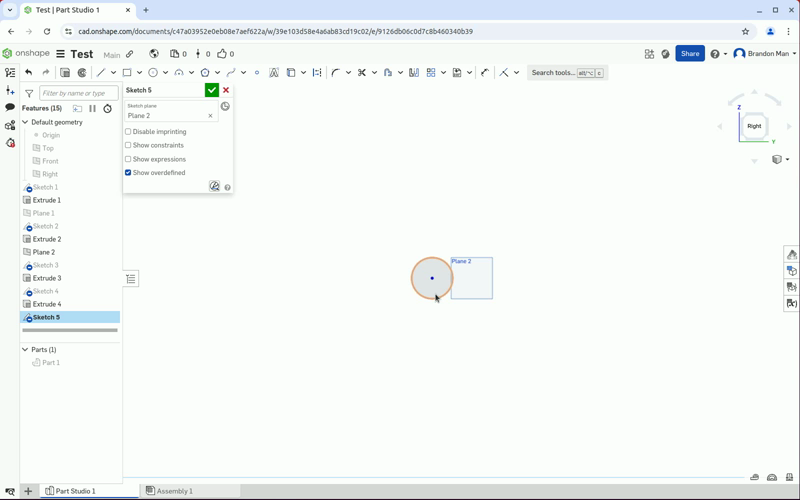
scroll(6)
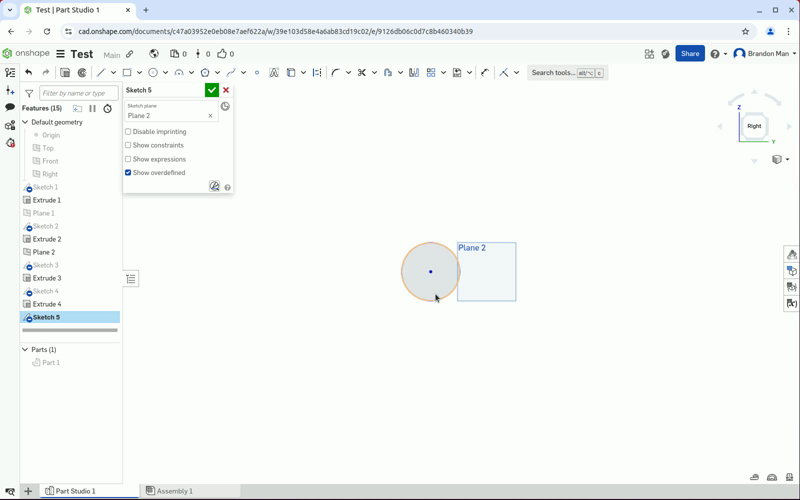
scroll(6)
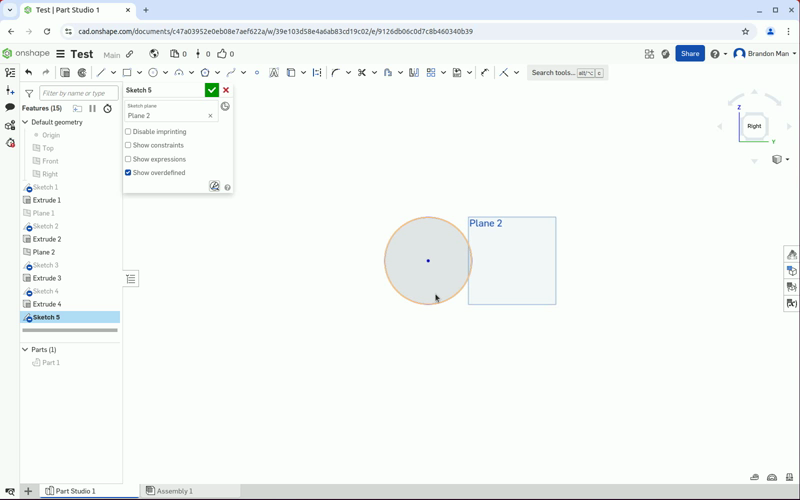
scroll(6)
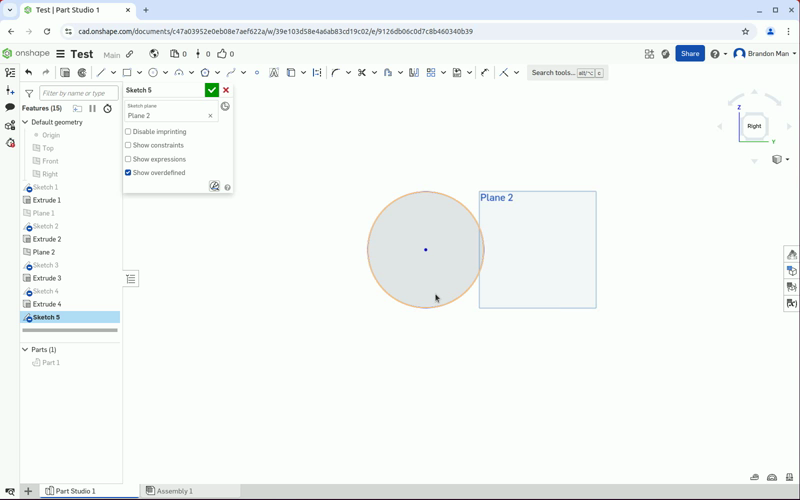
scroll(6)
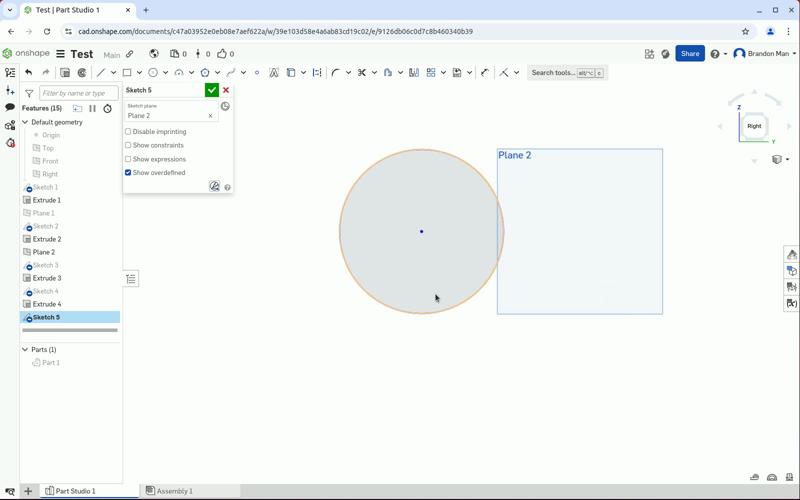
scroll(6)
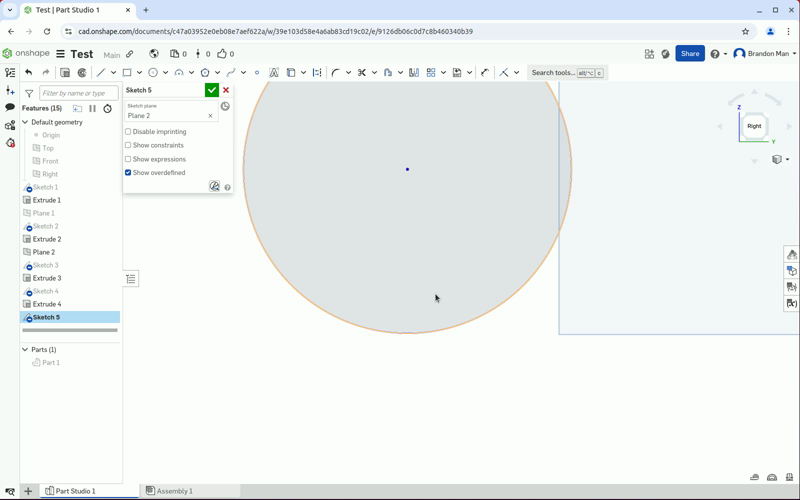
click(435, 293)
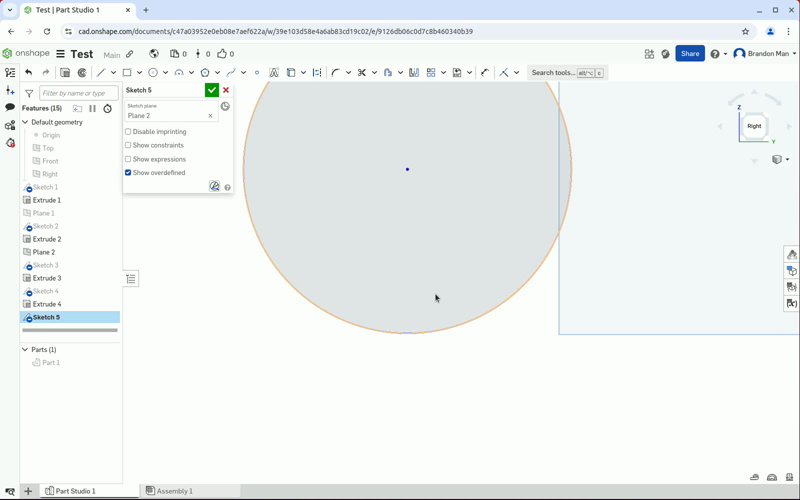
scroll(-6)
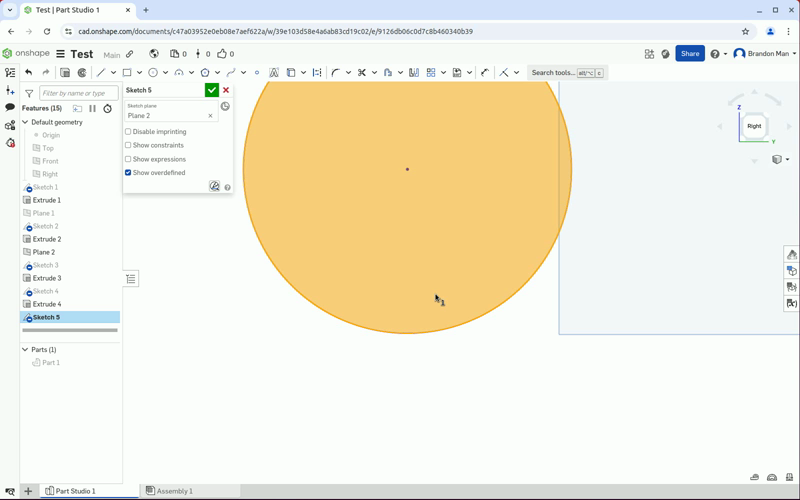
scroll(-6)
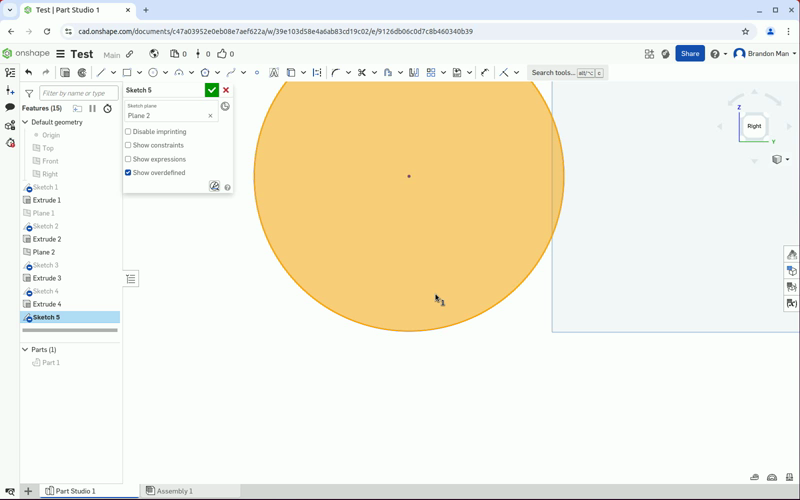
scroll(-6)
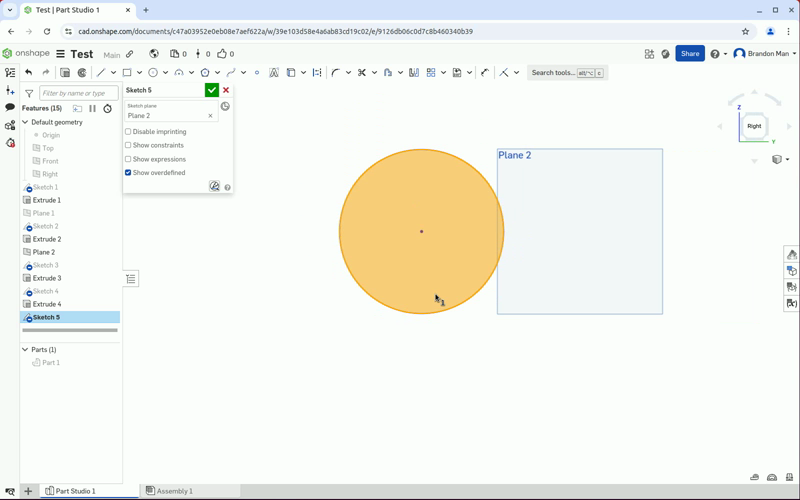
scroll(-6)
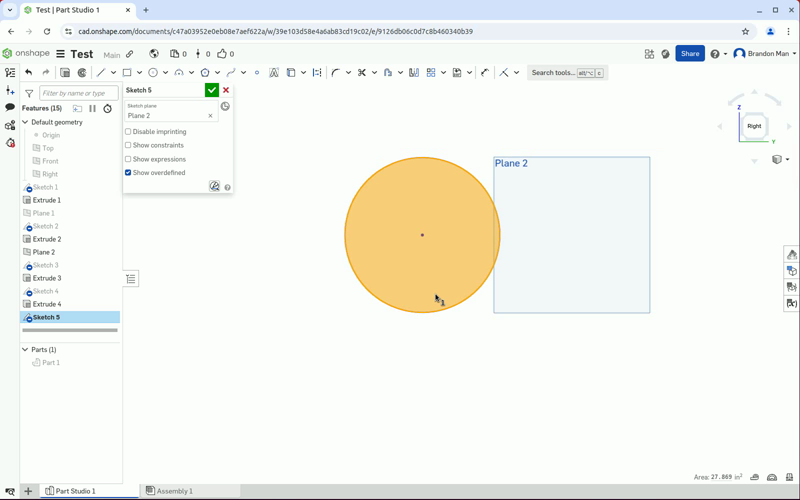
scroll(-6)
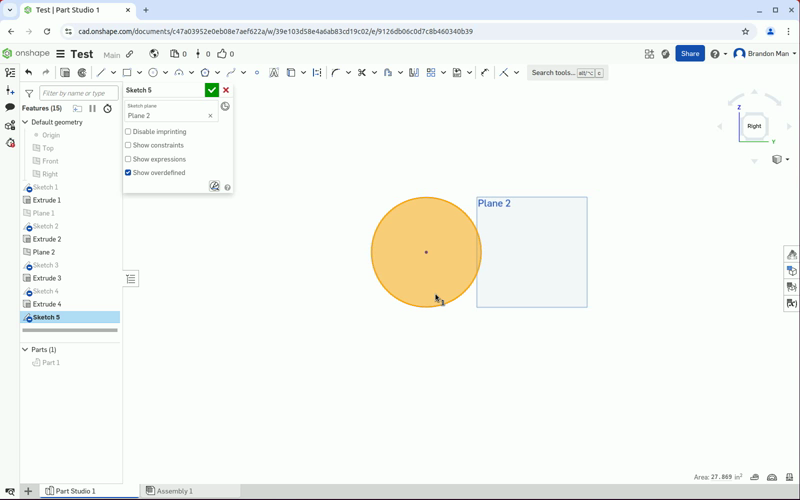
scroll(-6)
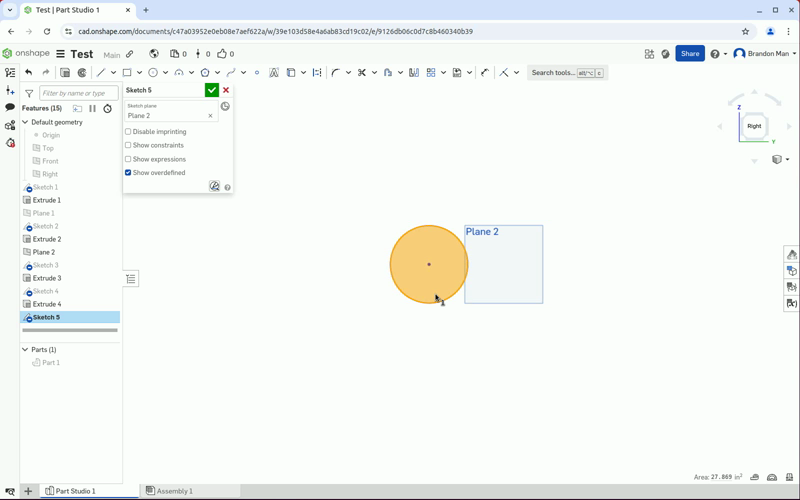
scroll(-6)
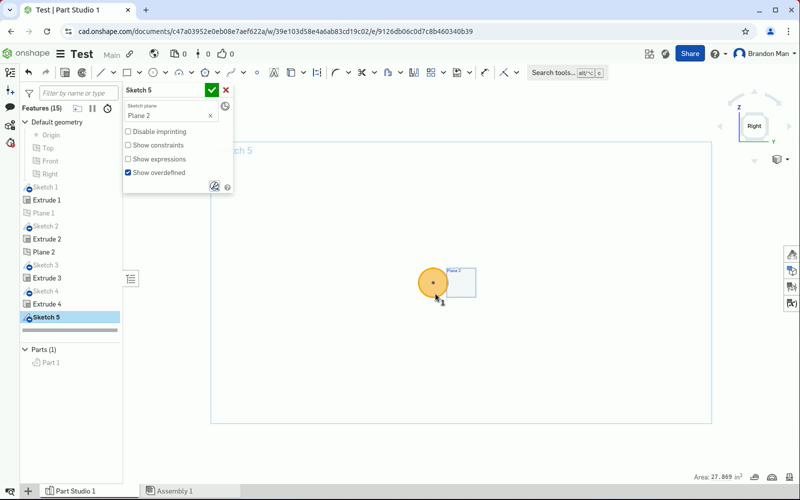
mouse_move(73, 352)
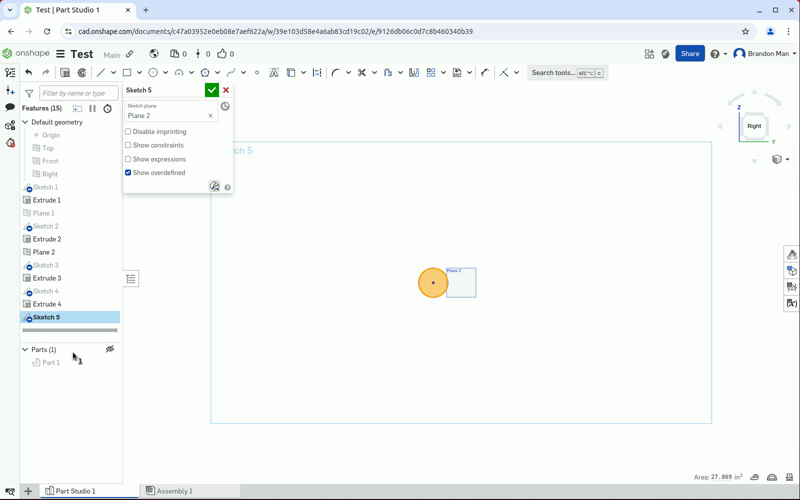
key(shift+y)
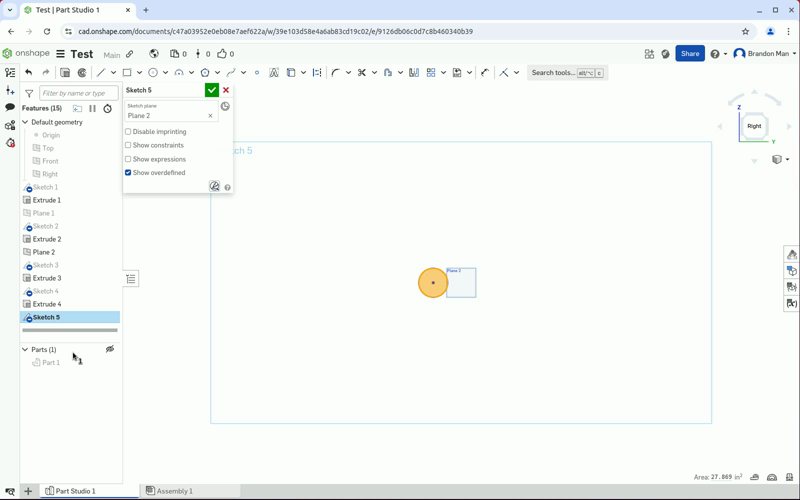
key(shift+e)
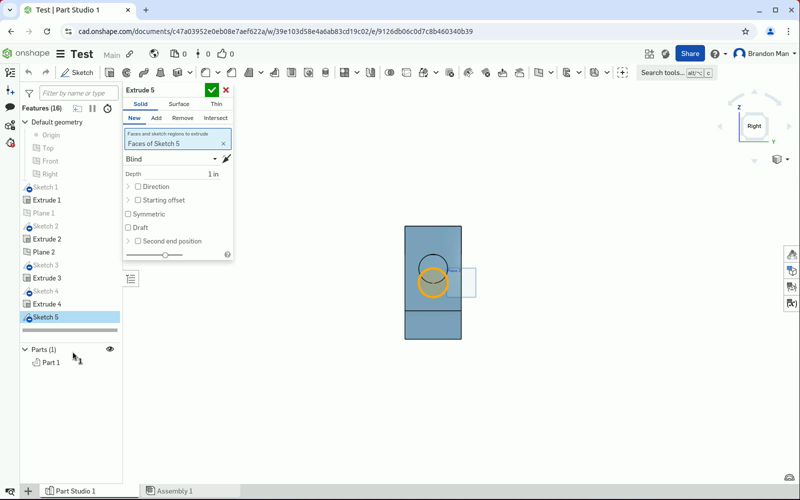
mouse_move(143, 106)
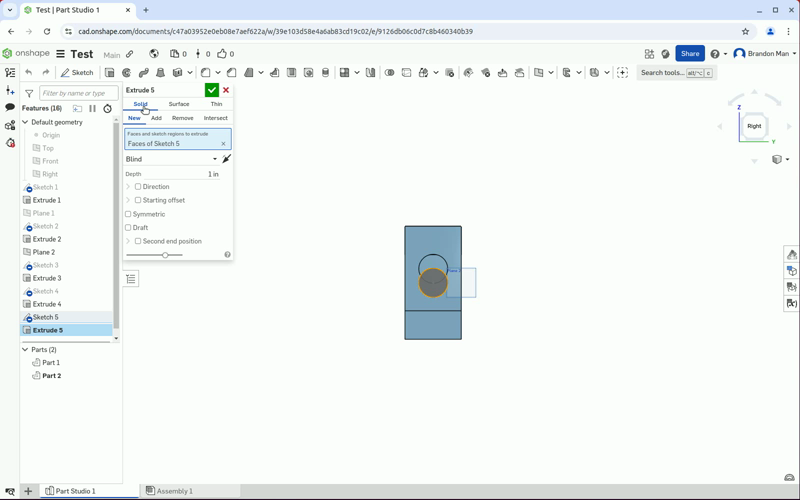
click(143, 106)
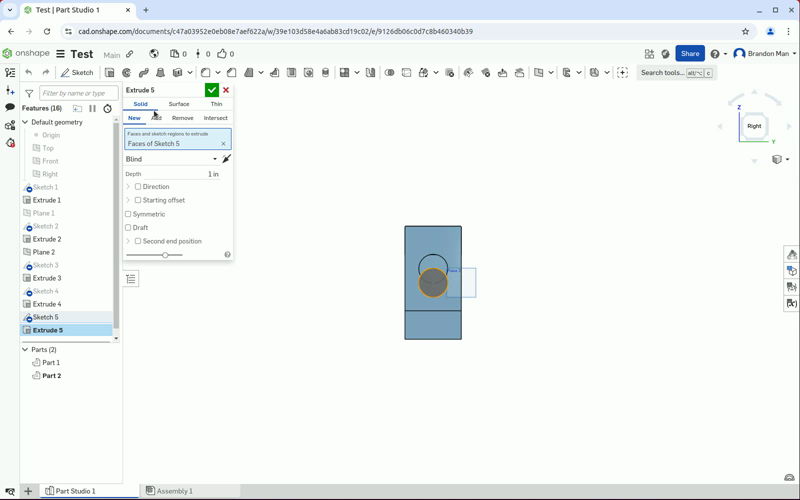
mouse_move(186, 120)
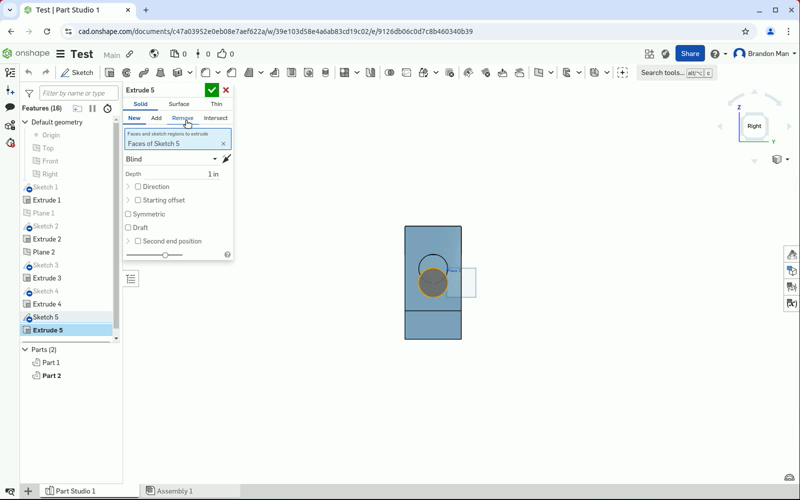
click(186, 120)
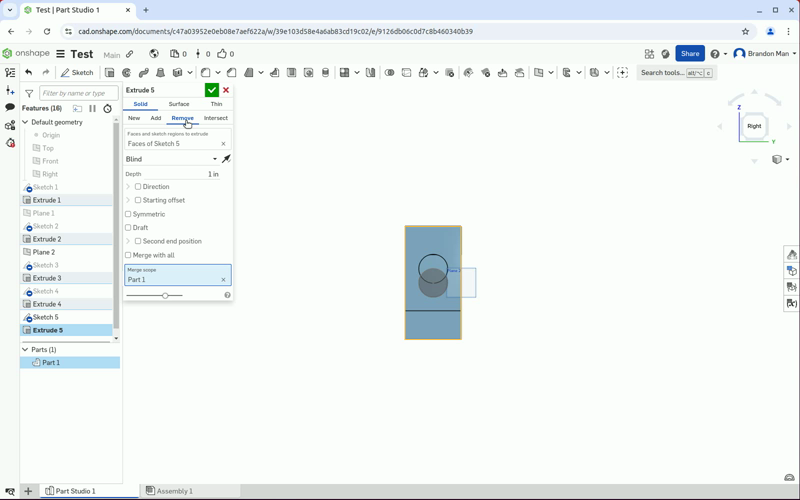
key(tab, 4)
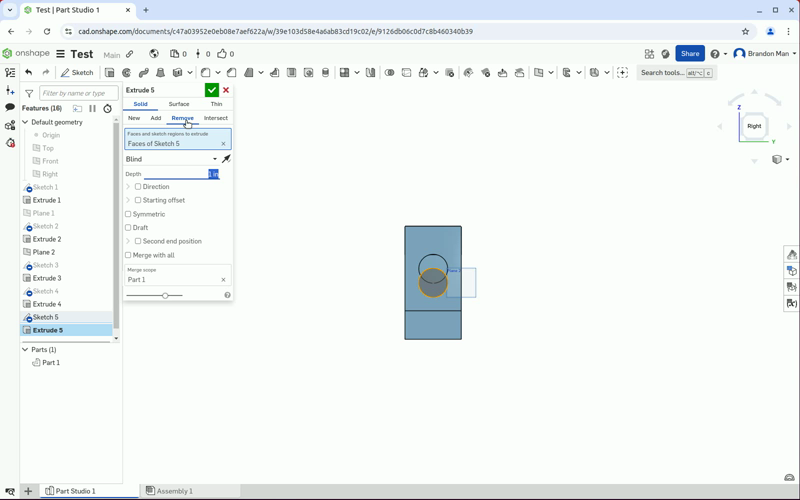
text(30.811)
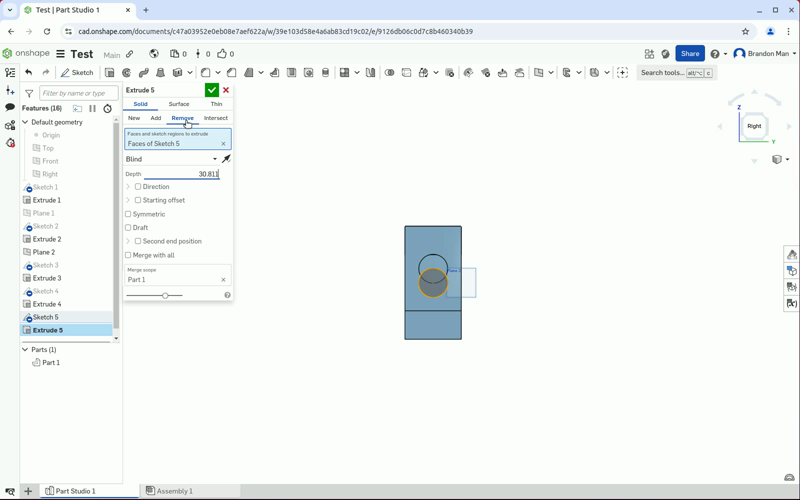
key(tab, 6)
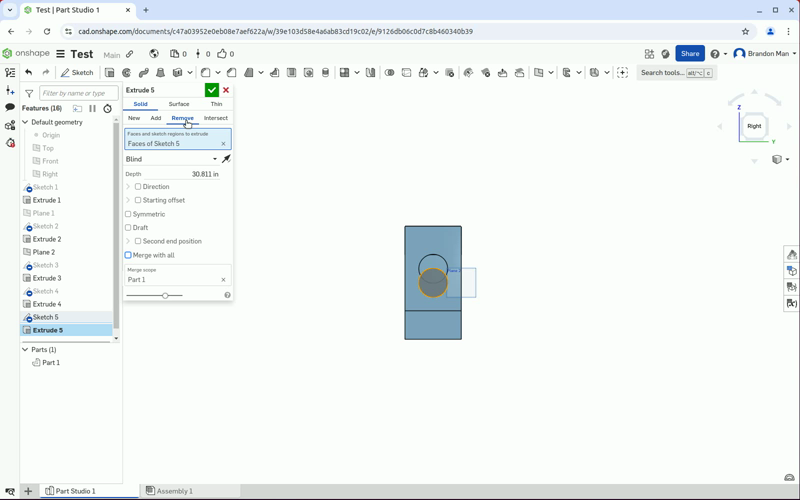
key(space)
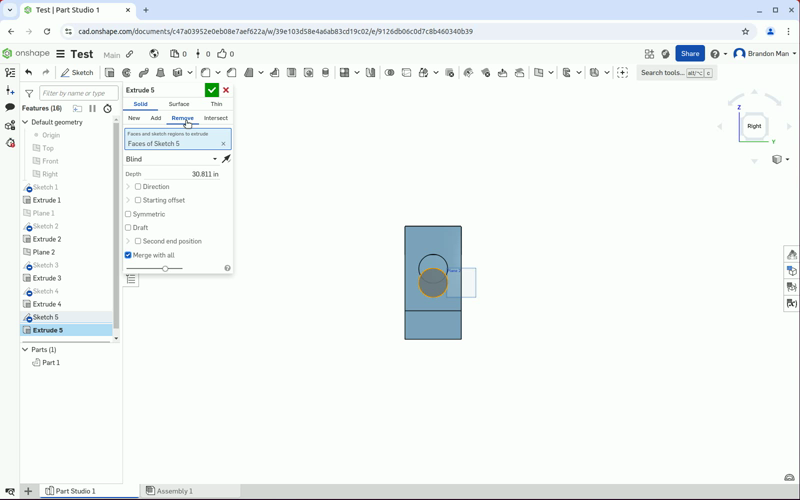
key(enter)
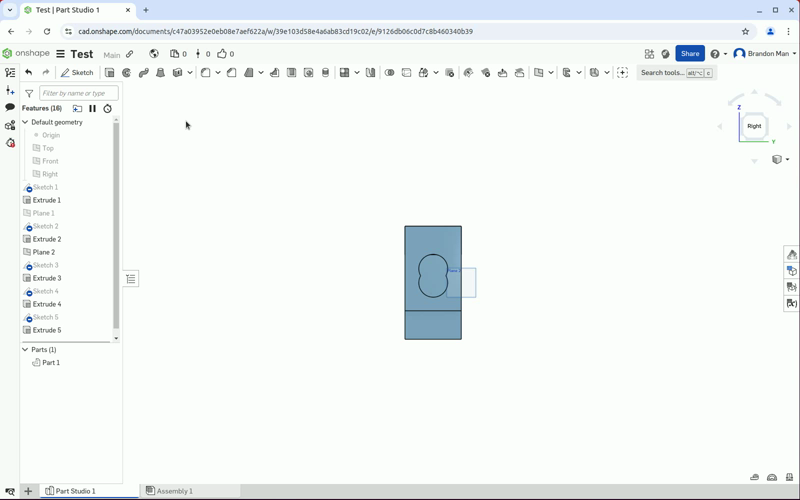
key(shift+h)
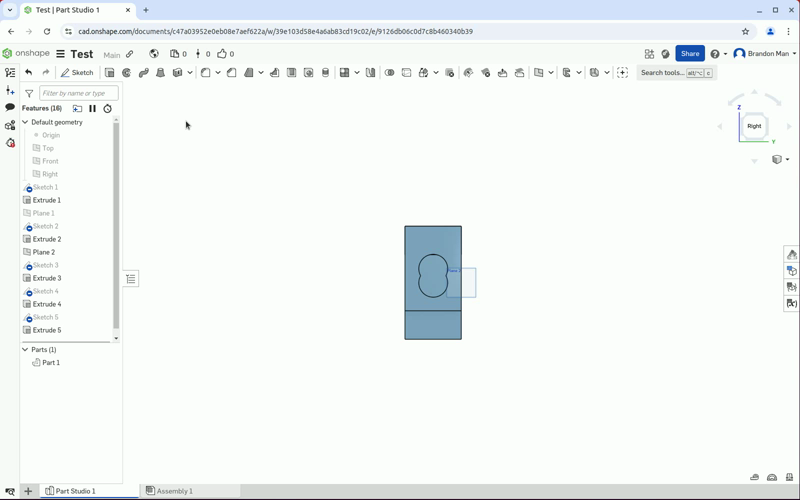
key(shift+h)
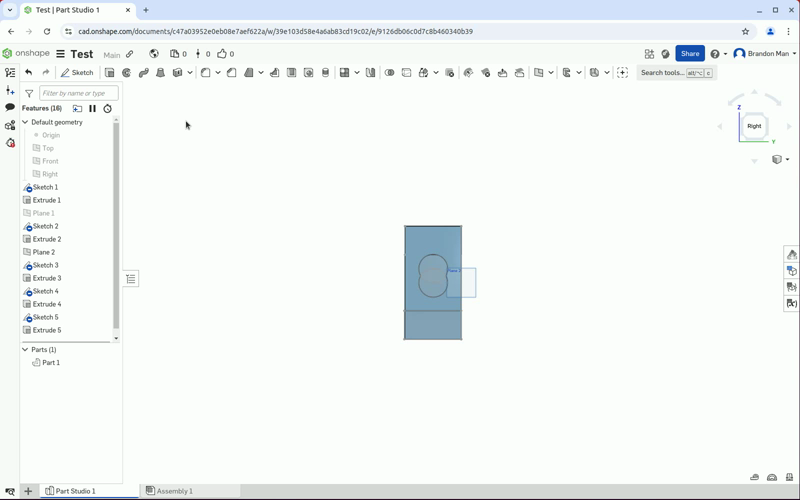
key(shift+7)
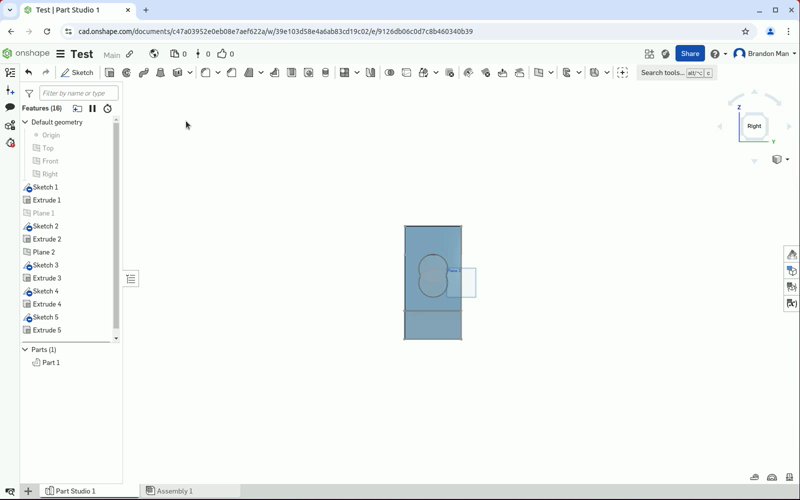
key(right, 2)
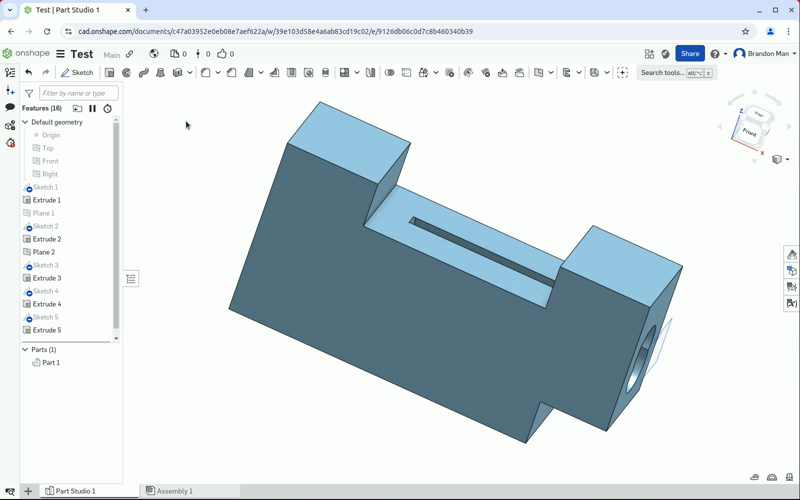
key(down, 2)
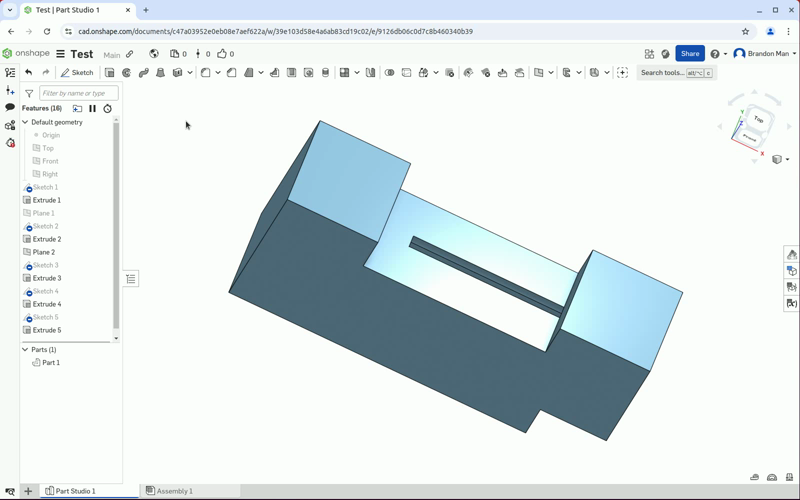
key(up, 2)
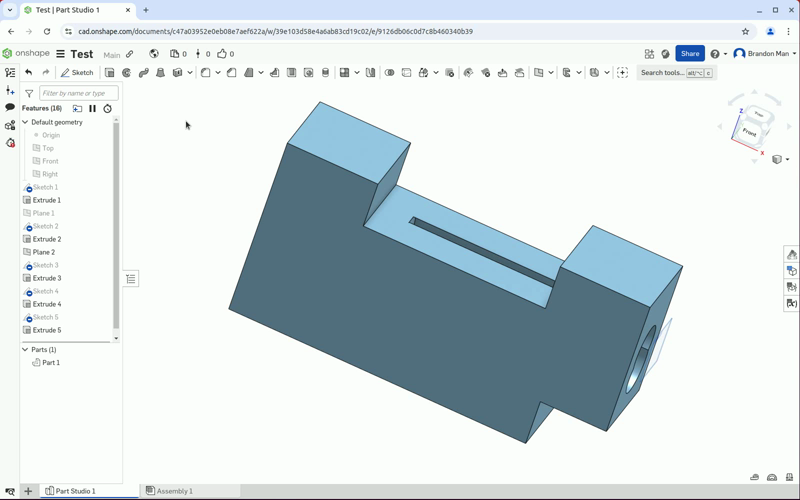
key(left, 2)
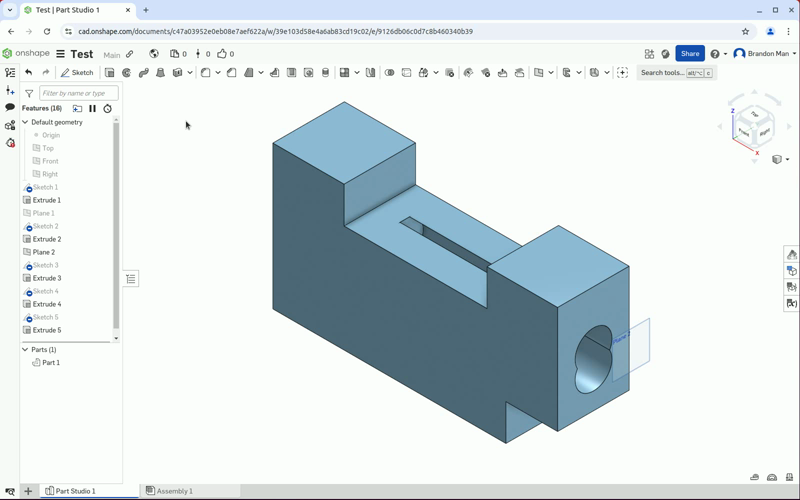
mouse_move(69, 189)
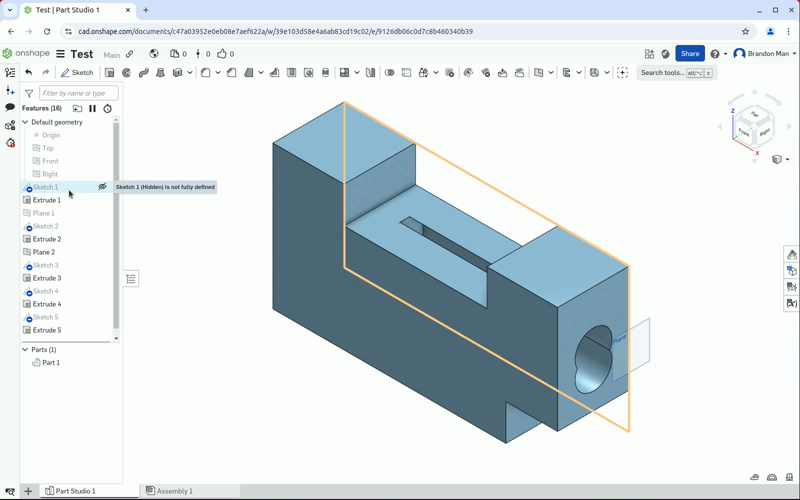
click(69, 189)